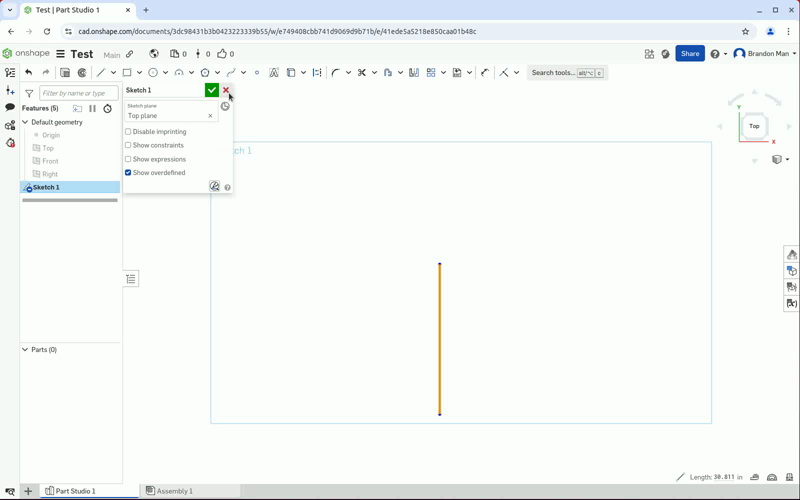
key(shift+h)
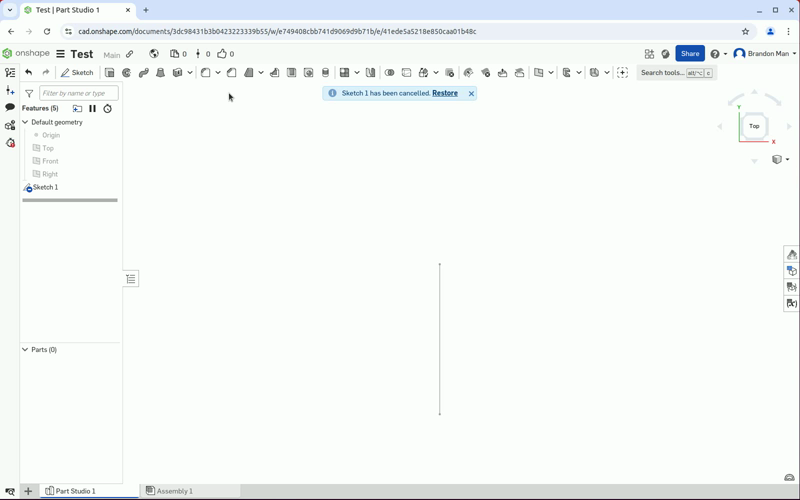
mouse_move(73, 352)
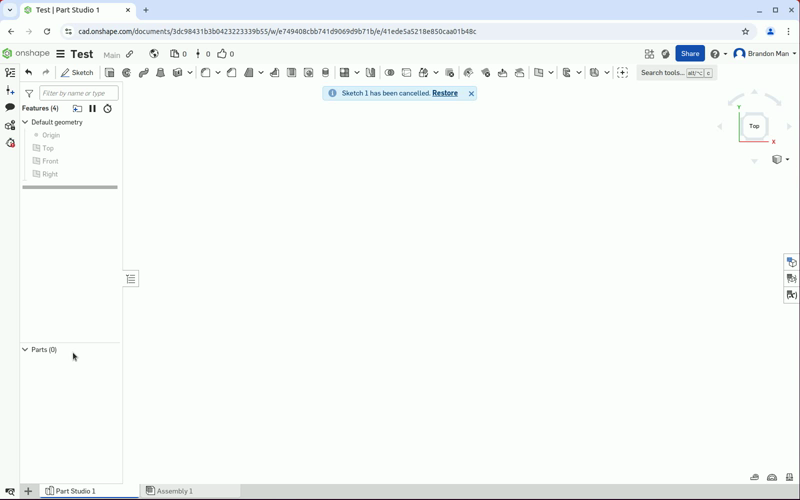
key(y)
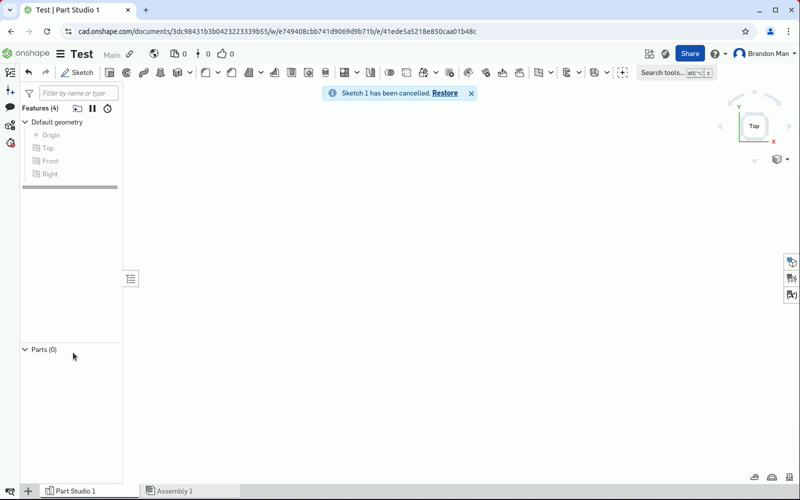
key(shift+p)
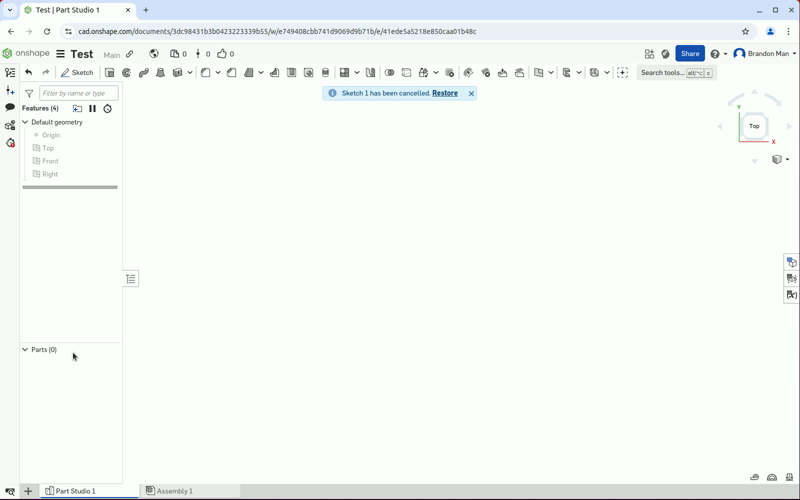
key(space)
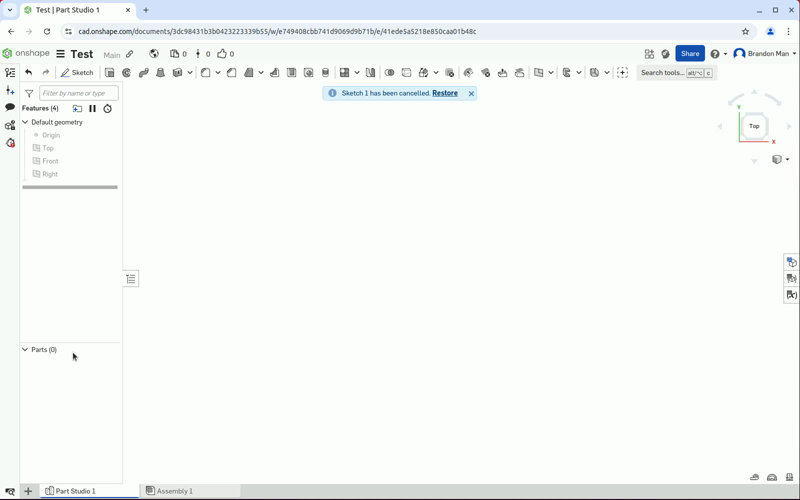
key_down(shift)
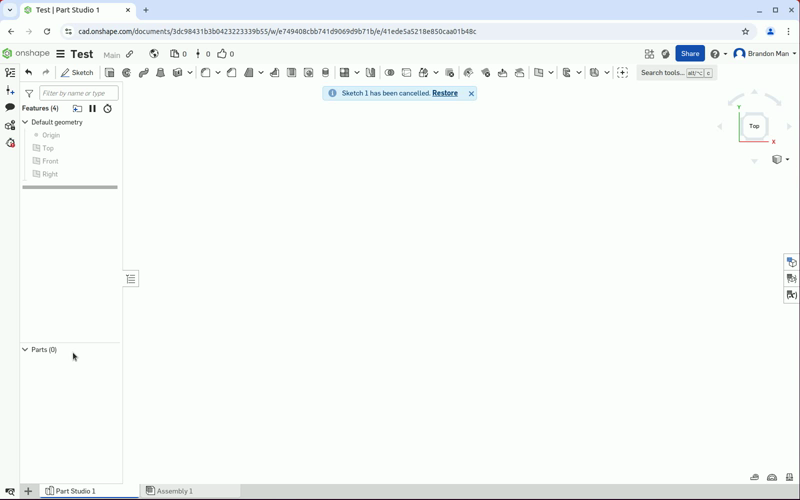
key(up)
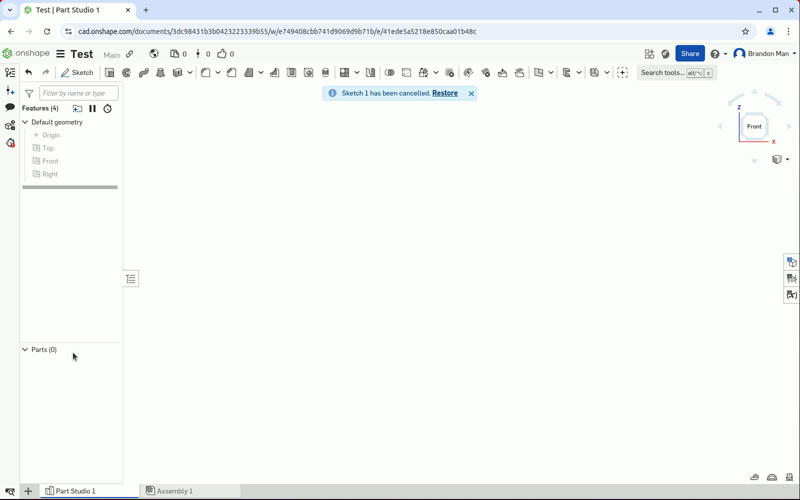
key_up(shift)
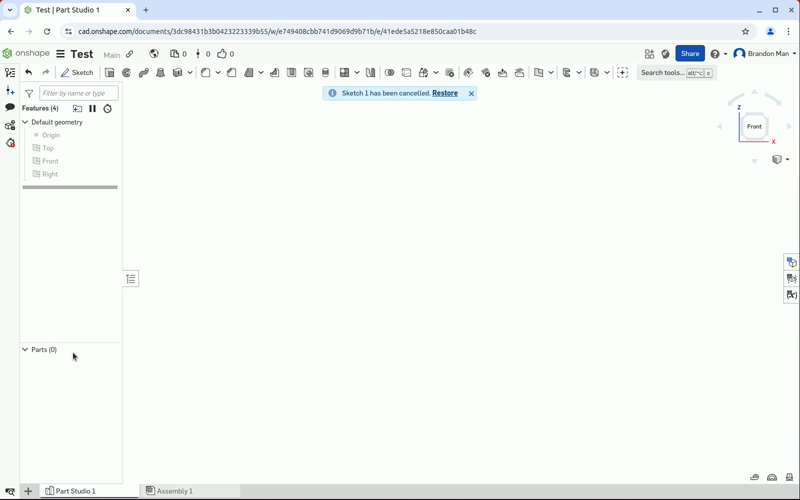
mouse_move(73, 352)
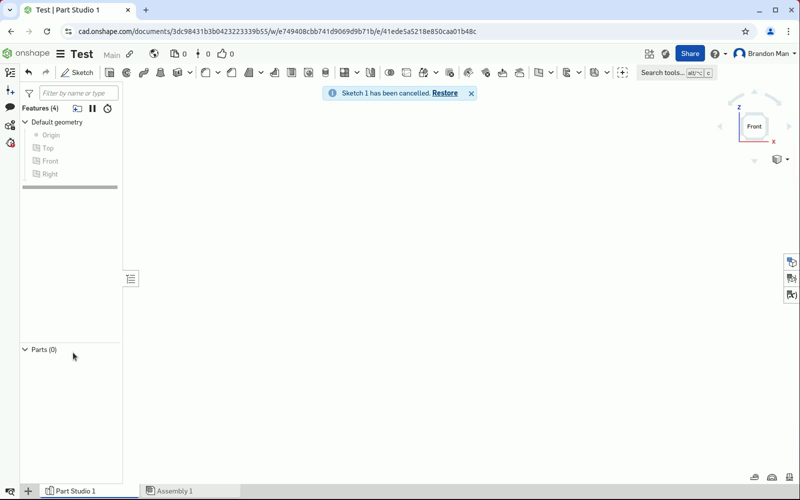
key(shift+y)
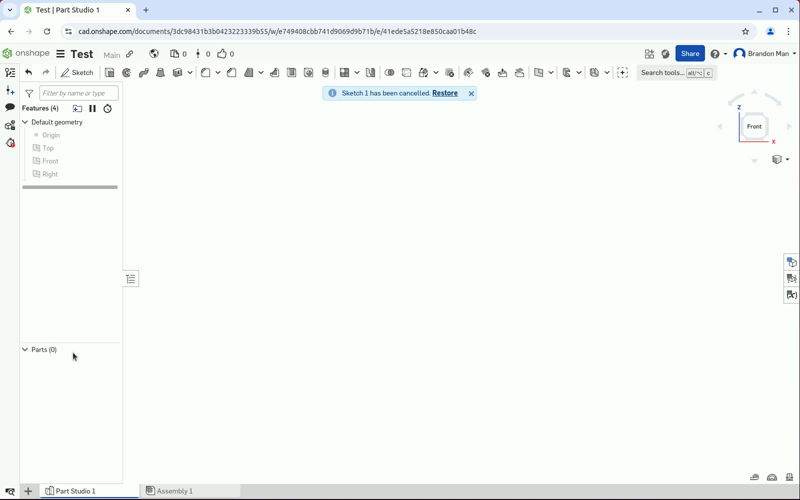
key(shift+s)
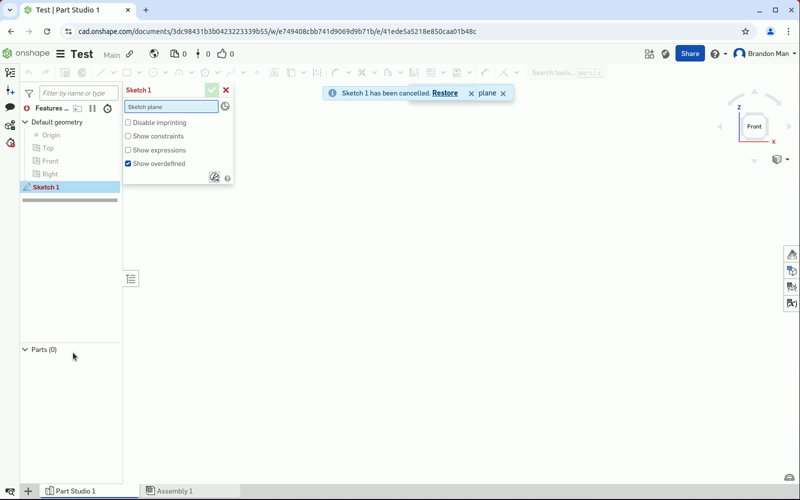
mouse_move(73, 163)
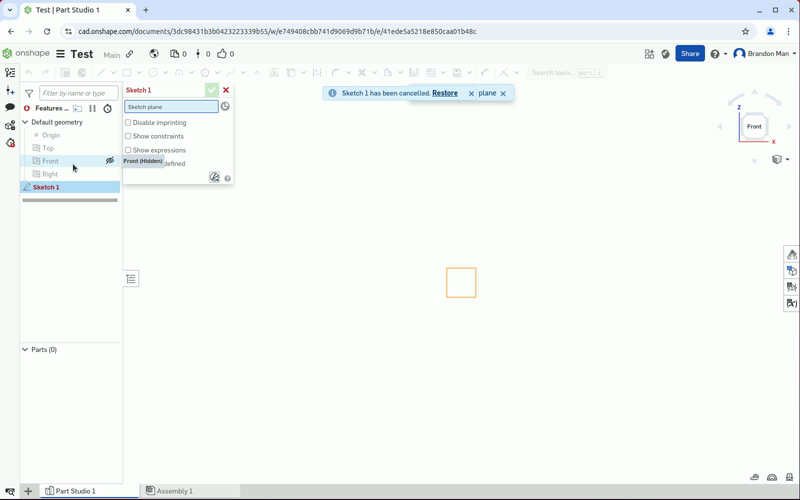
click(73, 163)
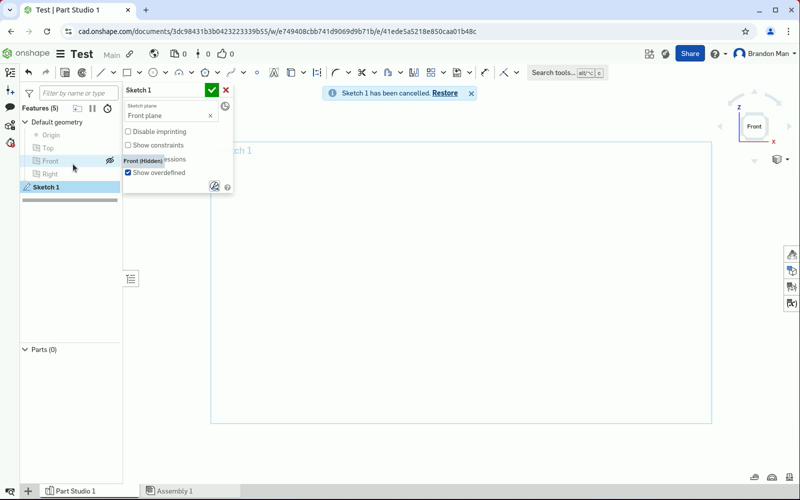
mouse_move(73, 352)
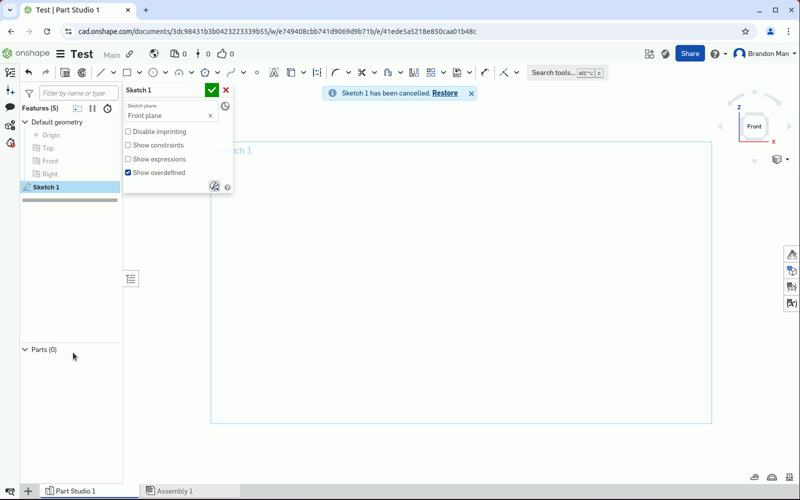
key(y)
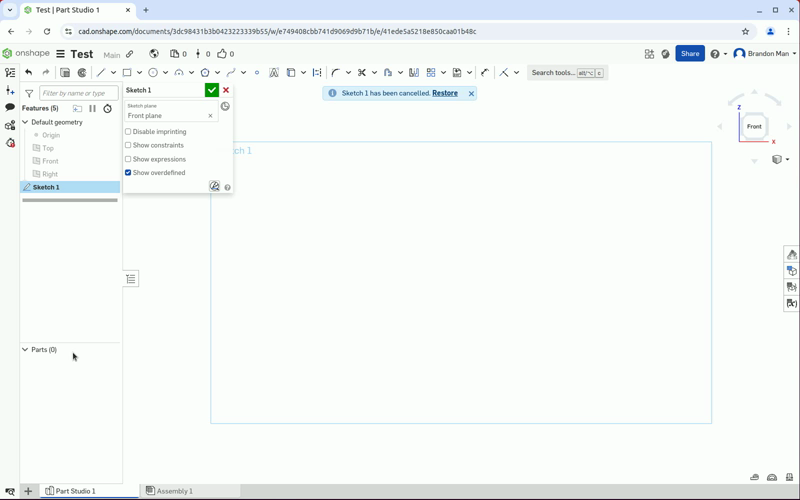
key(c)
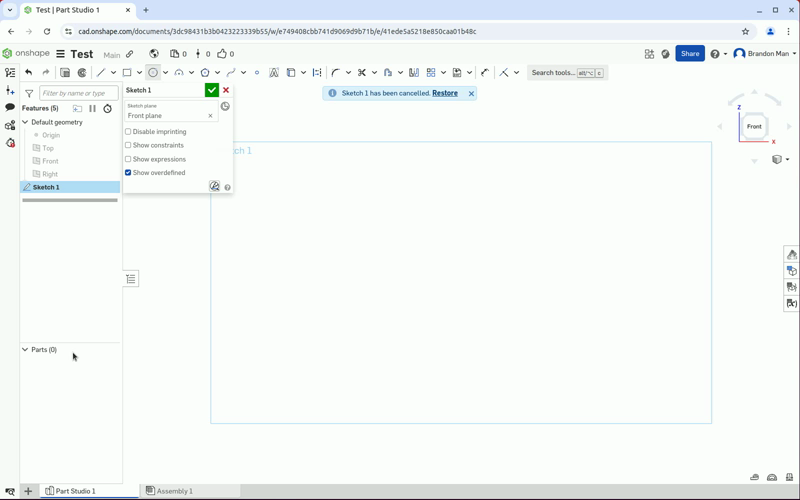
key_down(shift)
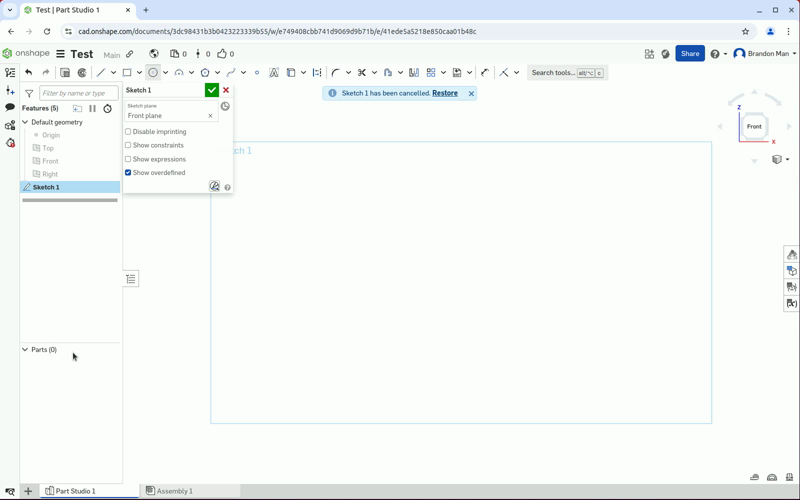
mouse_move(439, 333)
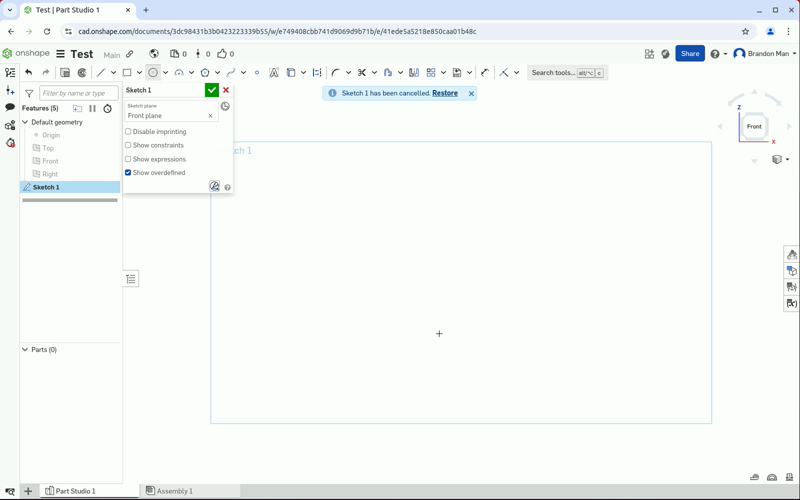
click(439, 333)
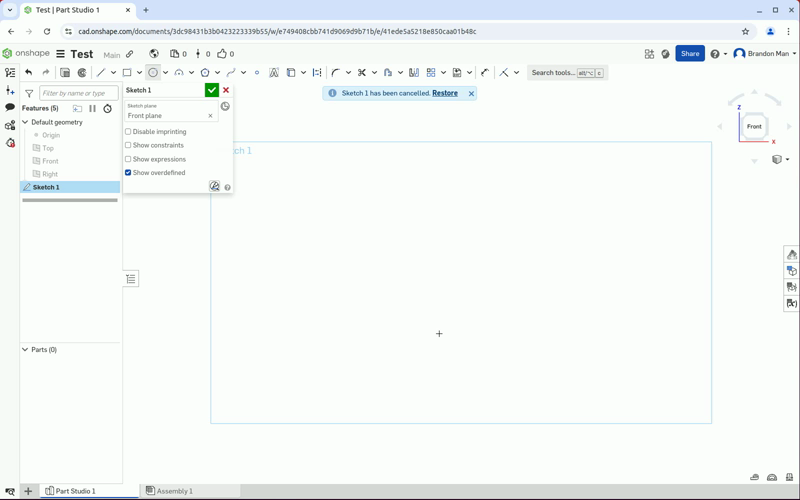
key_up(shift)
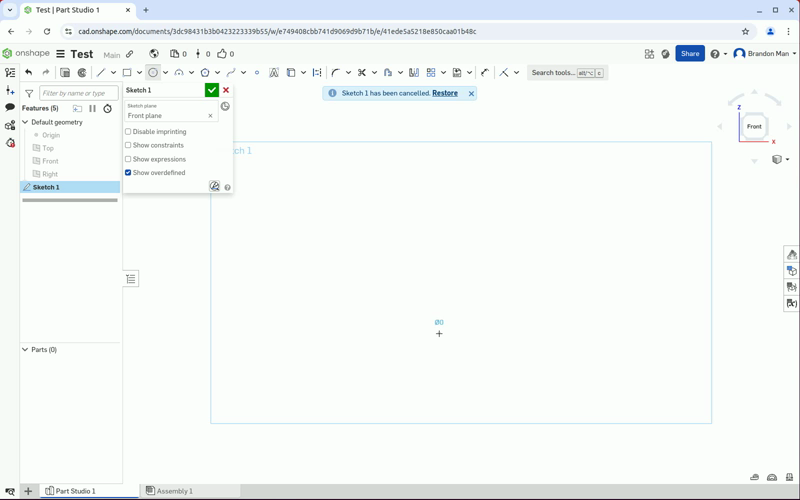
mouse_move(450, 333)
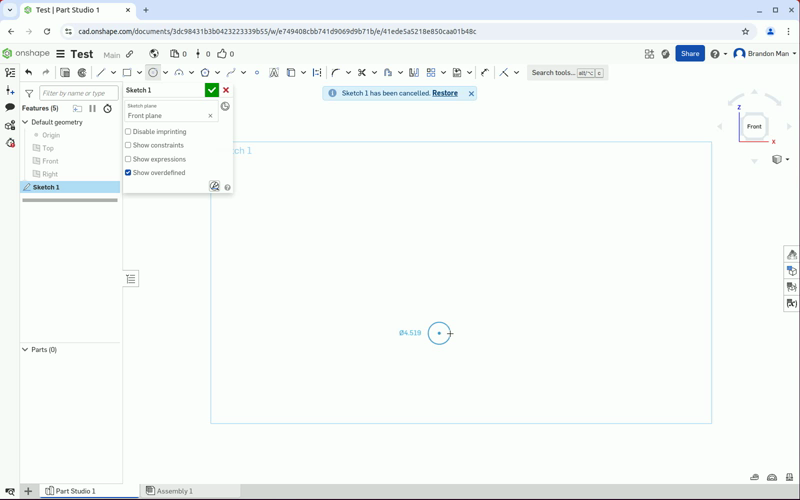
click(450, 333)
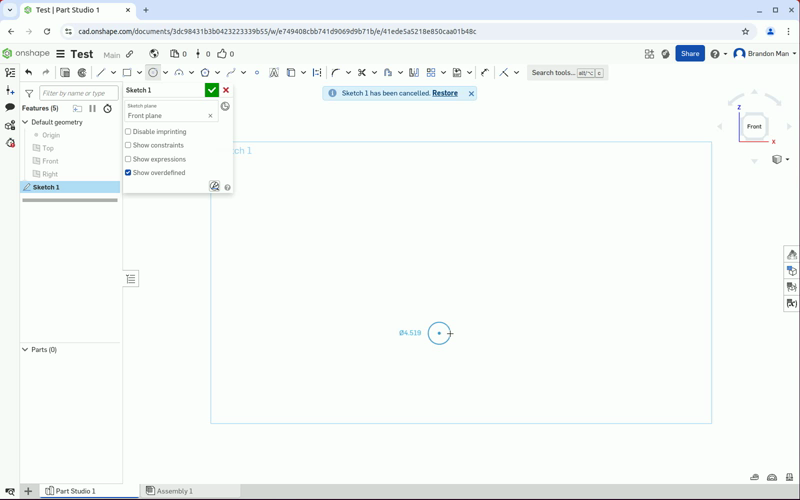
key(esc)
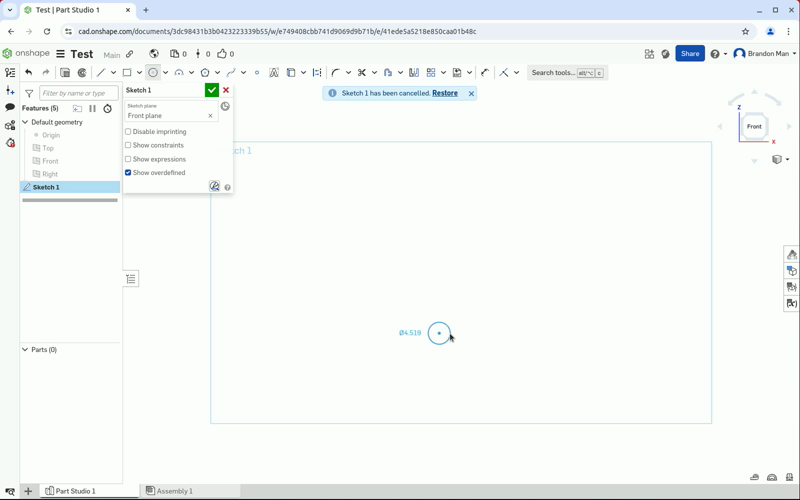
key(c)
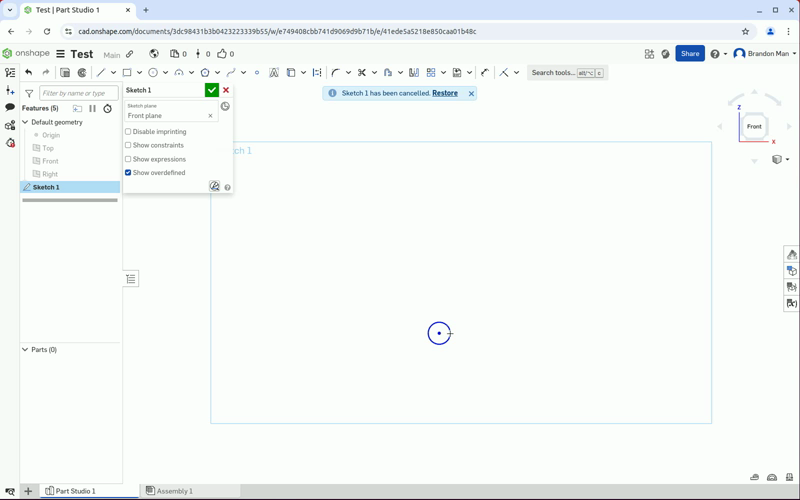
key_down(shift)
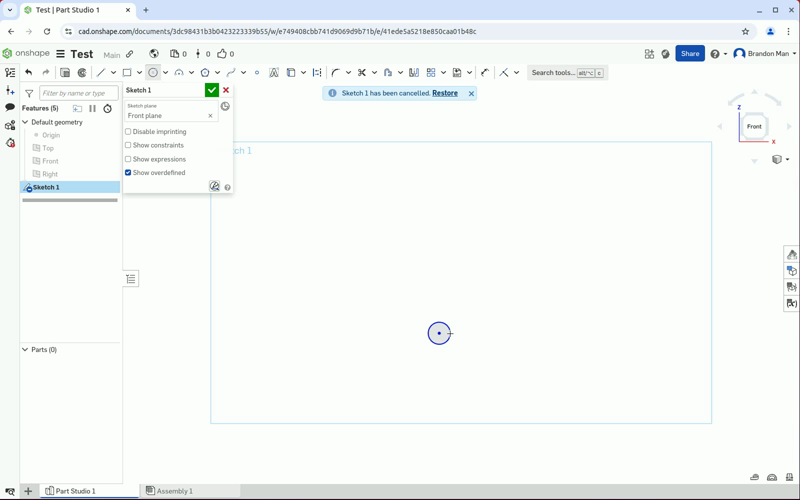
mouse_move(439, 333)
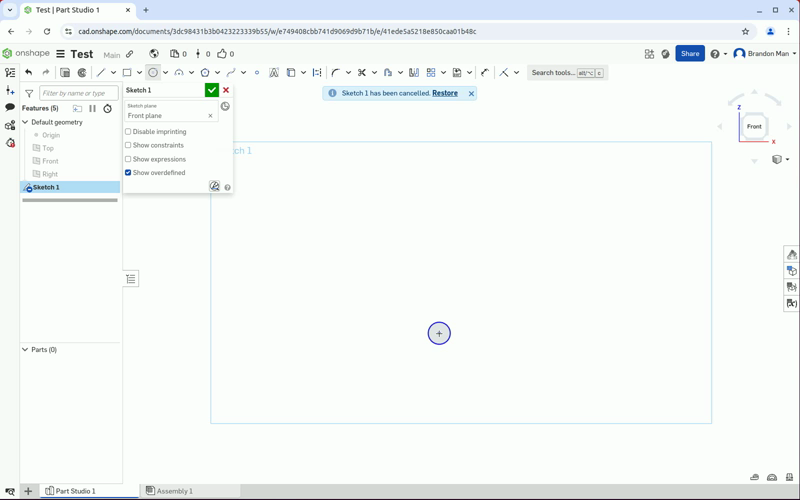
click(439, 333)
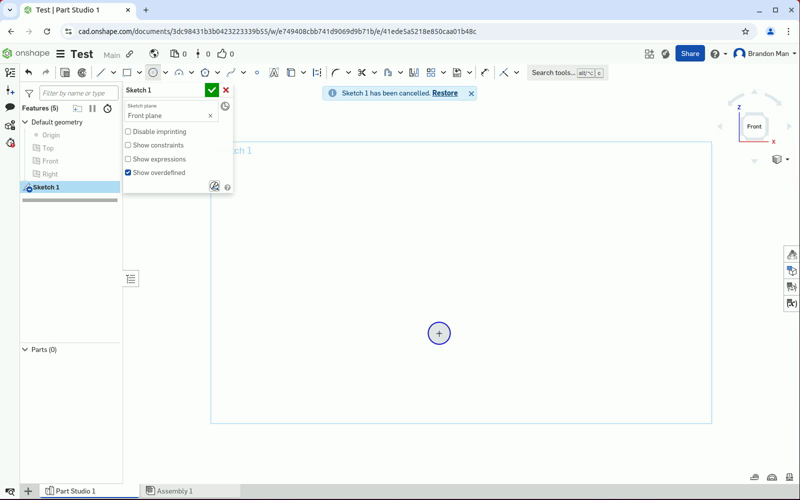
key_up(shift)
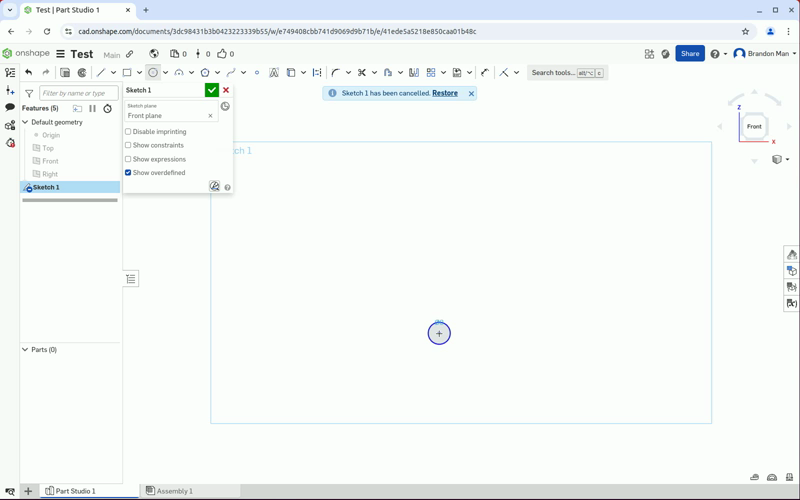
mouse_move(440, 333)
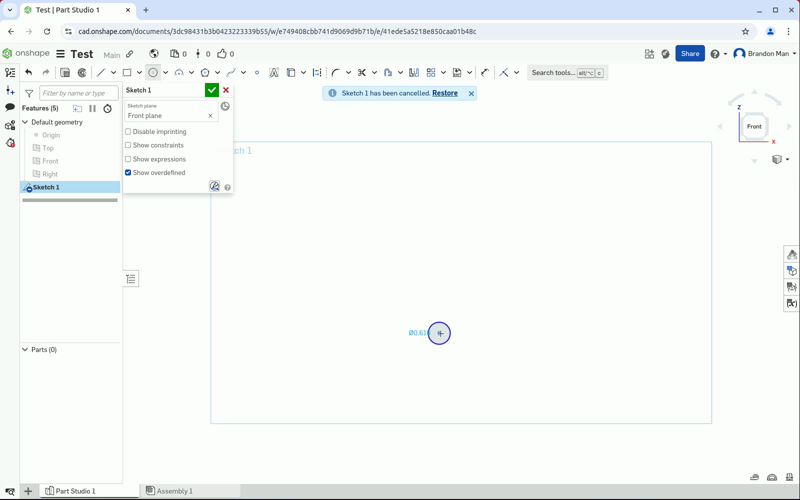
scroll(6)
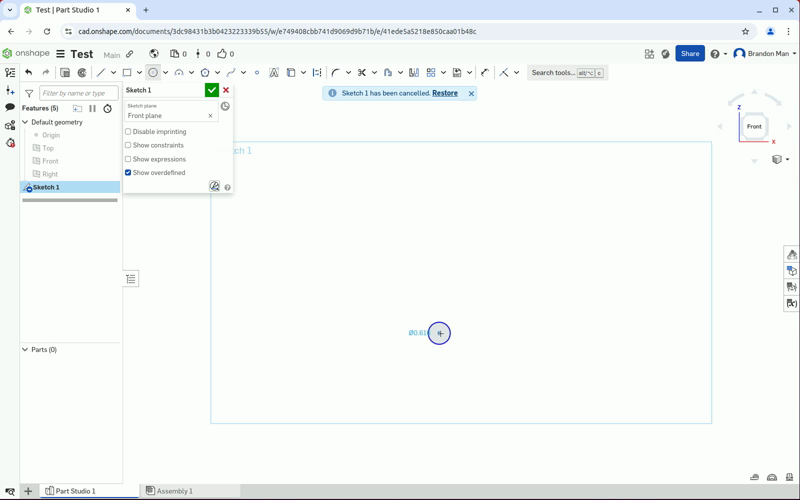
scroll(6)
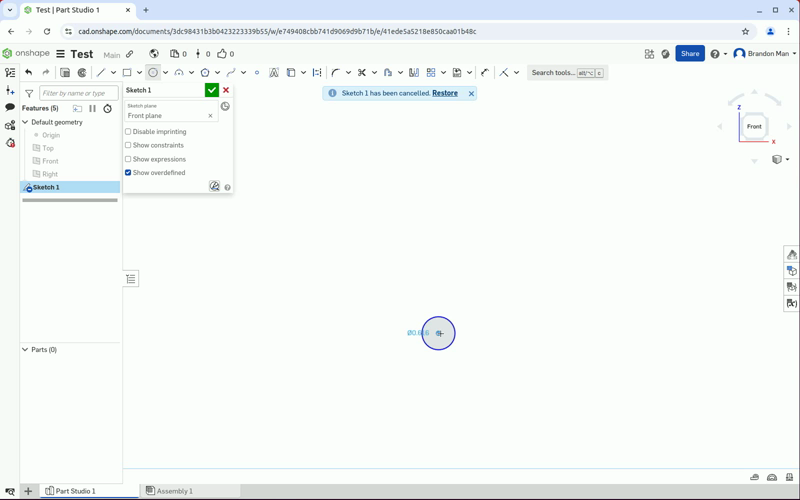
scroll(6)
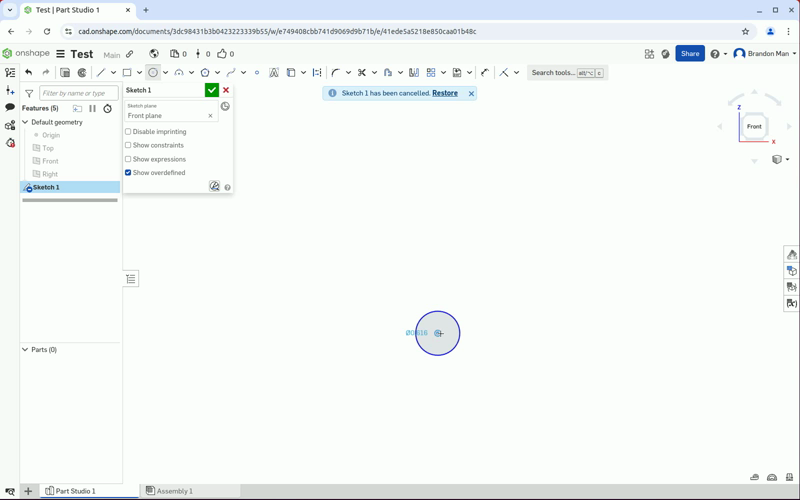
scroll(6)
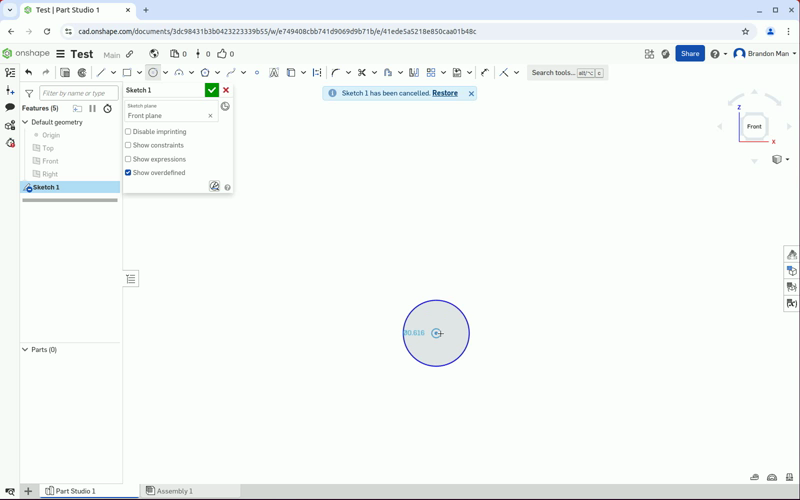
scroll(6)
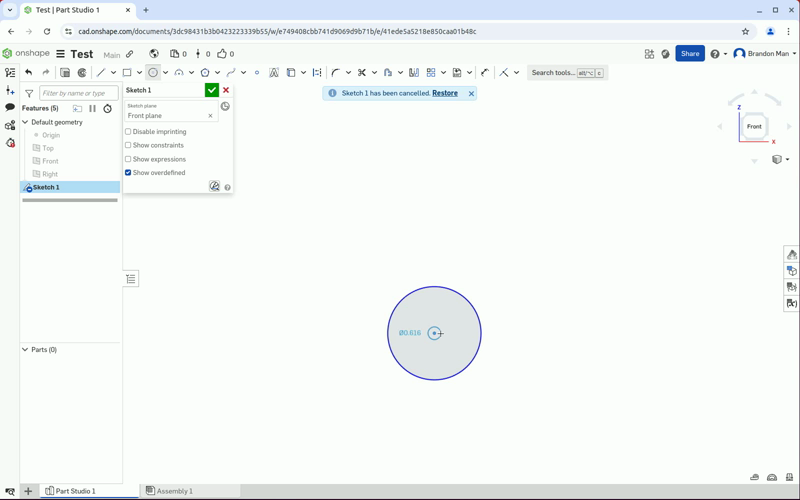
scroll(6)
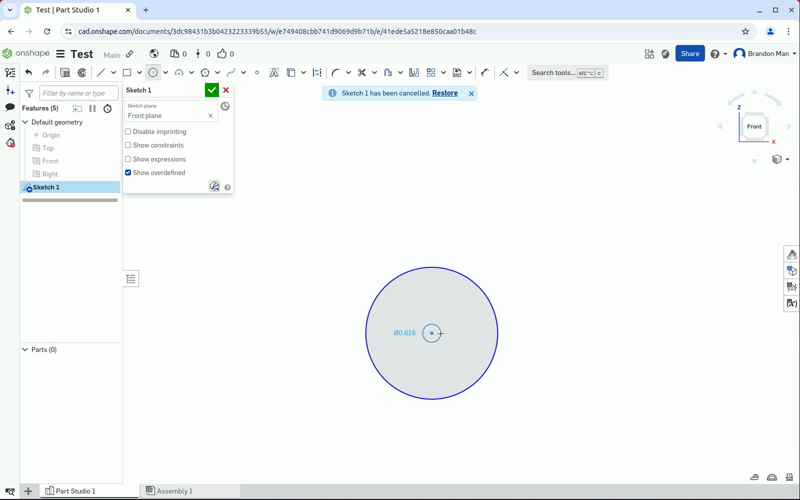
scroll(6)
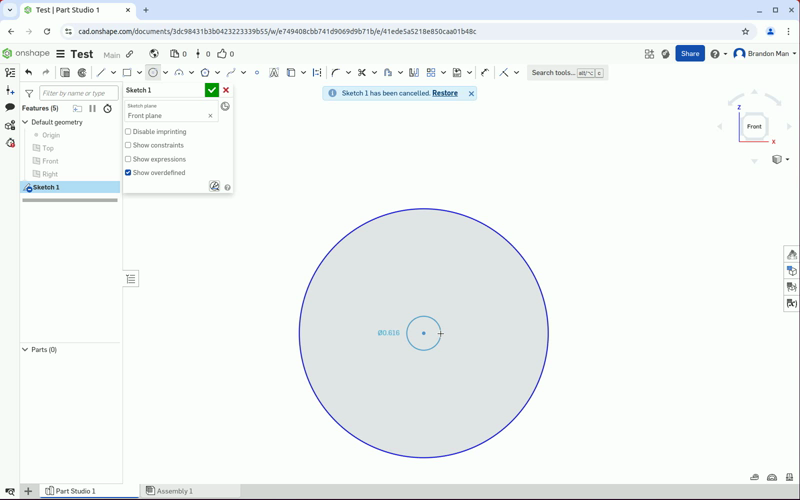
click(440, 333)
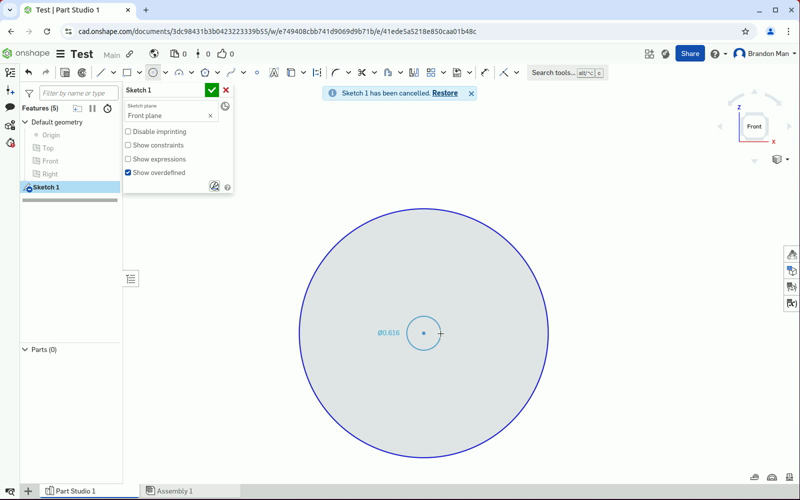
scroll(-6)
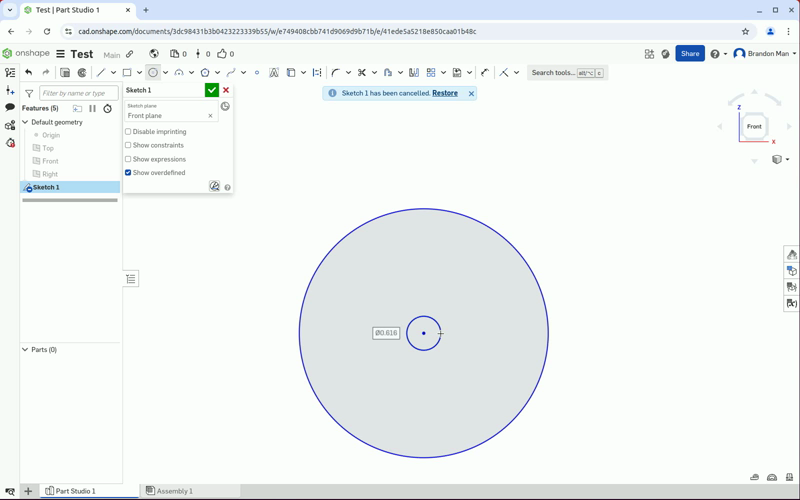
scroll(-6)
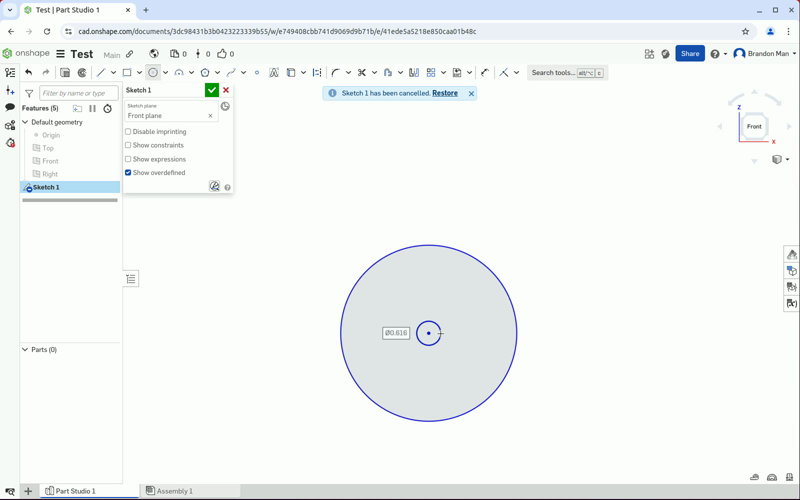
scroll(-6)
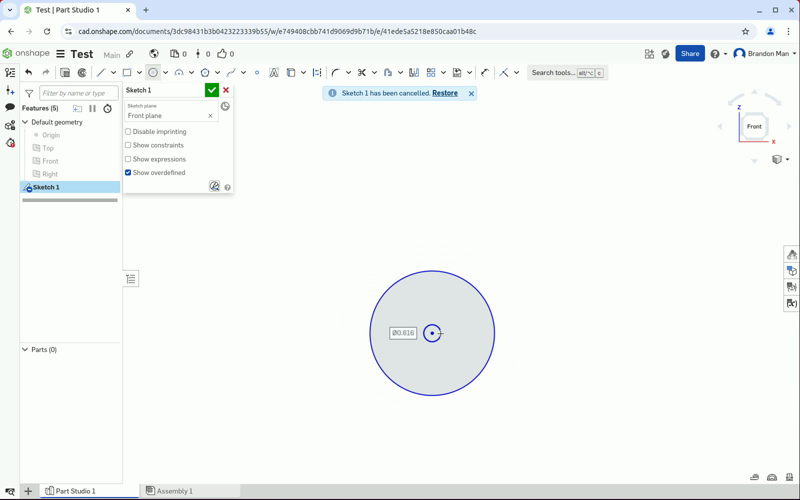
scroll(-6)
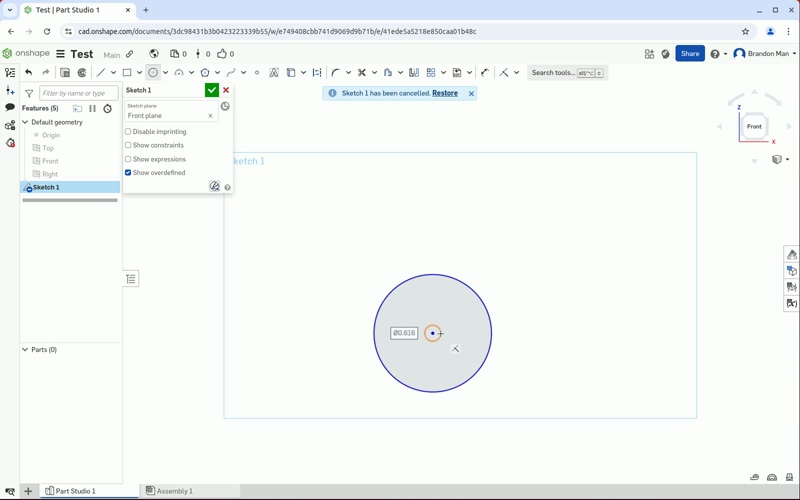
scroll(-6)
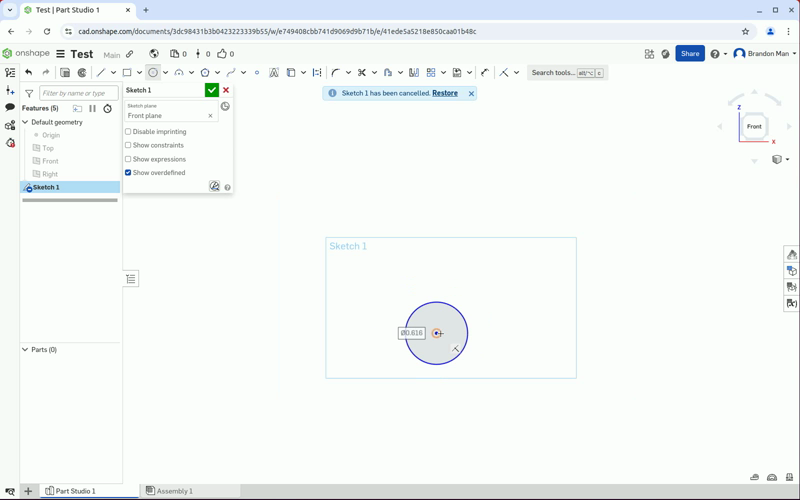
scroll(-6)
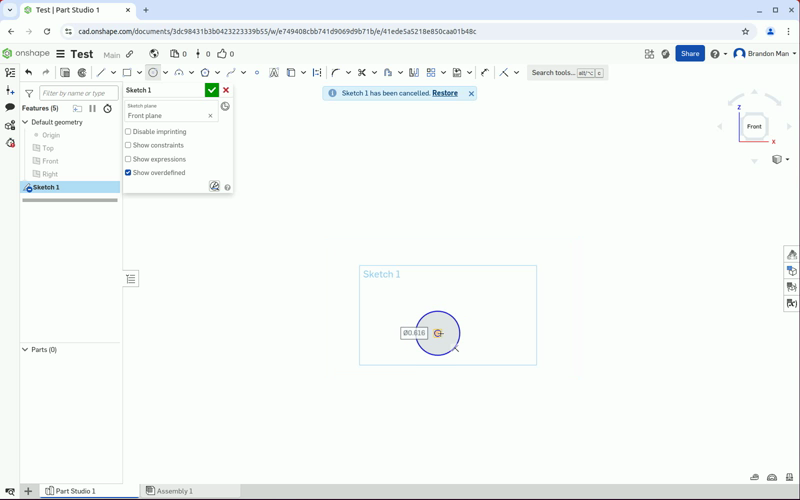
scroll(-6)
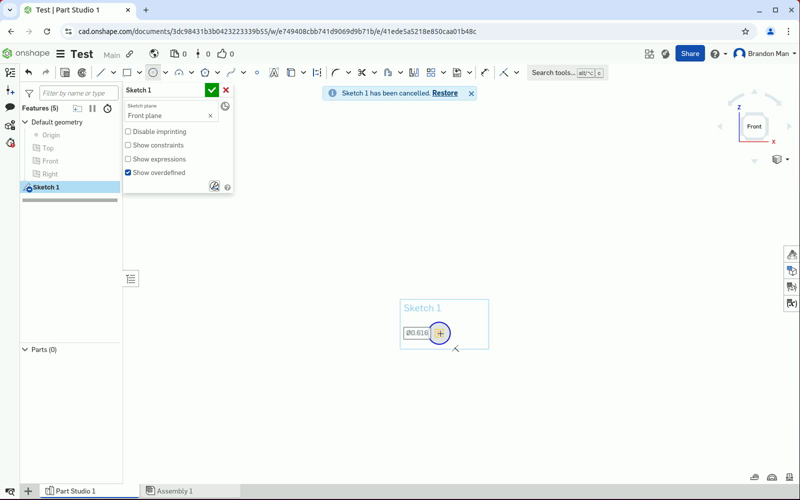
key(esc)
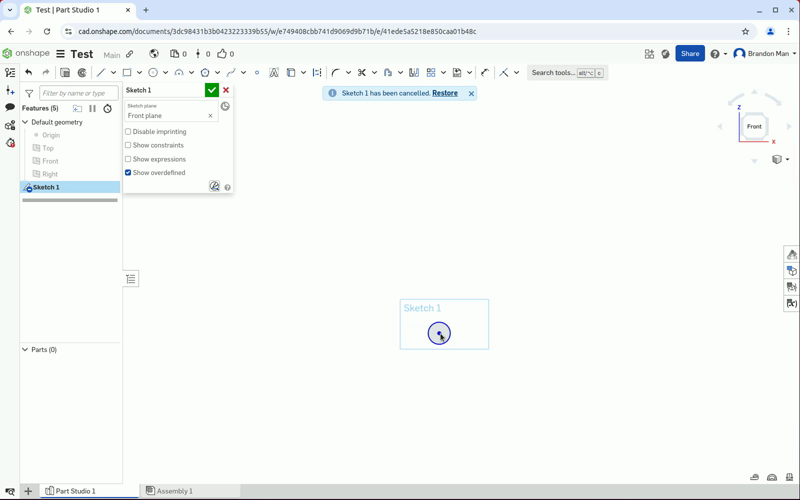
mouse_move(446, 335)
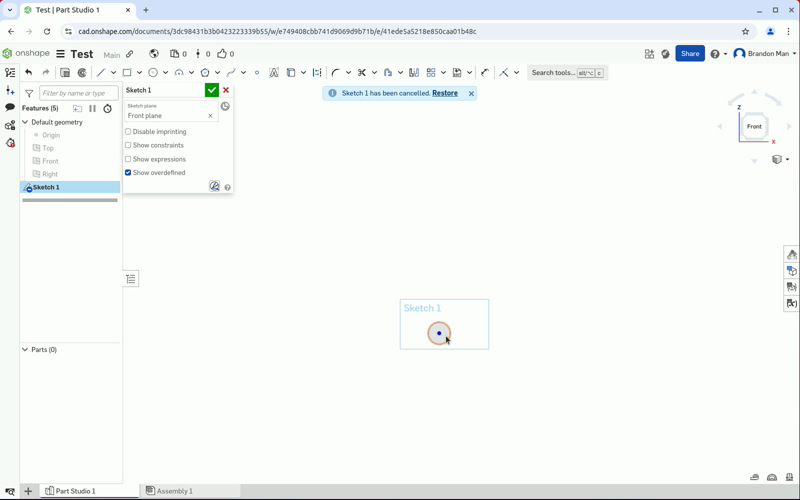
scroll(6)
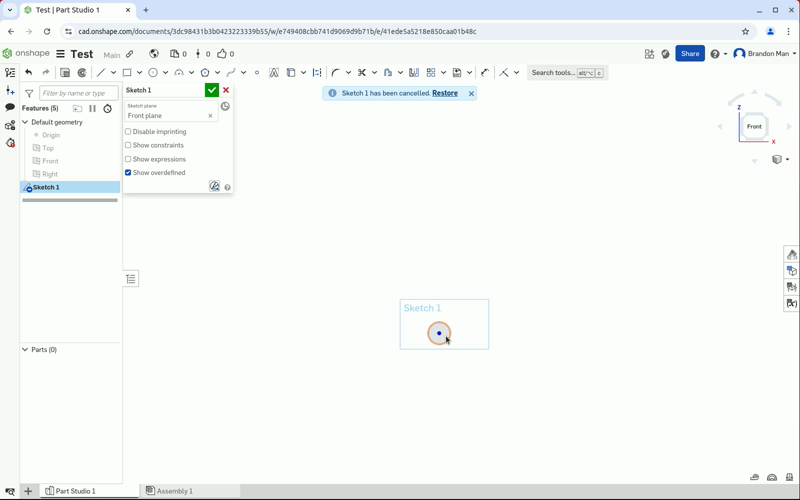
scroll(6)
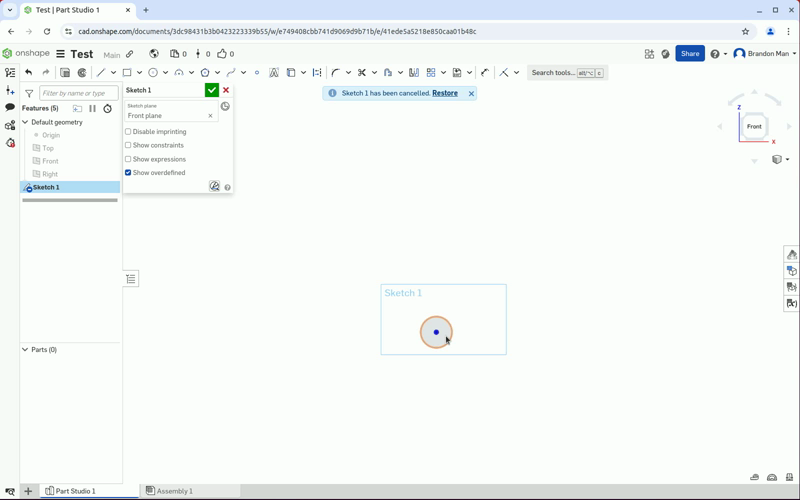
scroll(6)
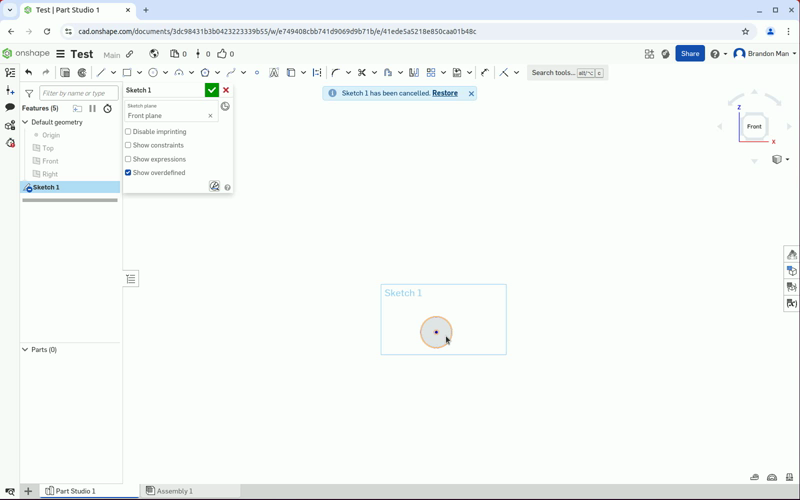
scroll(6)
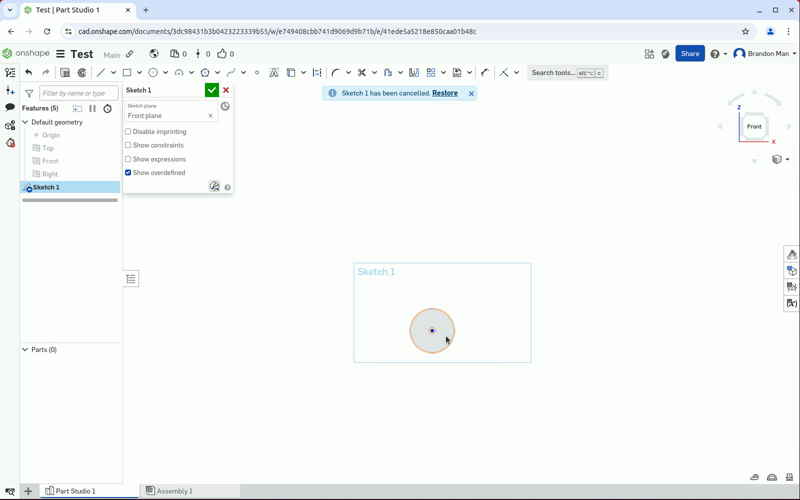
scroll(6)
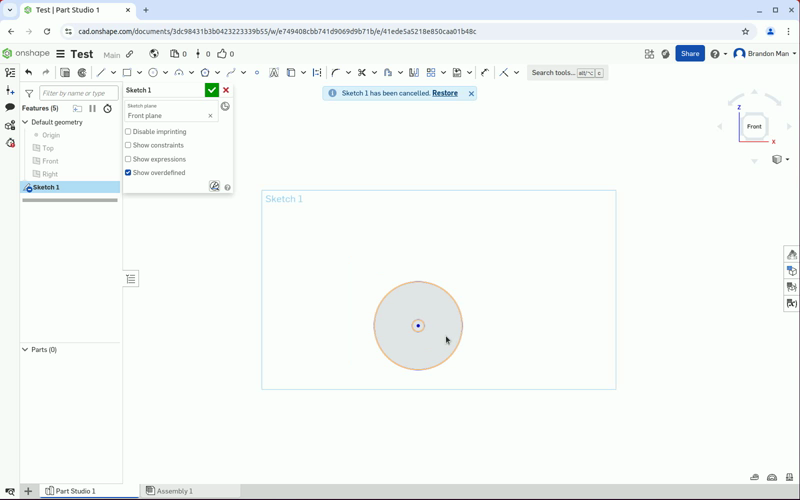
scroll(6)
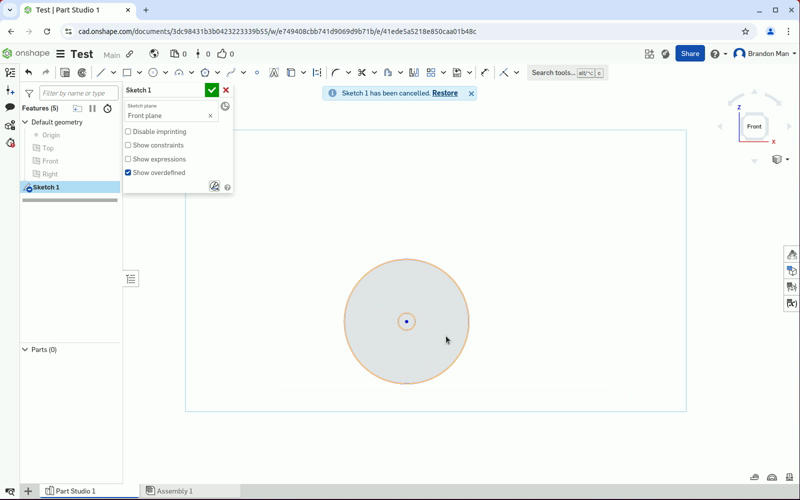
scroll(6)
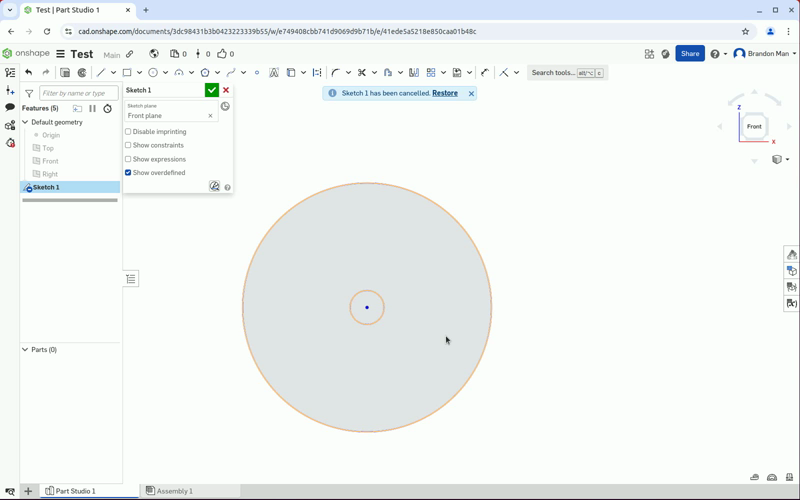
click(446, 335)
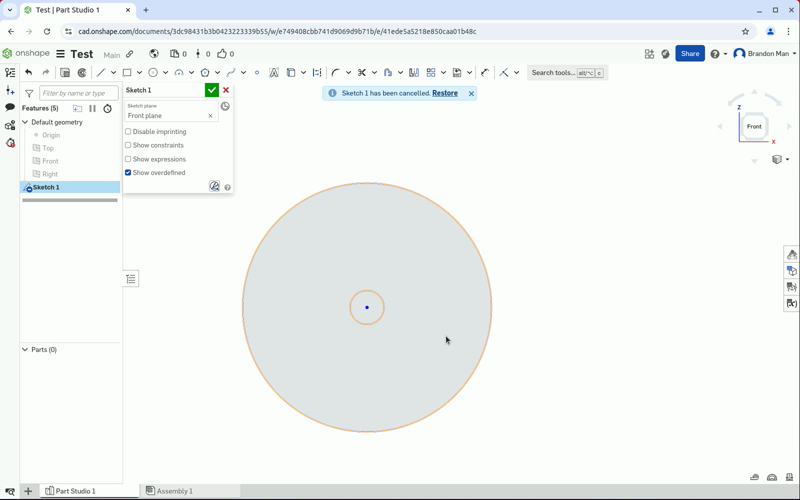
scroll(-6)
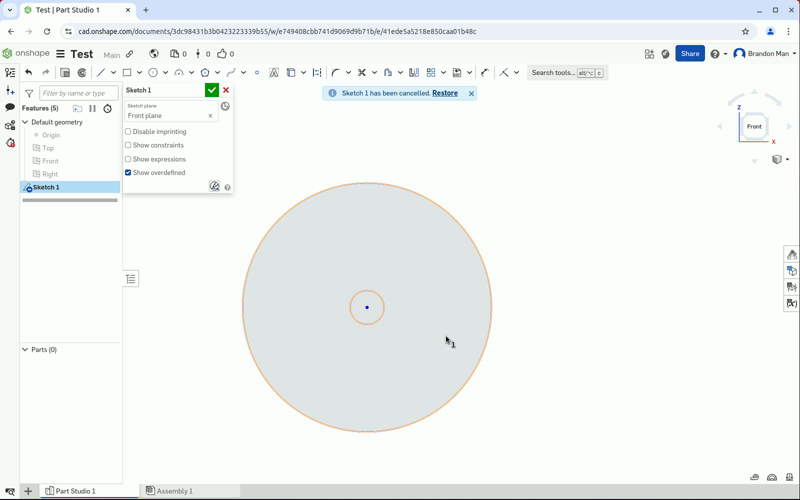
scroll(-6)
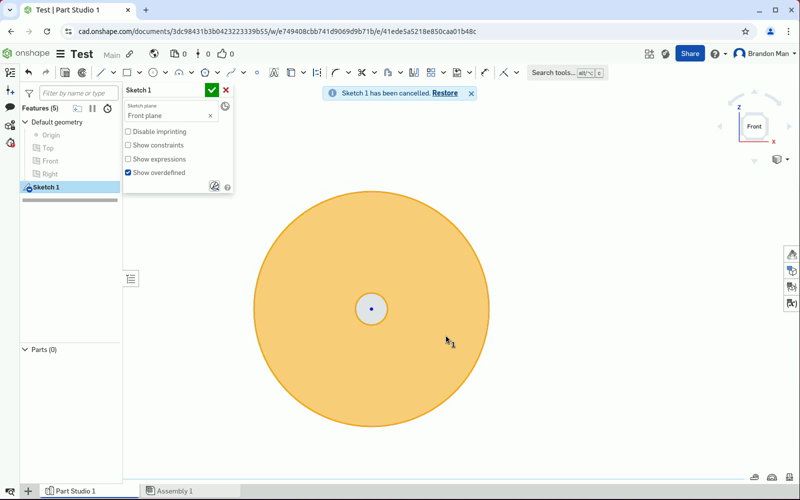
scroll(-6)
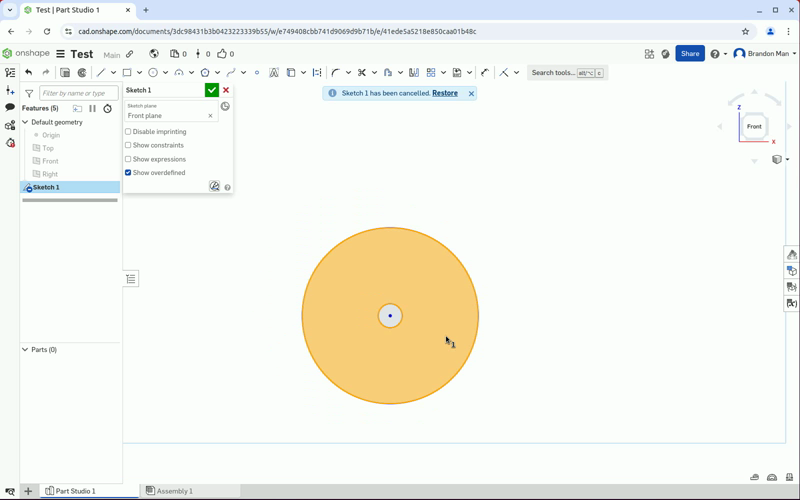
scroll(-6)
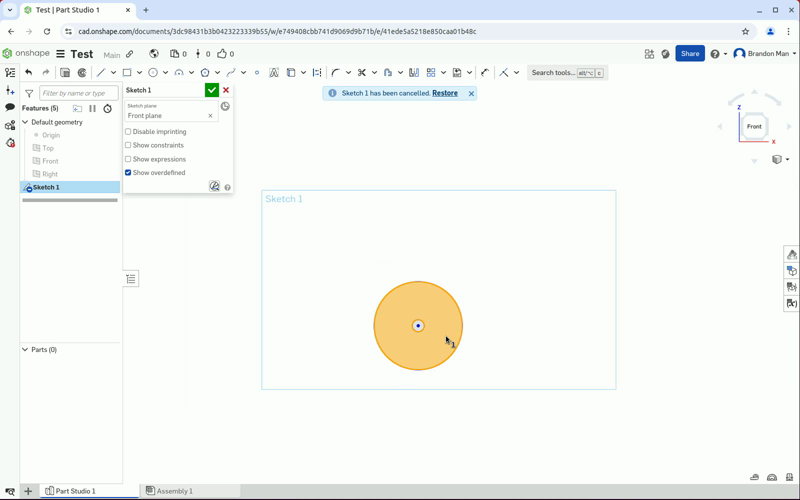
scroll(-6)
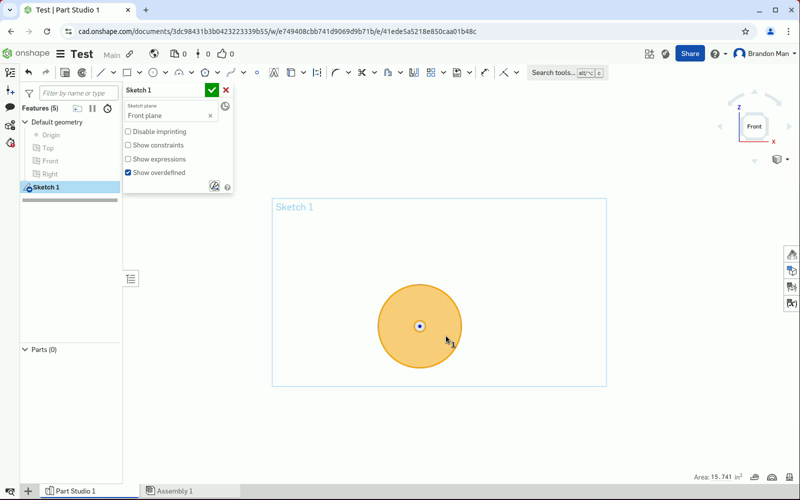
scroll(-6)
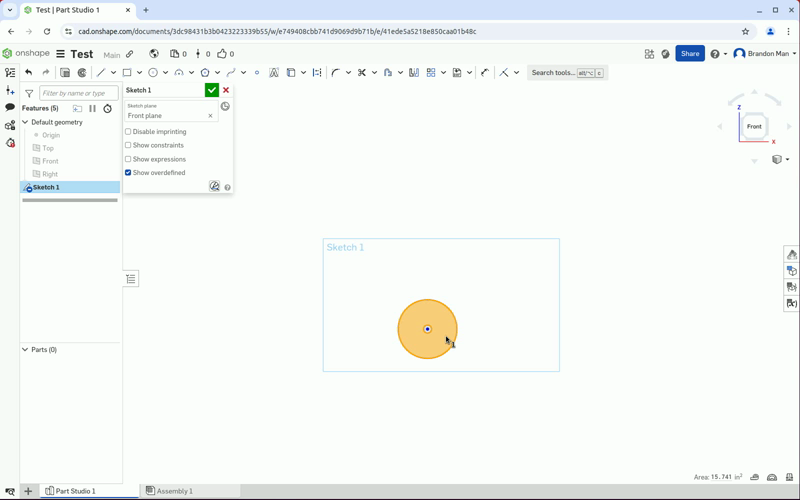
scroll(-6)
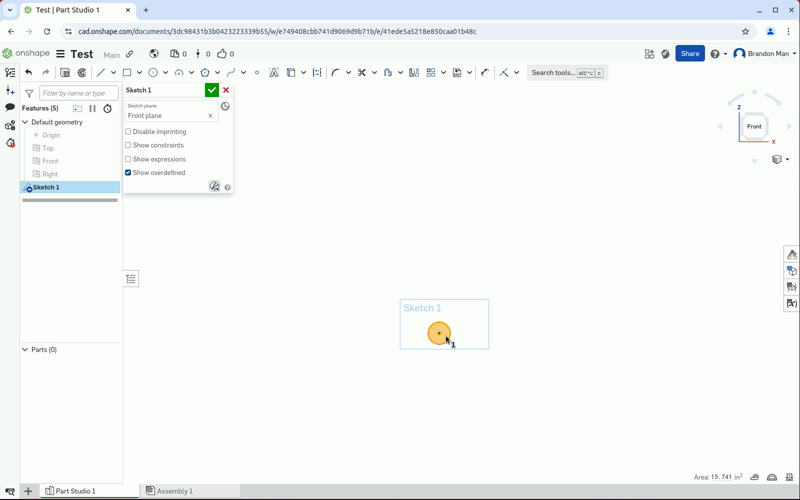
mouse_move(73, 352)
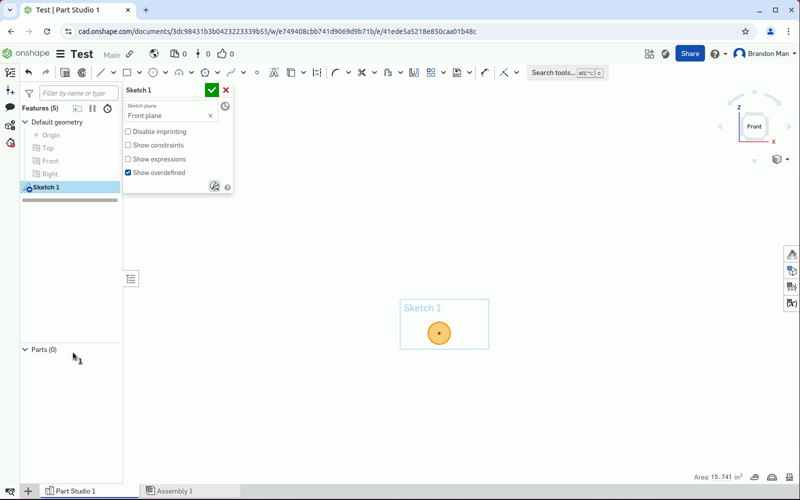
key(shift+y)
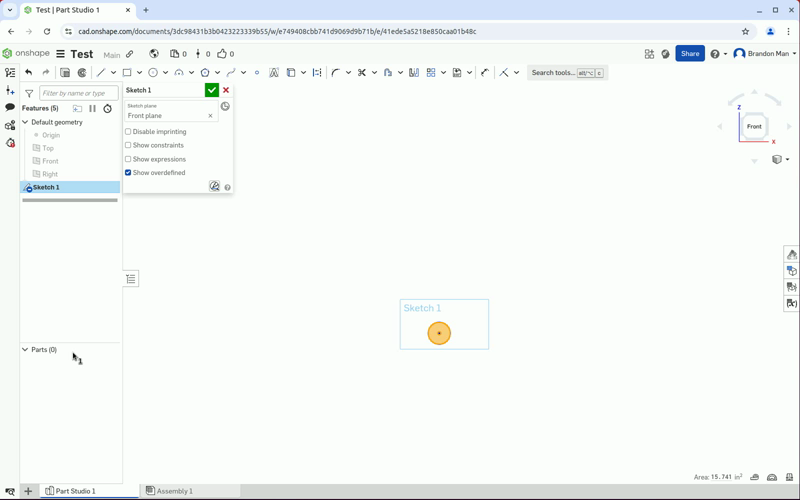
key(shift+e)
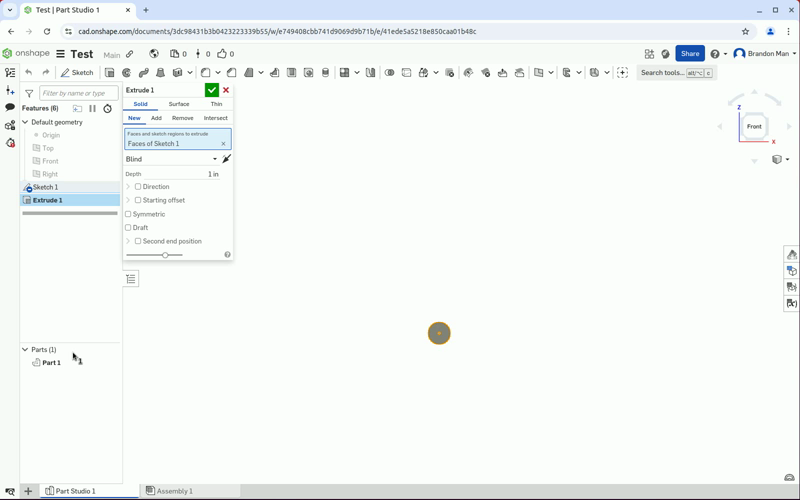
mouse_move(143, 106)
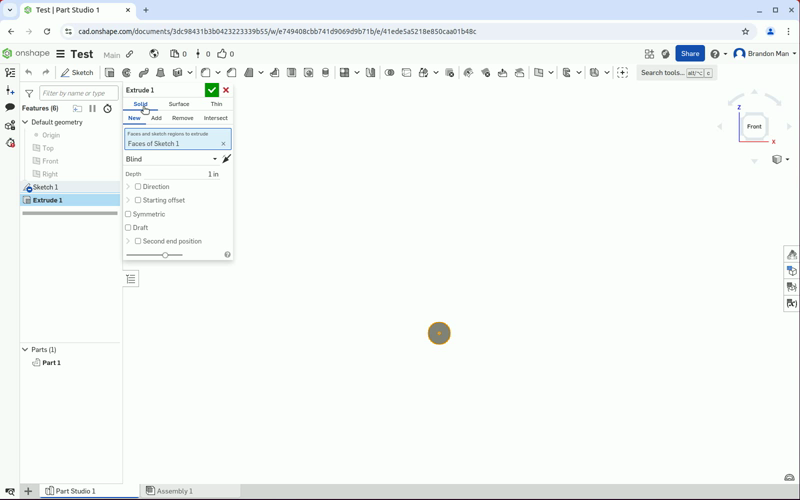
click(143, 106)
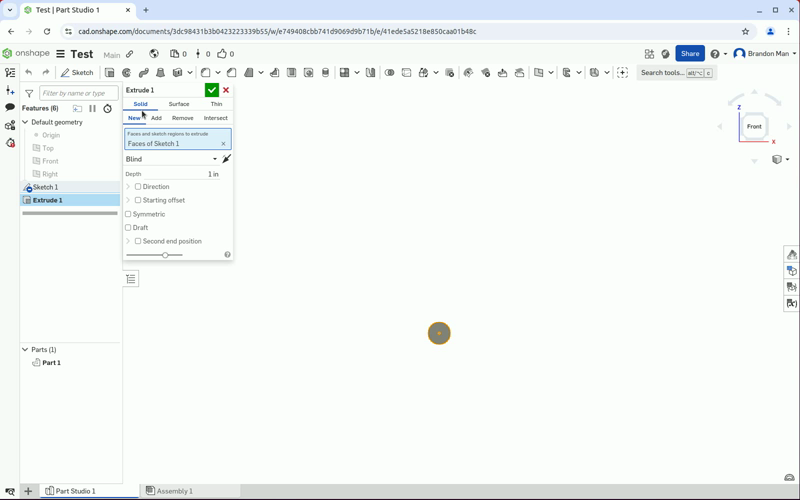
mouse_move(137, 120)
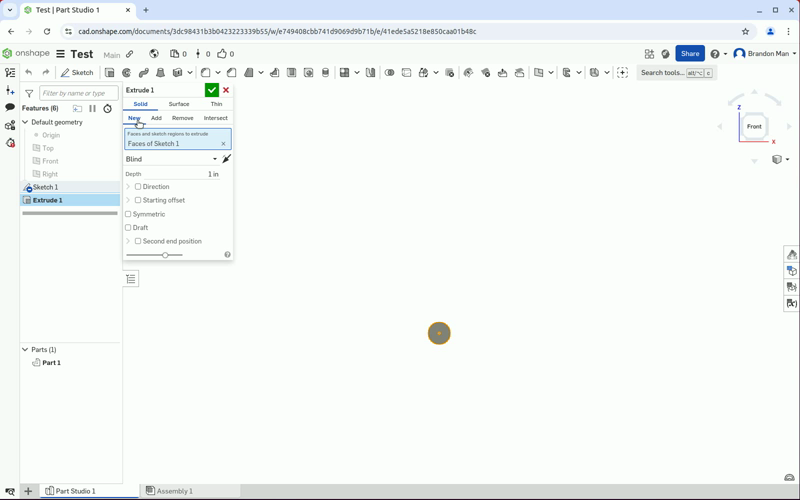
click(137, 120)
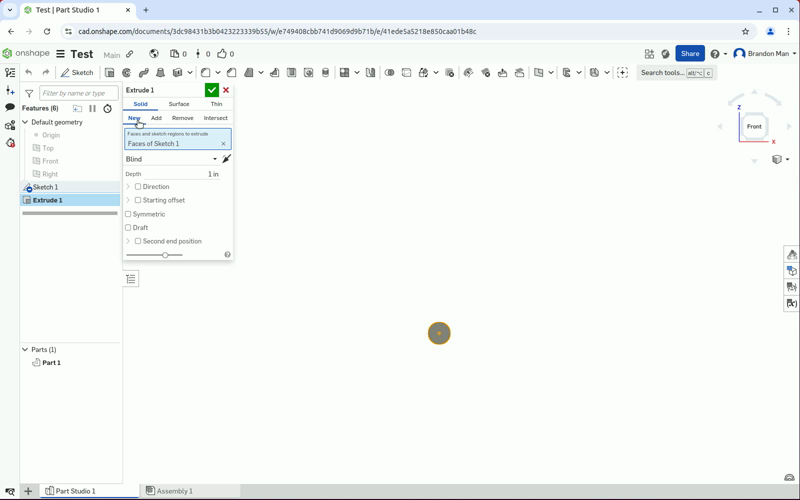
key(tab, 4)
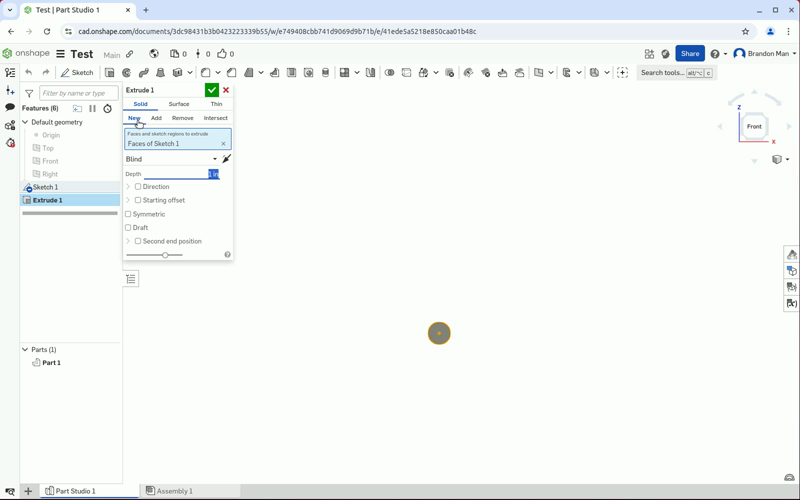
text(0.482)
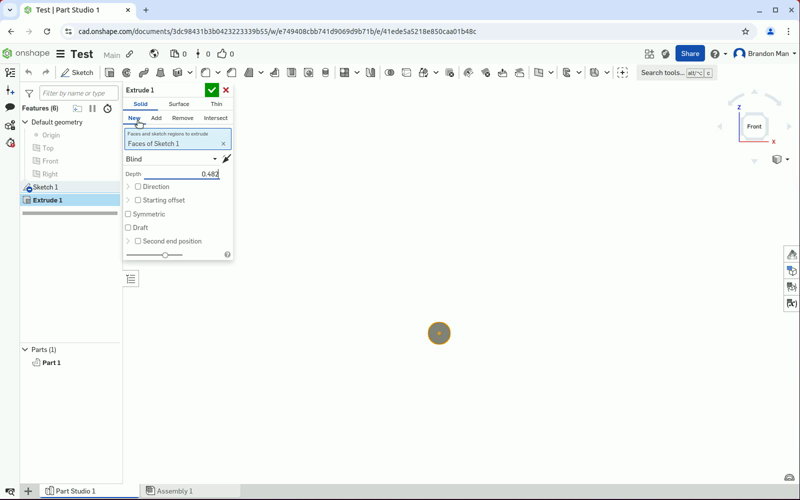
key(tab, 3)
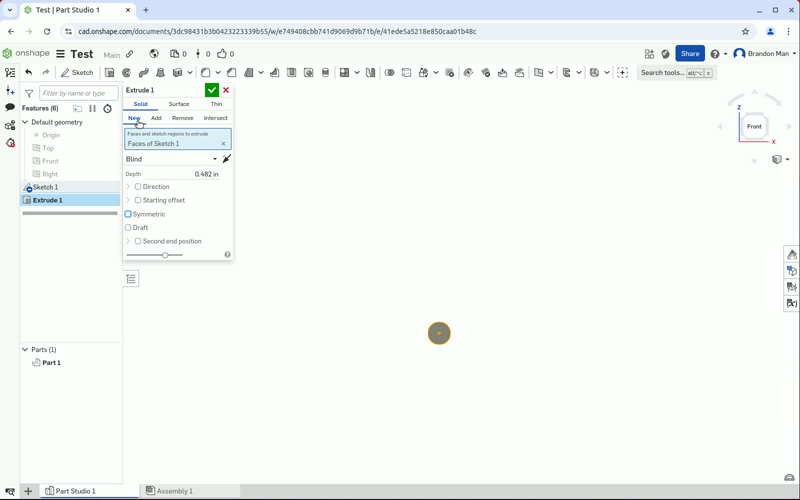
key(space)
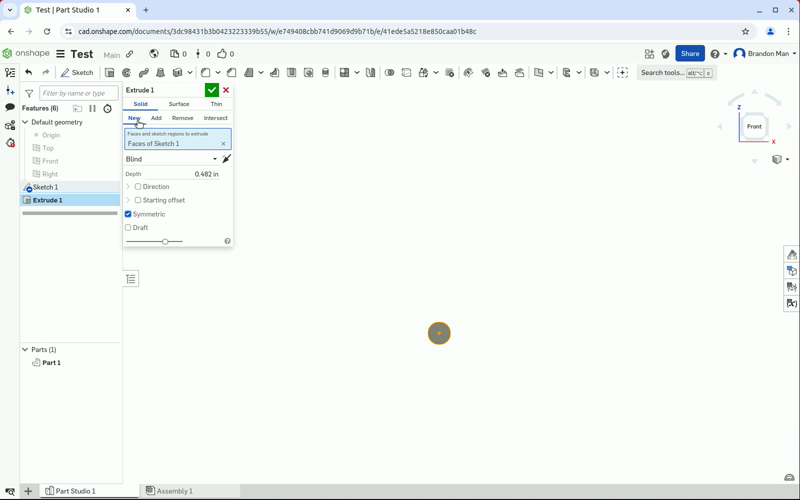
key(enter)
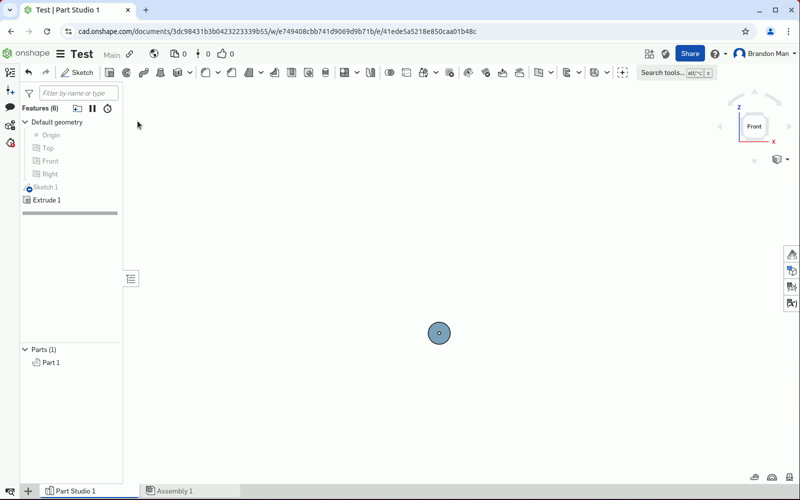
key(shift+h)
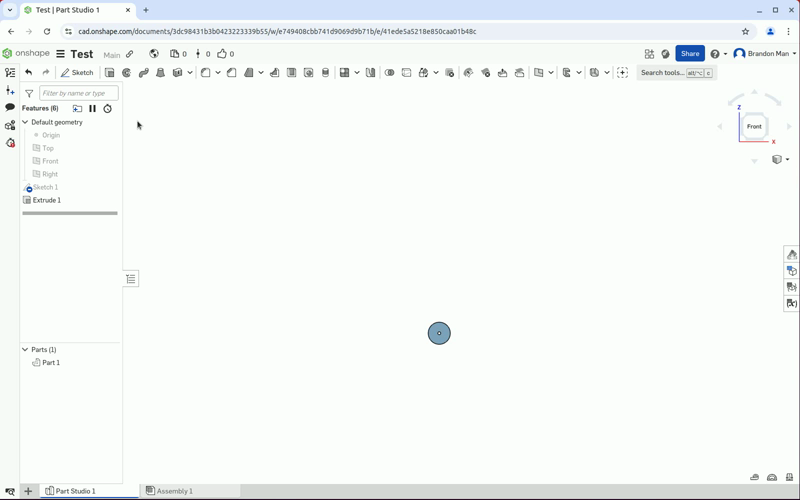
key(shift+h)
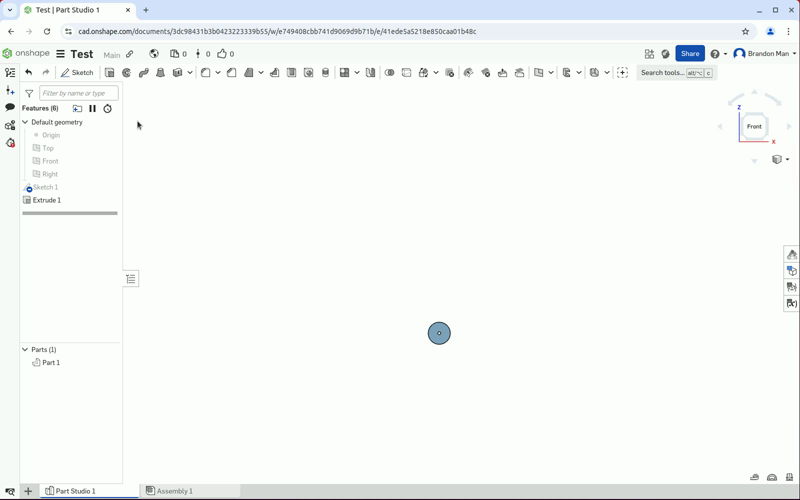
mouse_move(73, 189)
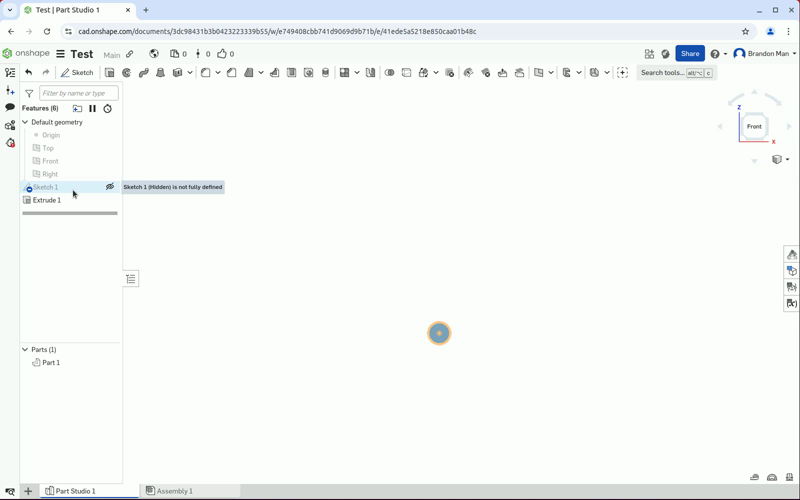
click(73, 189)
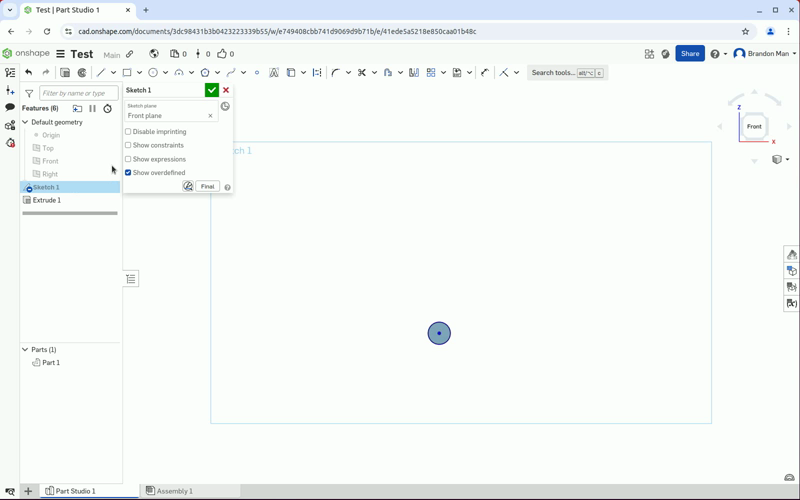
mouse_move(229, 92)
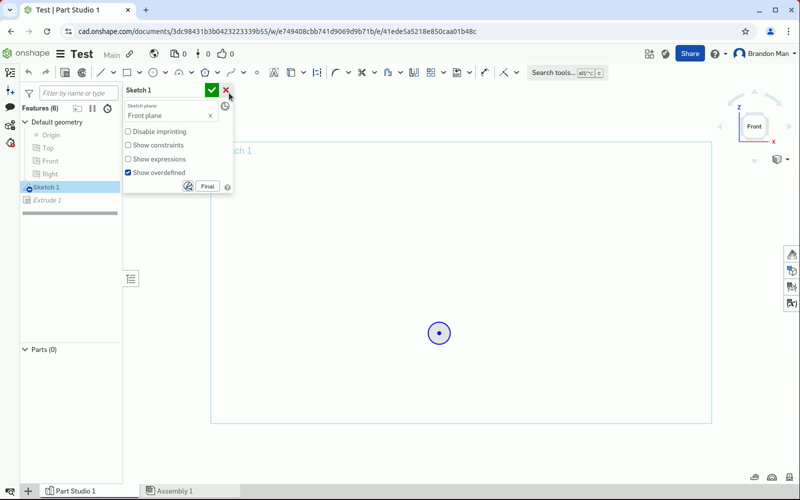
click(229, 92)
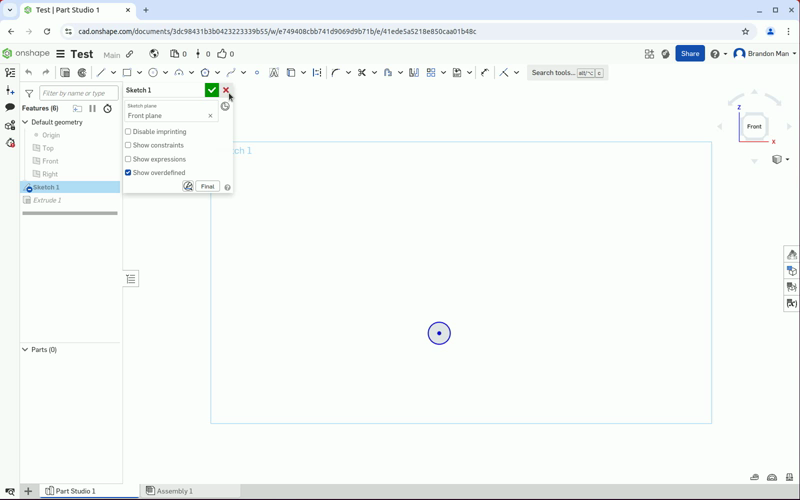
key(shift+s)
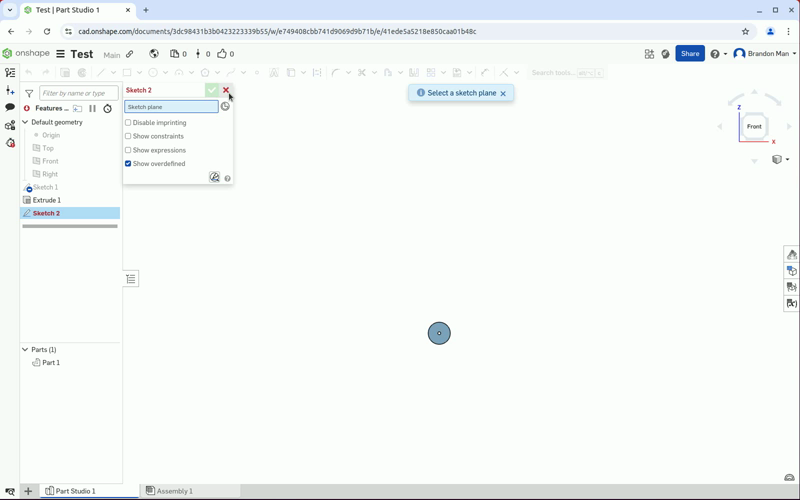
mouse_move(73, 163)
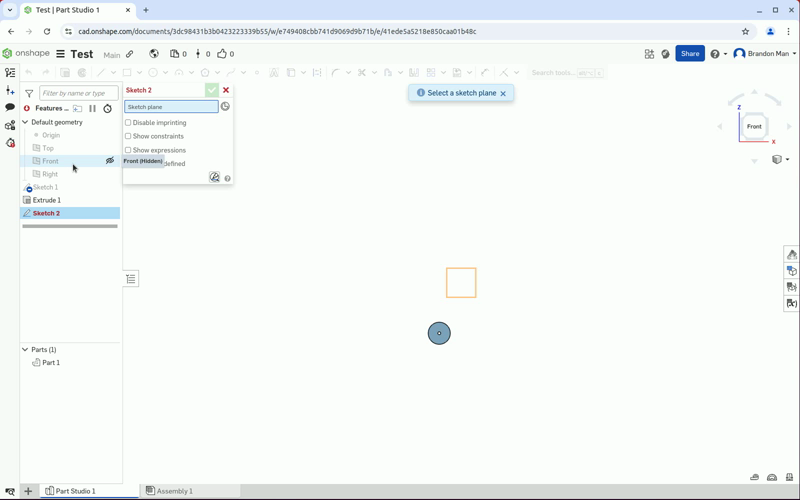
click(73, 163)
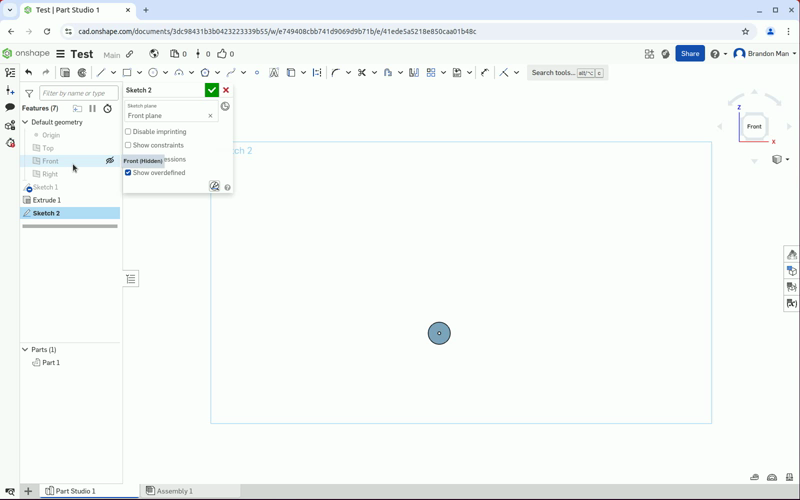
mouse_move(73, 352)
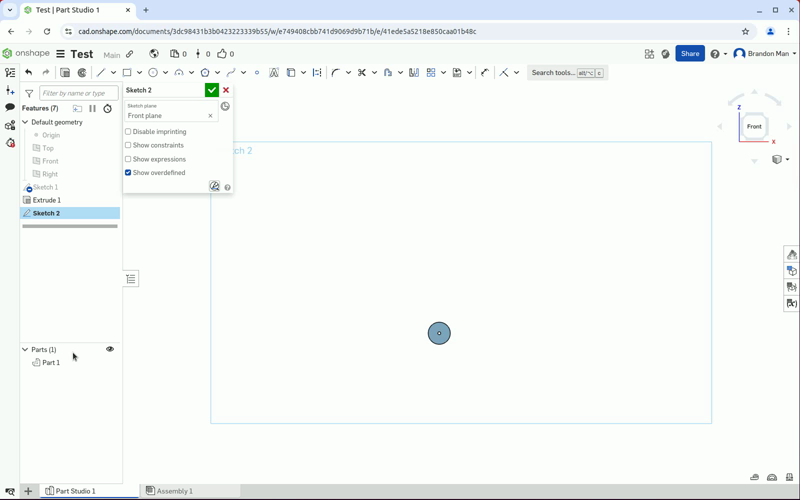
key(y)
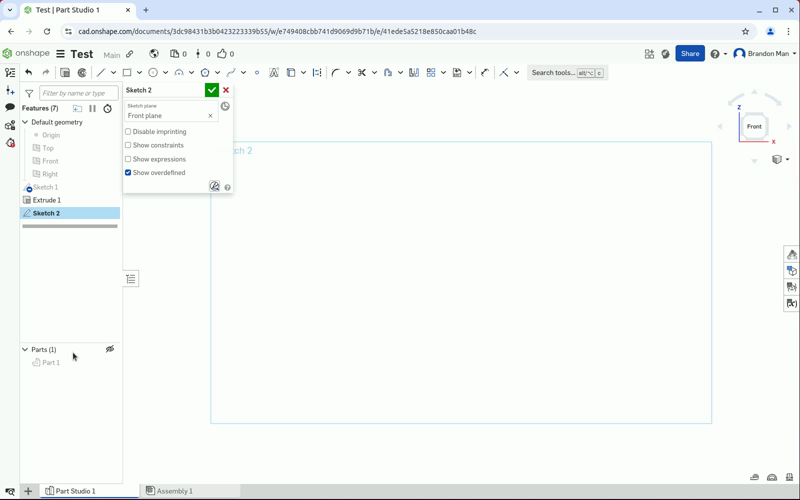
key(a)
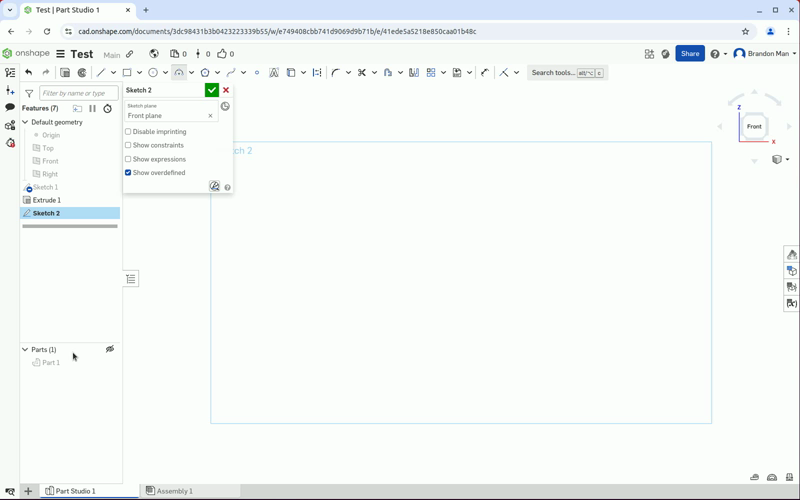
key_down(shift)
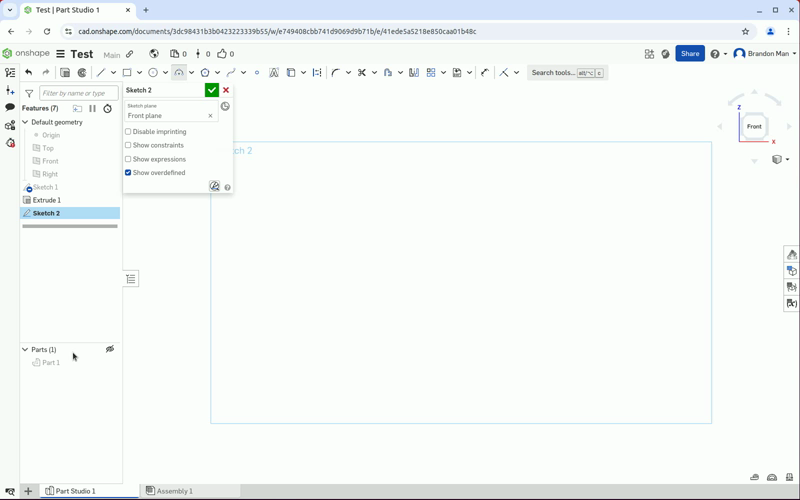
mouse_move(430, 326)
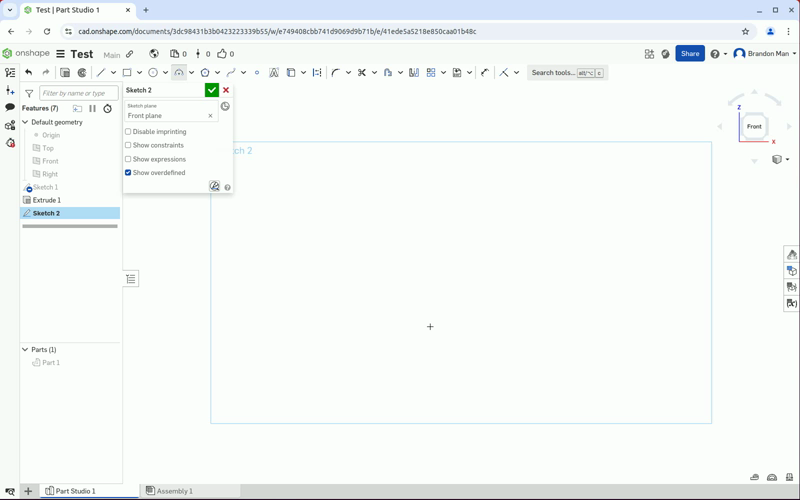
click(430, 326)
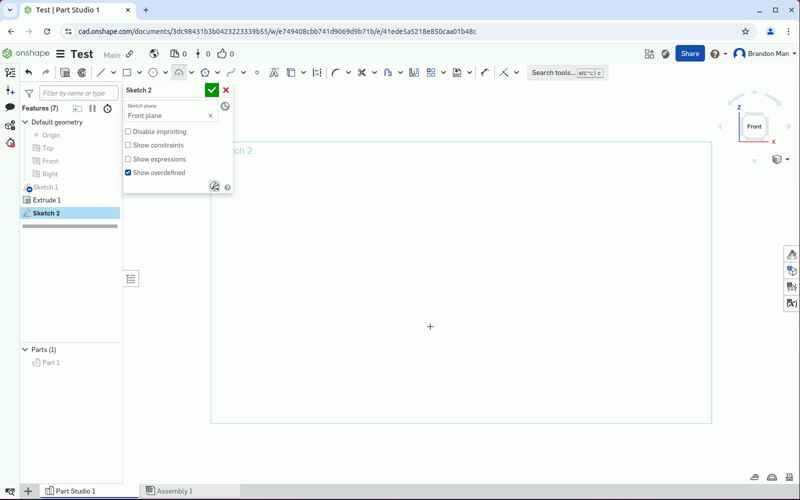
key_up(shift)
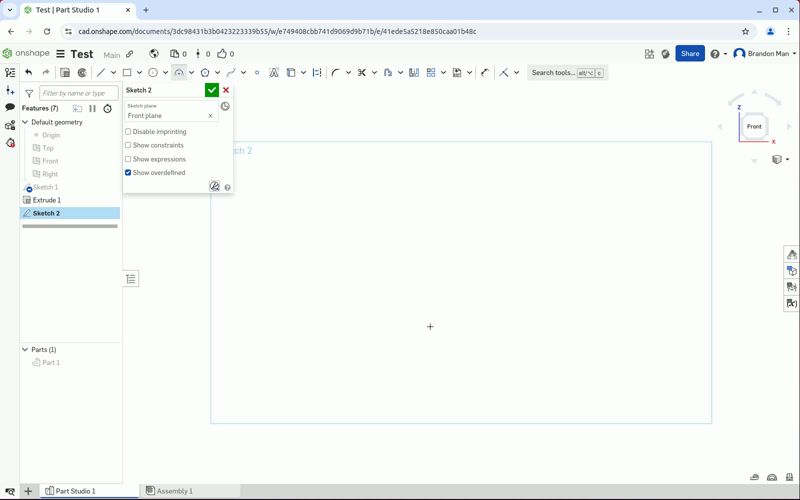
key_down(shift)
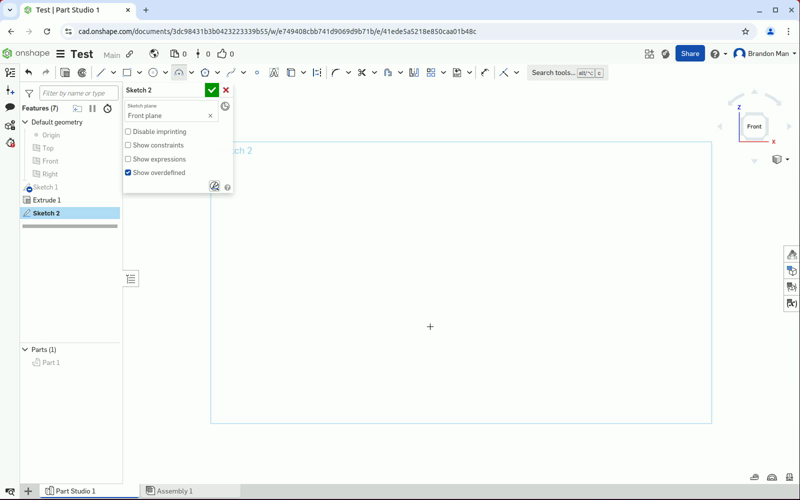
mouse_move(445, 326)
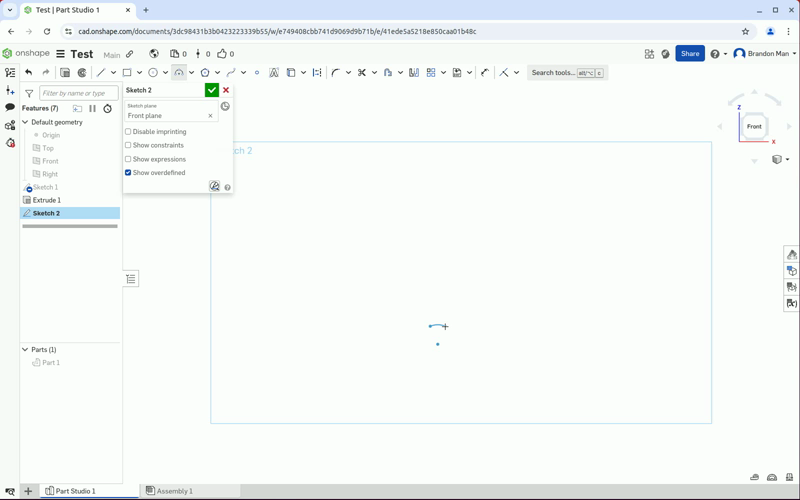
click(445, 326)
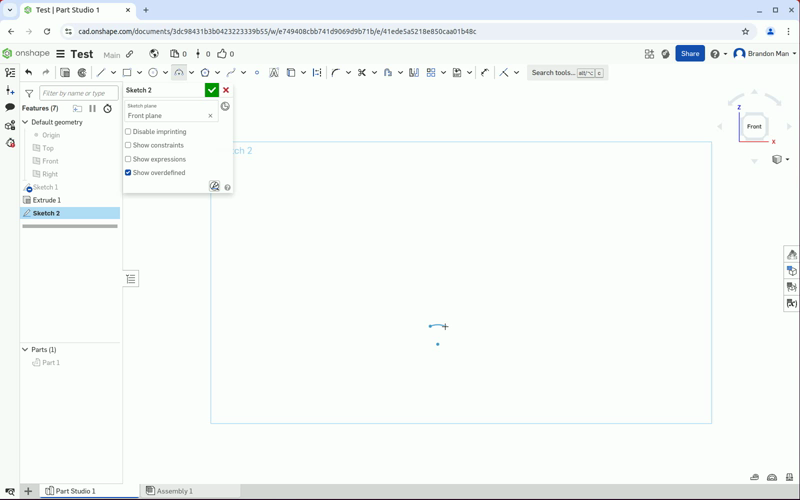
mouse_move(437, 323)
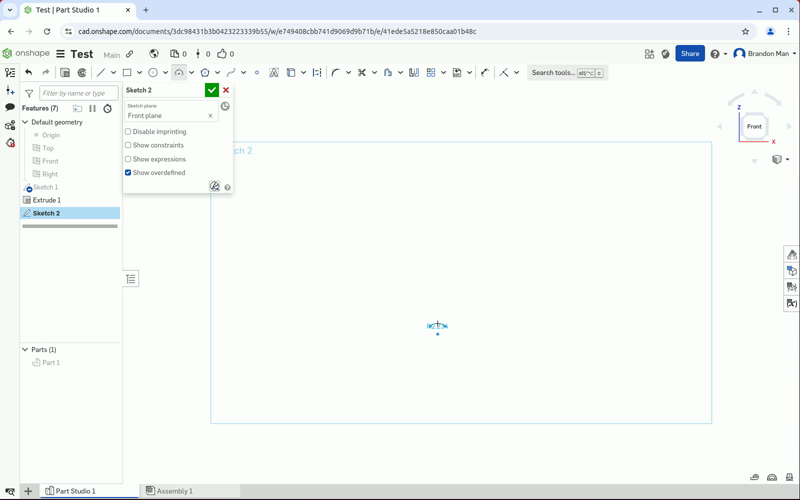
click(437, 323)
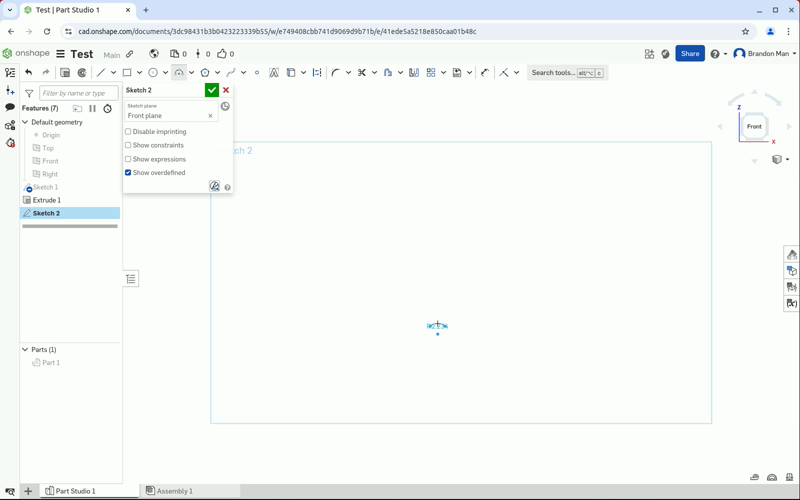
key_up(shift)
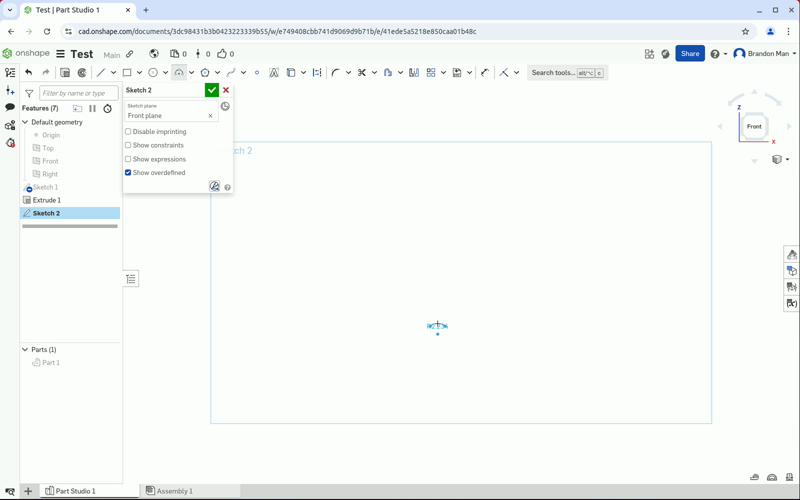
key(esc)
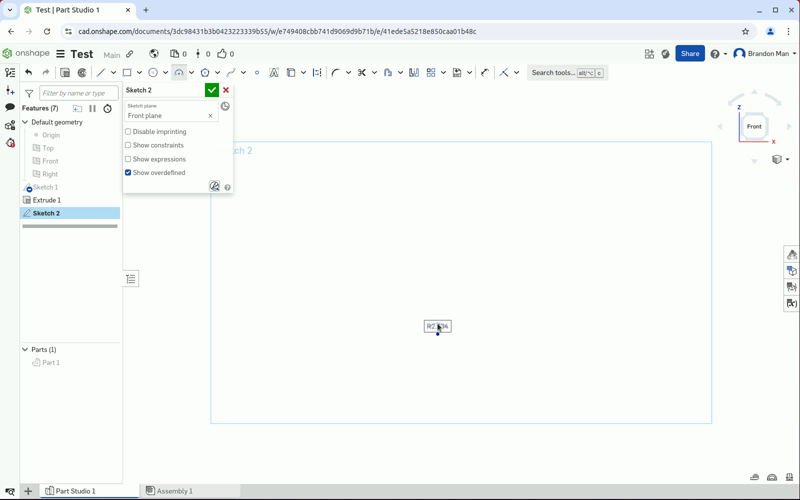
key(l)
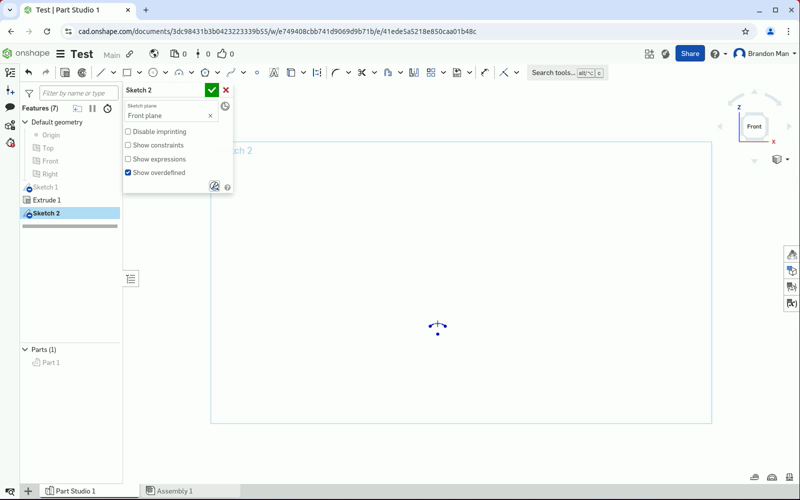
mouse_move(445, 326)
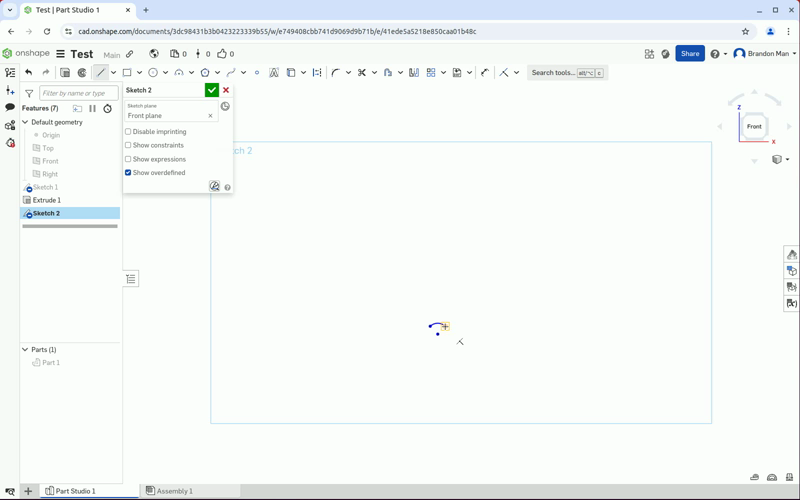
click(445, 326)
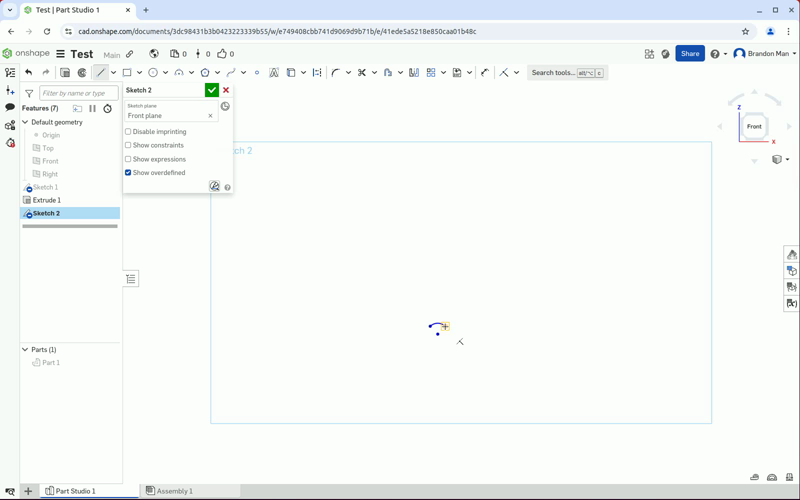
key_down(shift)
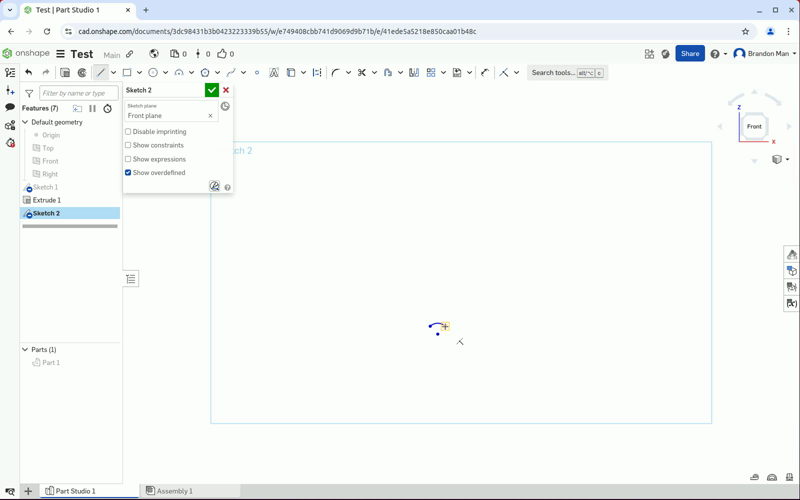
mouse_move(445, 257)
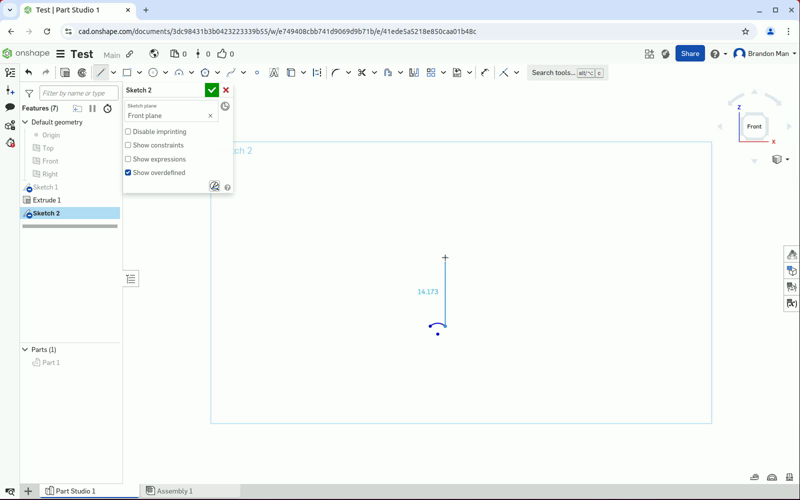
click(445, 257)
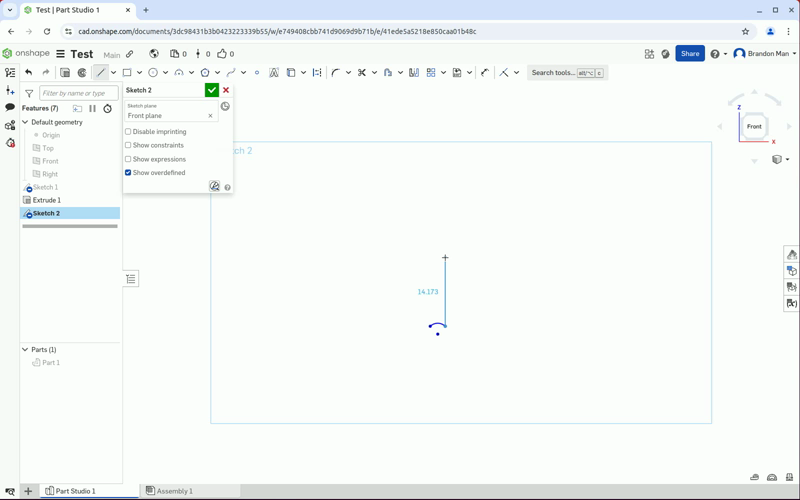
key_up(shift)
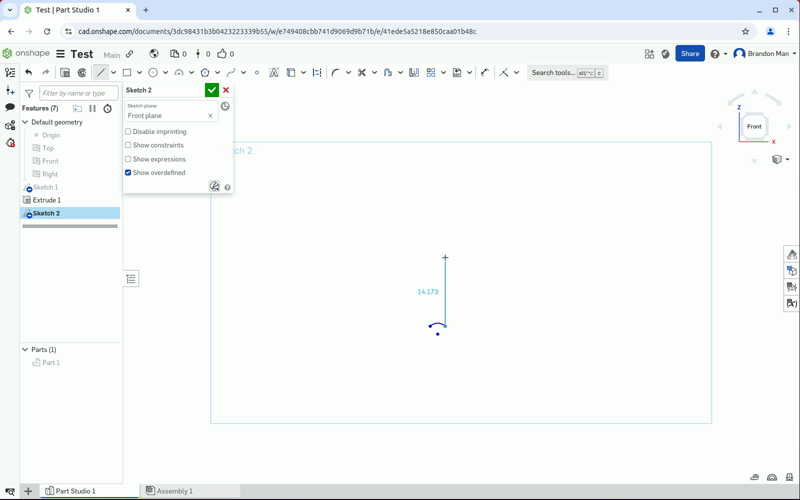
key_down(shift)
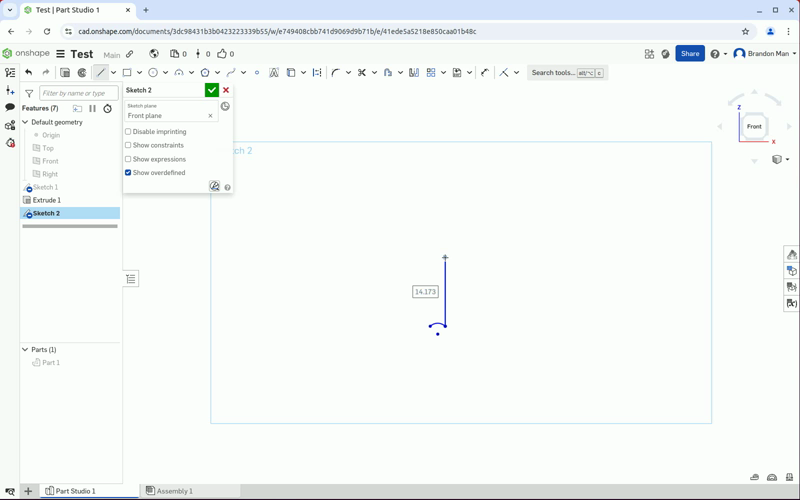
mouse_move(436, 170)
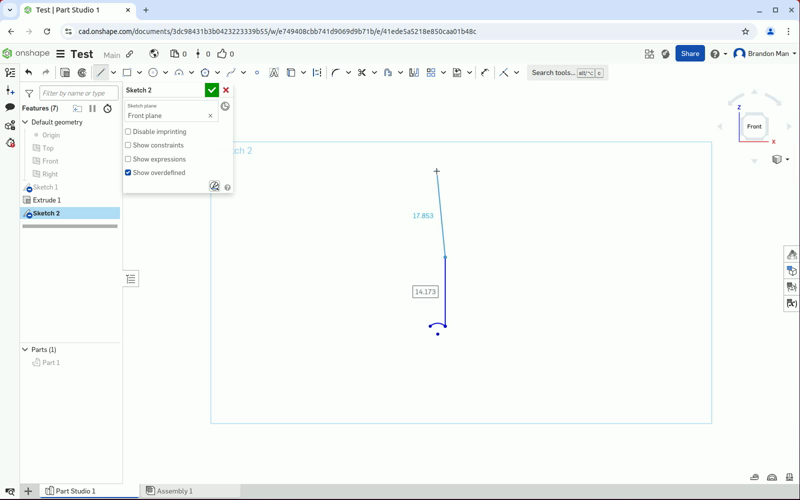
click(436, 170)
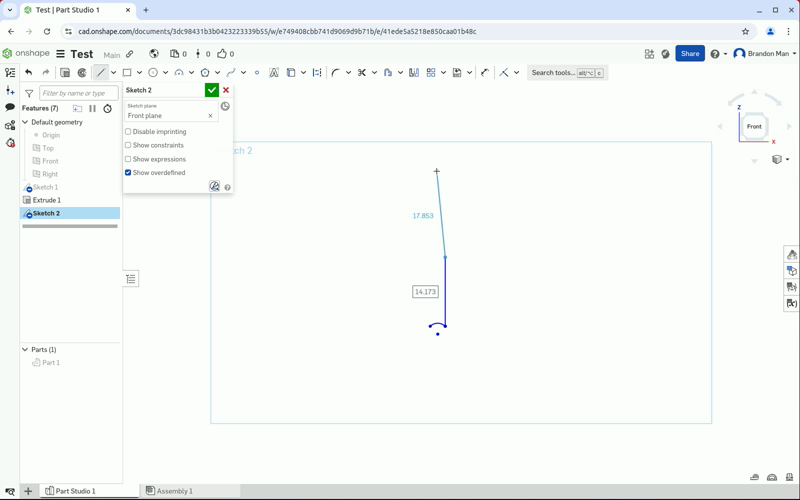
key_up(shift)
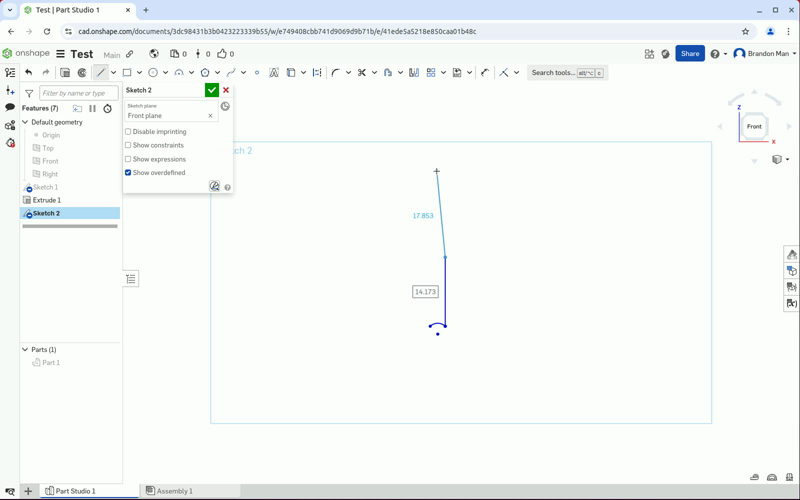
key_down(shift)
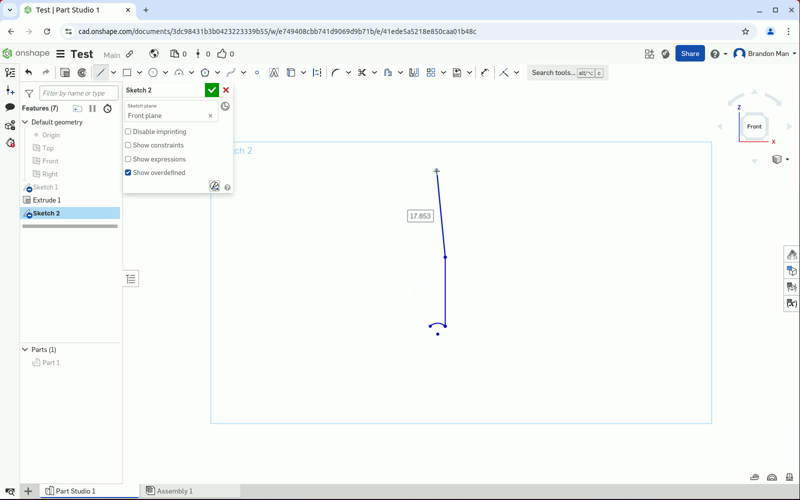
mouse_move(430, 257)
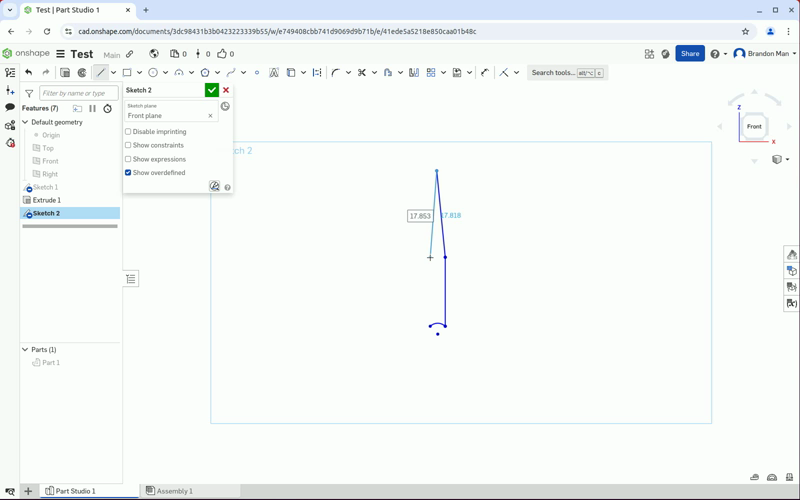
click(430, 257)
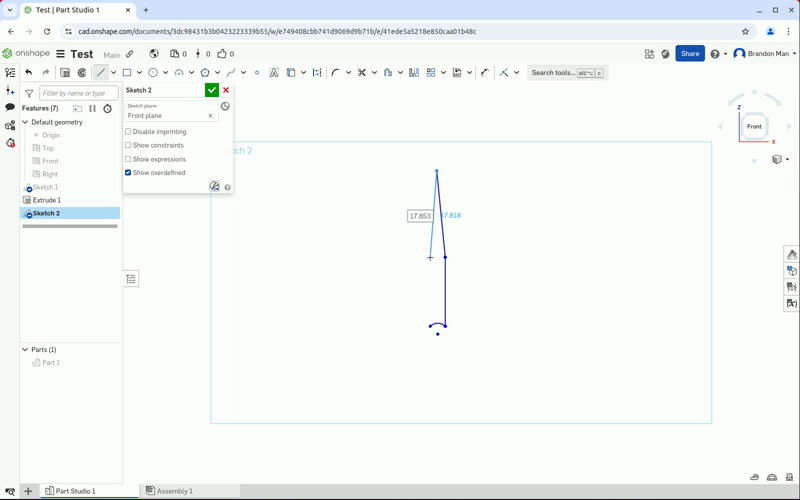
key_up(shift)
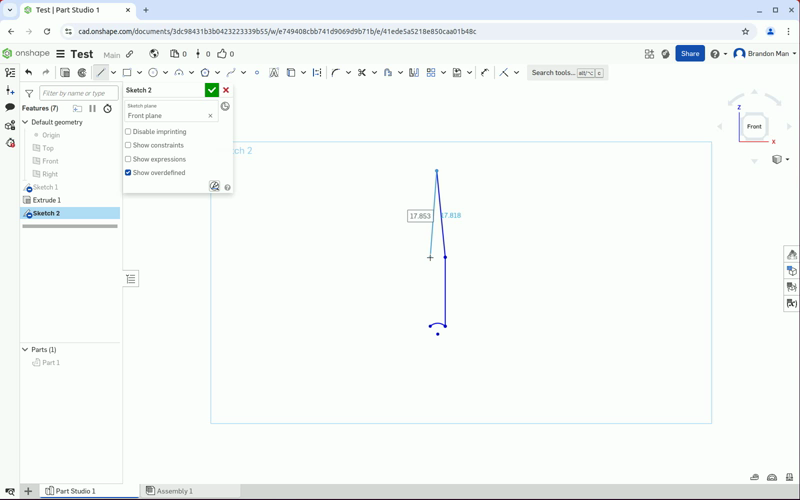
key_down(shift)
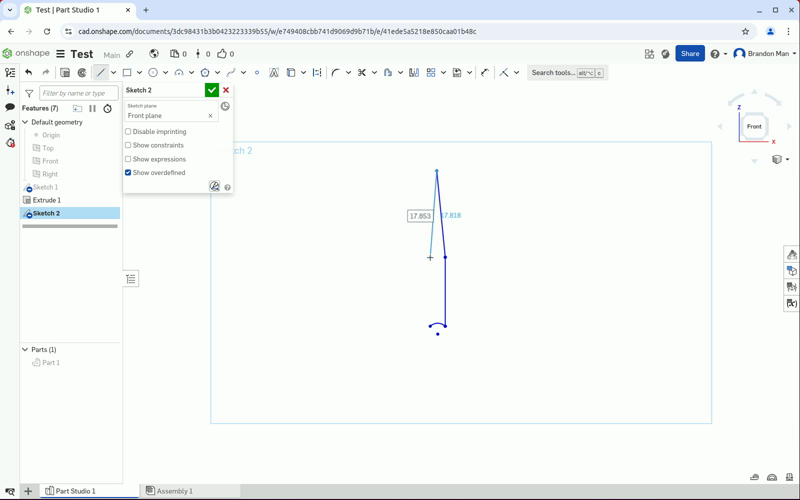
mouse_move(430, 326)
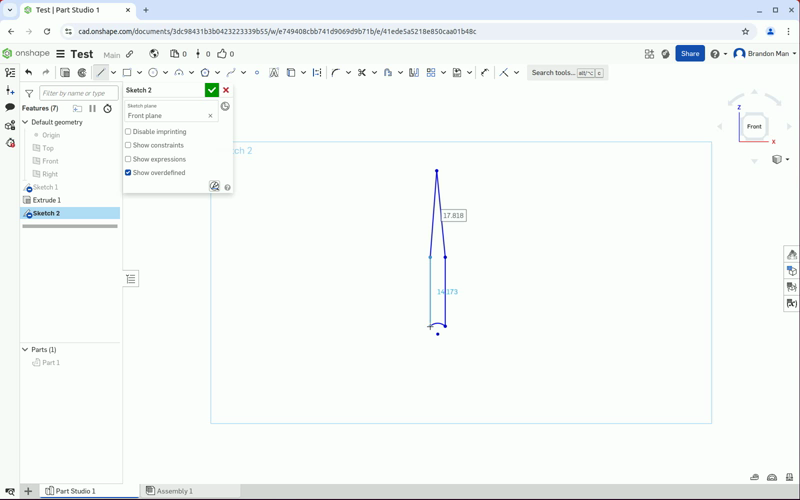
key_up(shift)
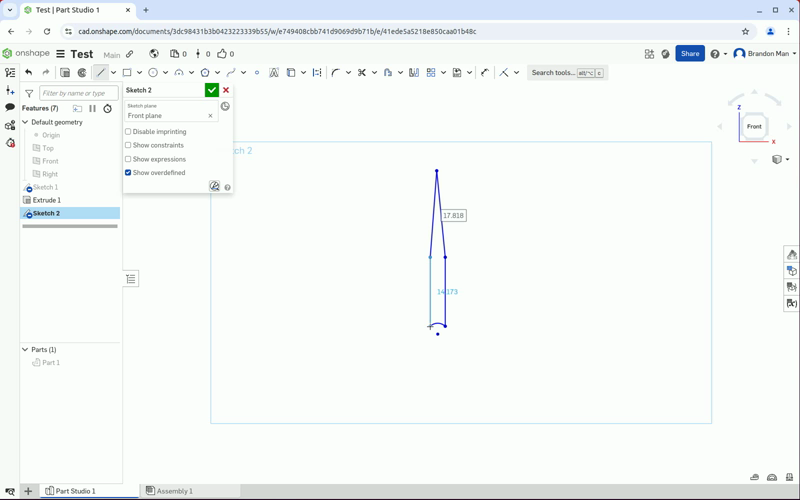
click(430, 326)
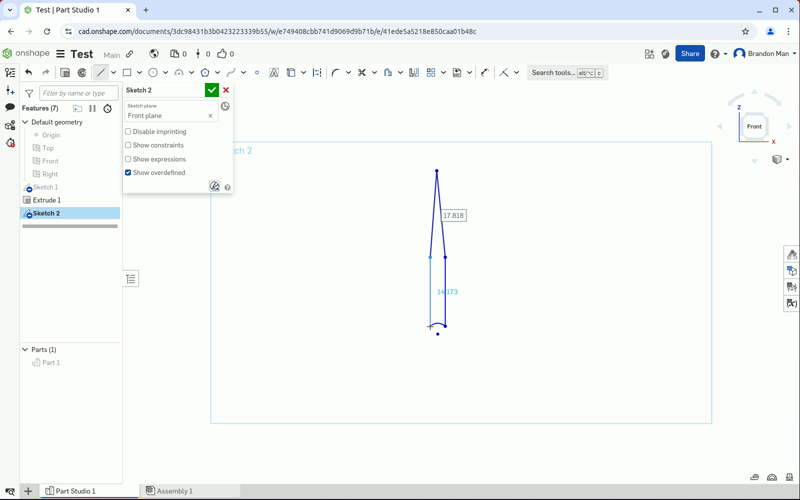
key(esc)
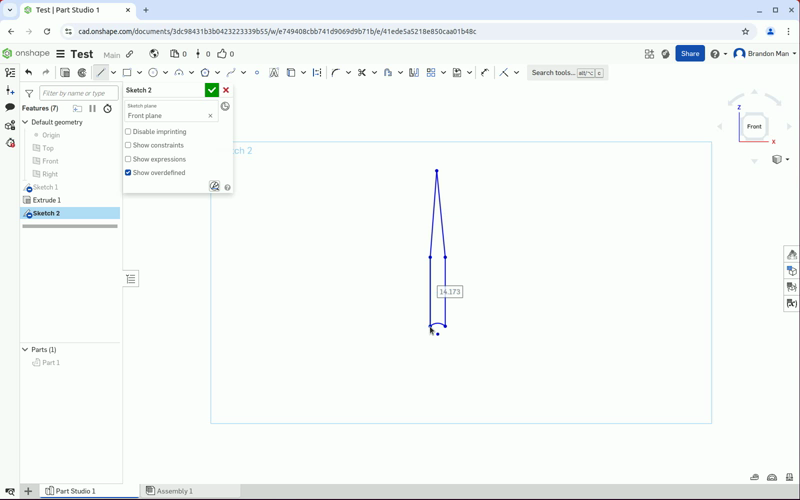
key(a)
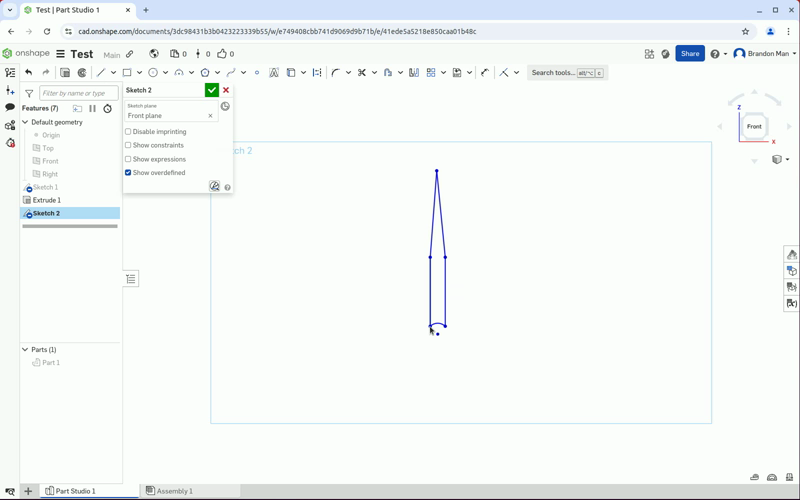
key_down(shift)
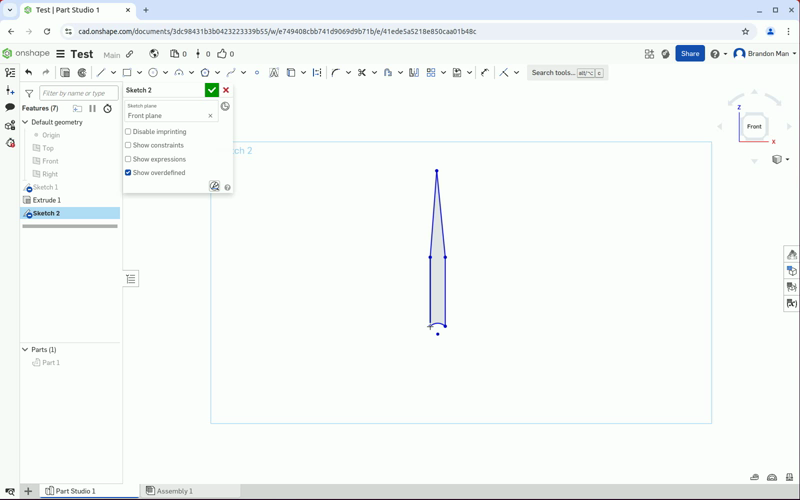
mouse_move(435, 314)
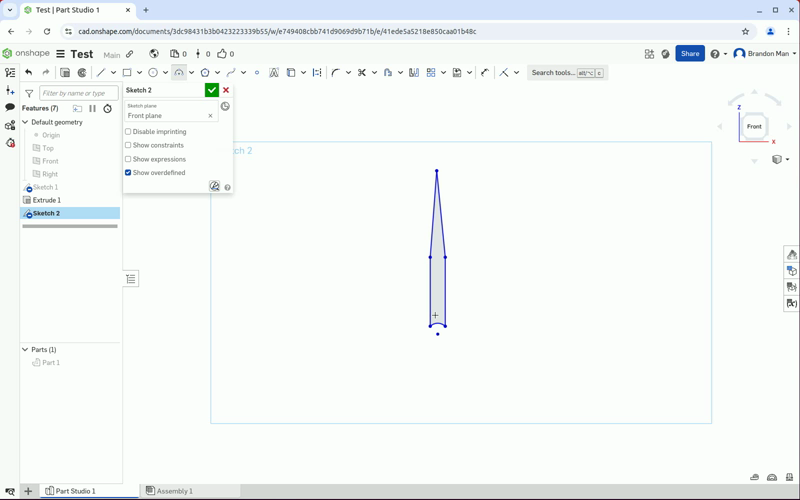
click(435, 314)
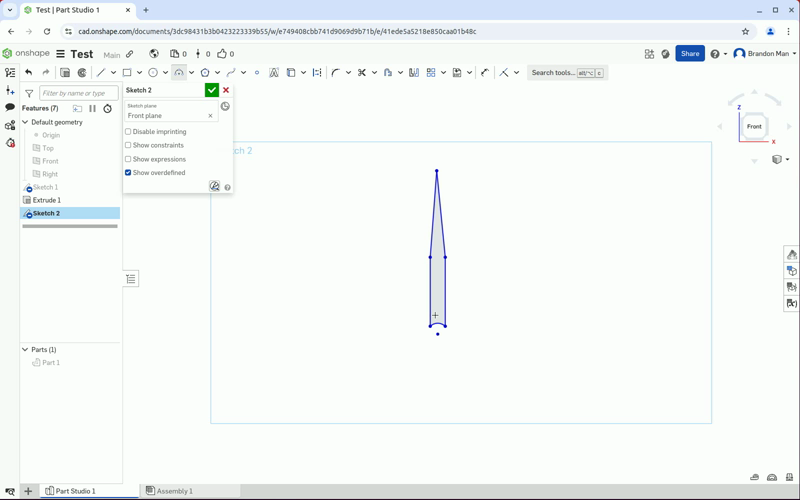
key_up(shift)
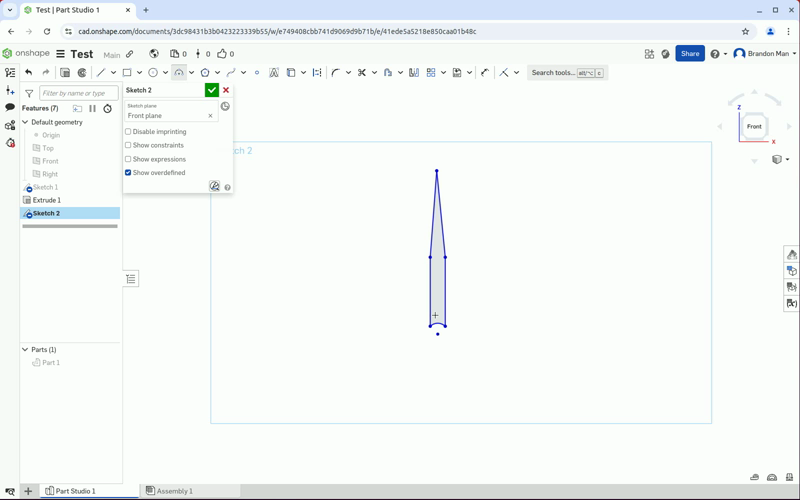
key_down(shift)
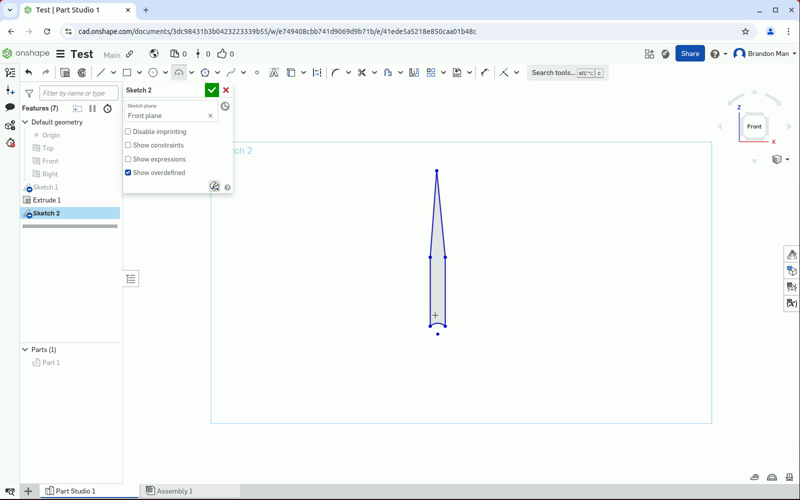
mouse_move(440, 313)
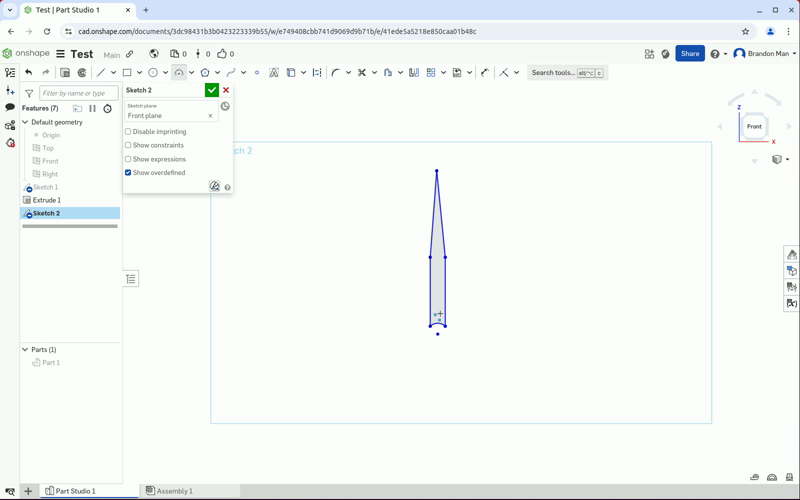
scroll(6)
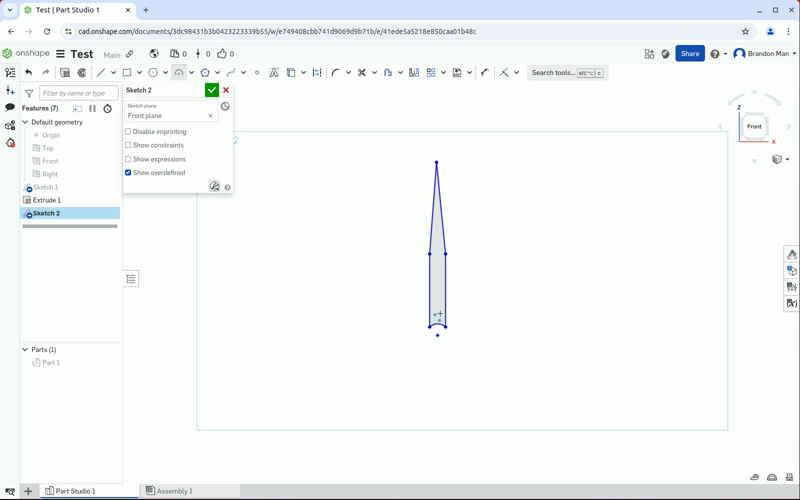
scroll(6)
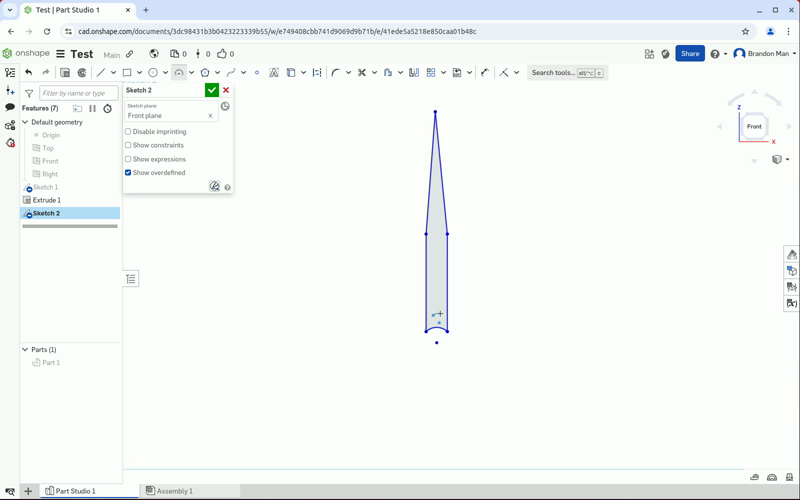
scroll(6)
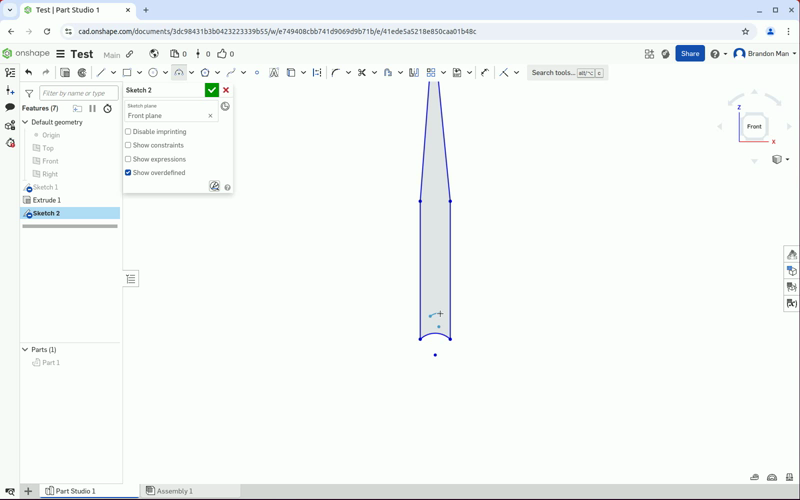
scroll(6)
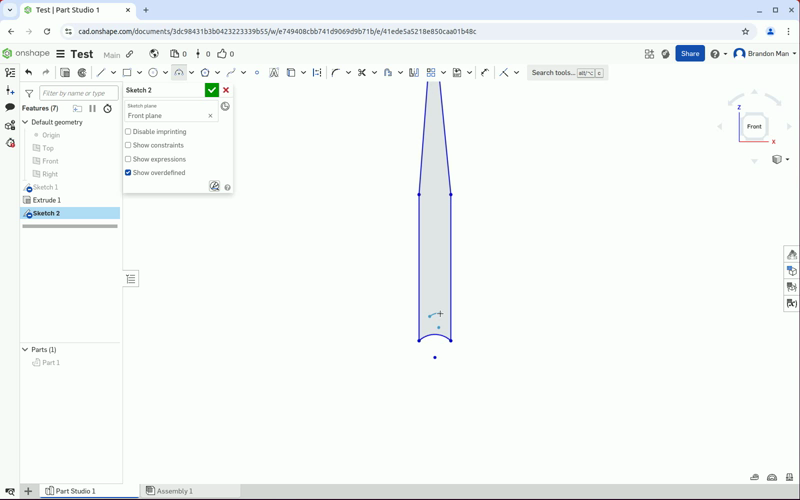
scroll(6)
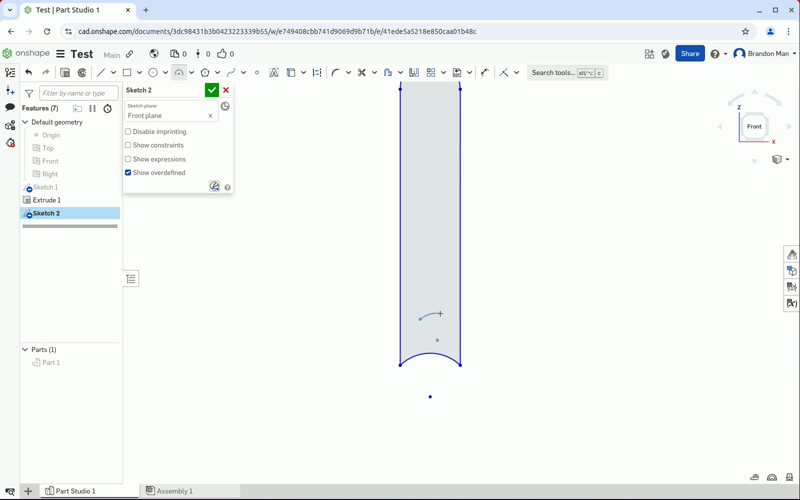
scroll(6)
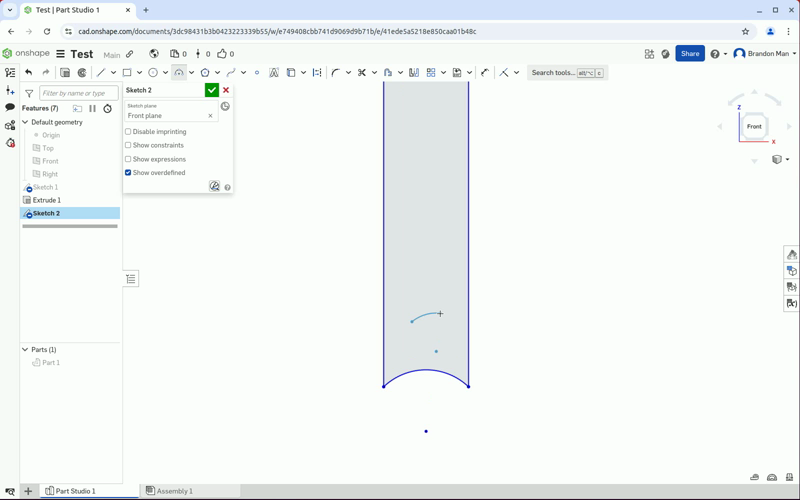
scroll(6)
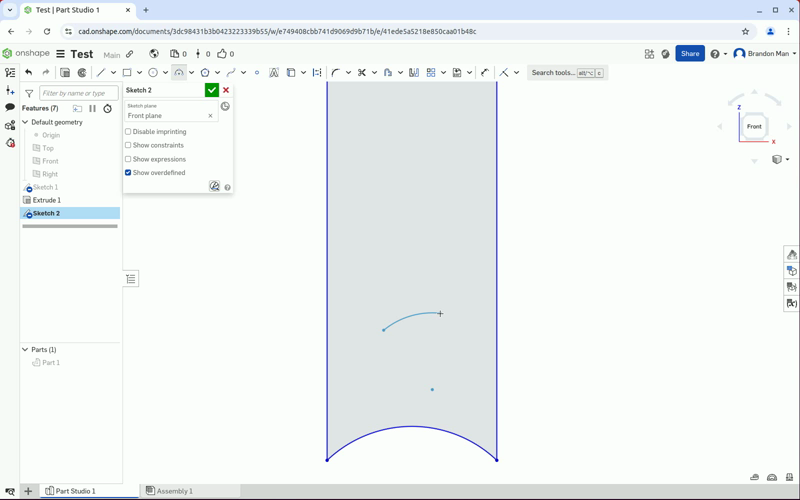
click(440, 313)
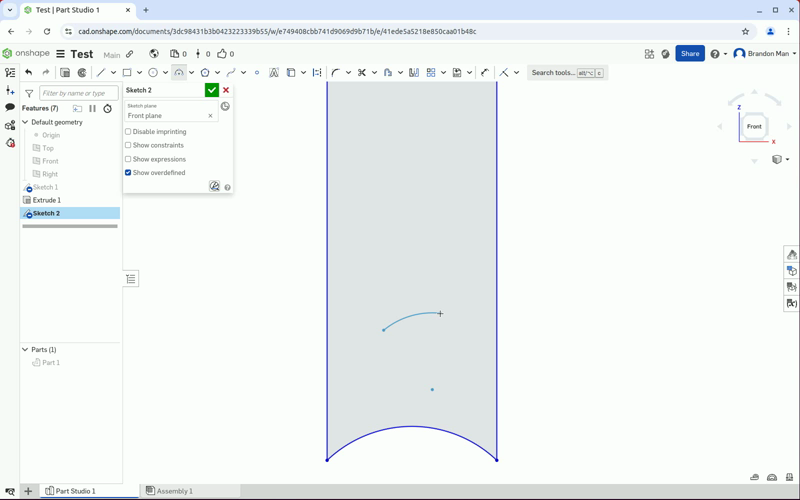
scroll(-6)
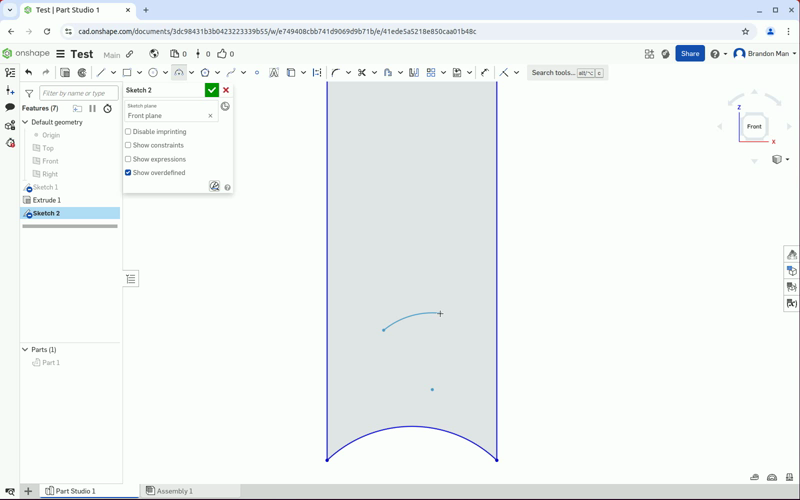
scroll(-6)
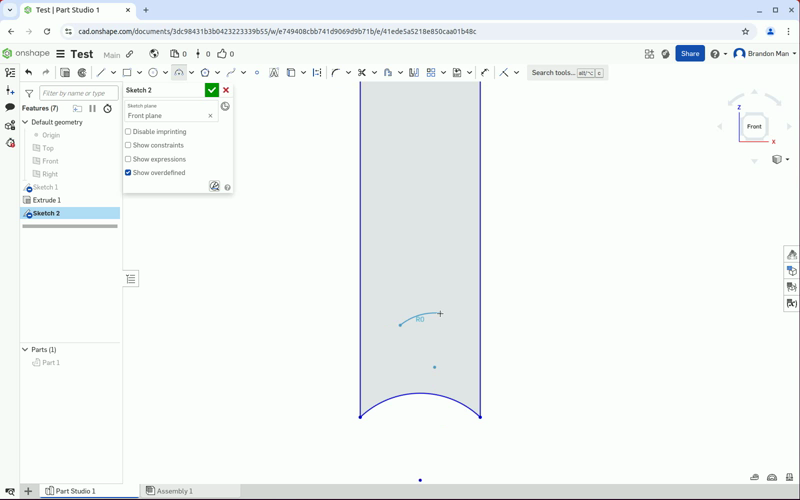
scroll(-6)
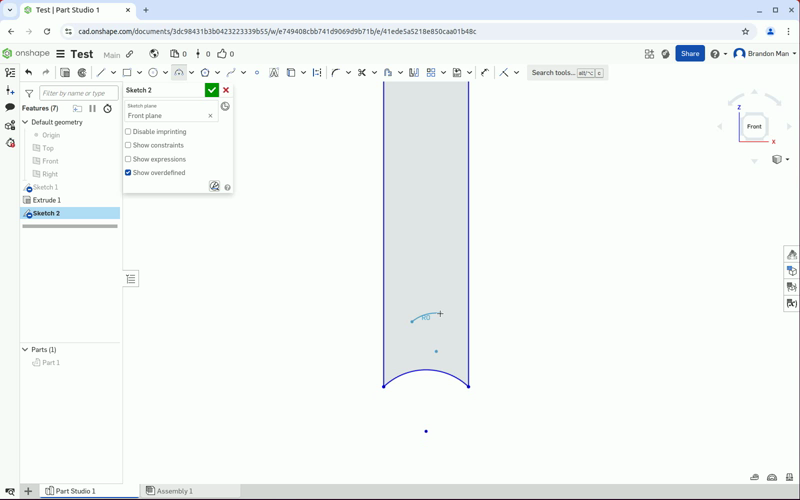
scroll(-6)
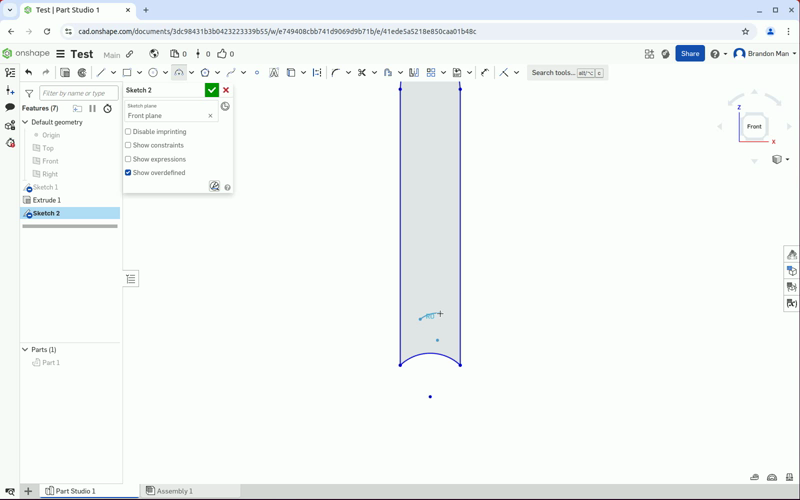
scroll(-6)
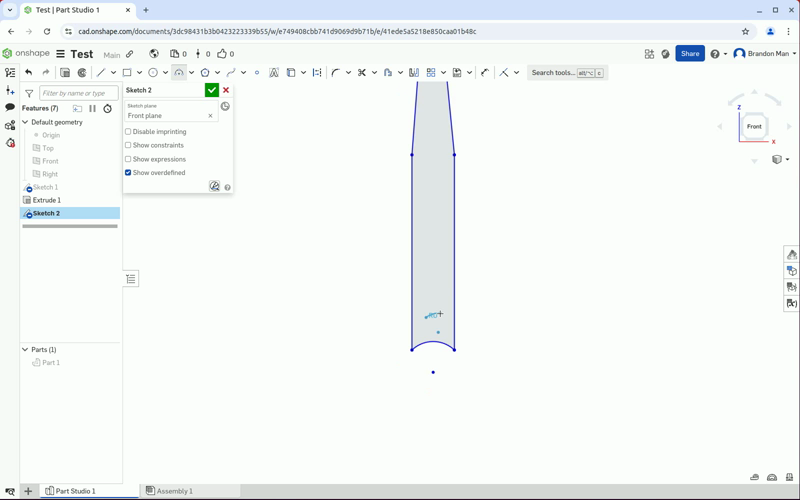
scroll(-6)
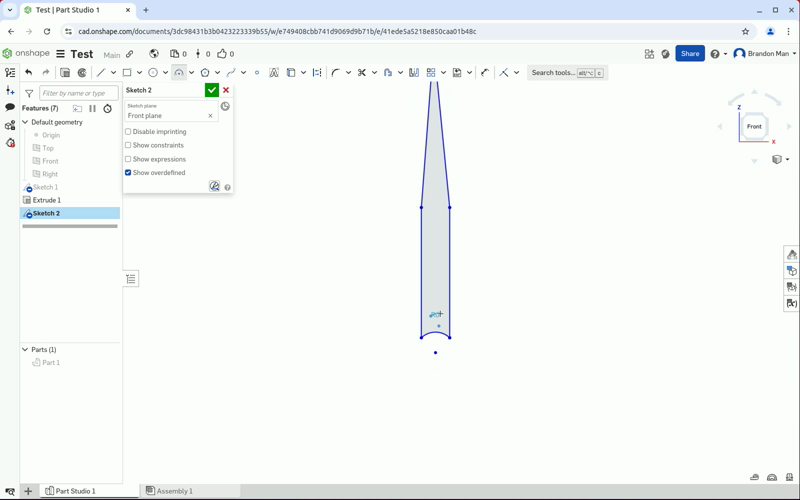
scroll(-6)
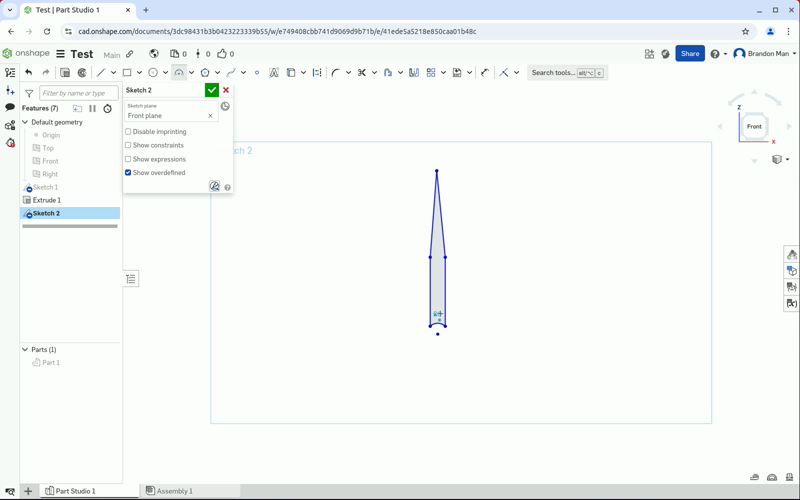
mouse_move(438, 315)
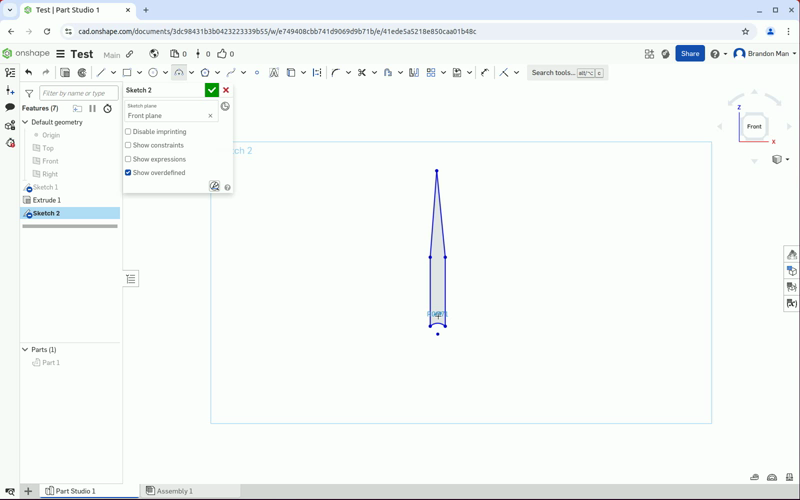
scroll(6)
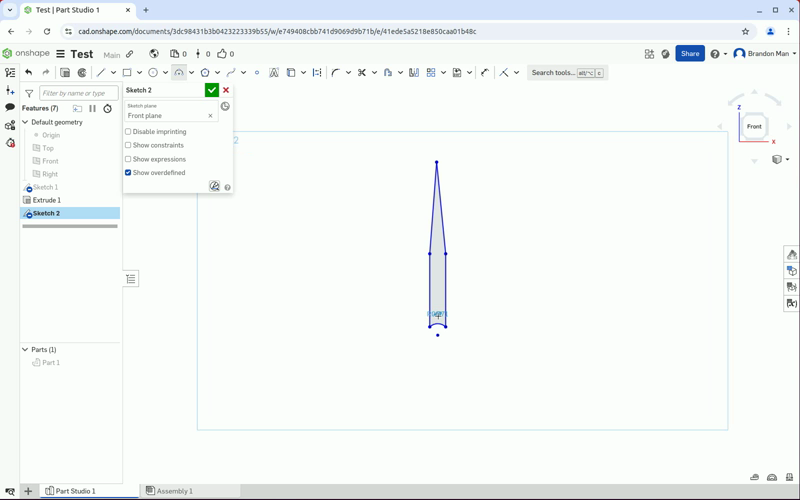
scroll(6)
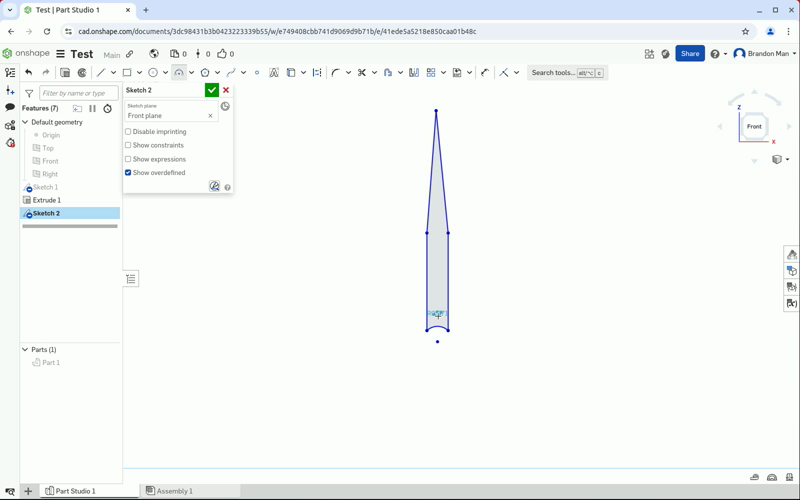
scroll(6)
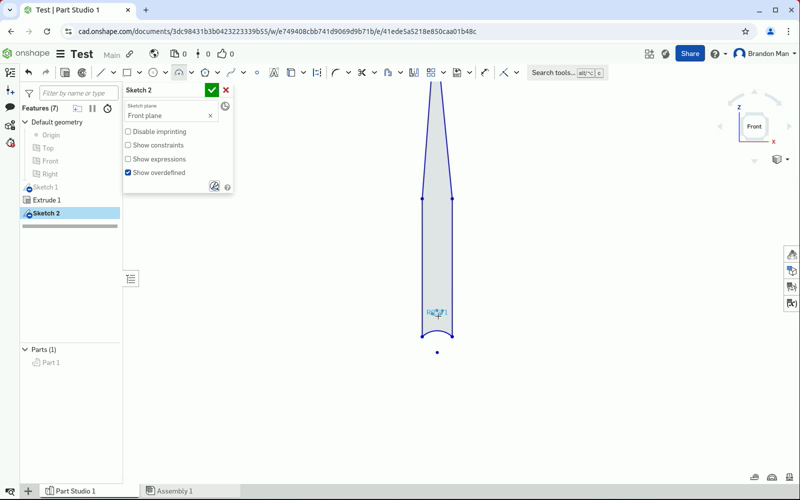
scroll(6)
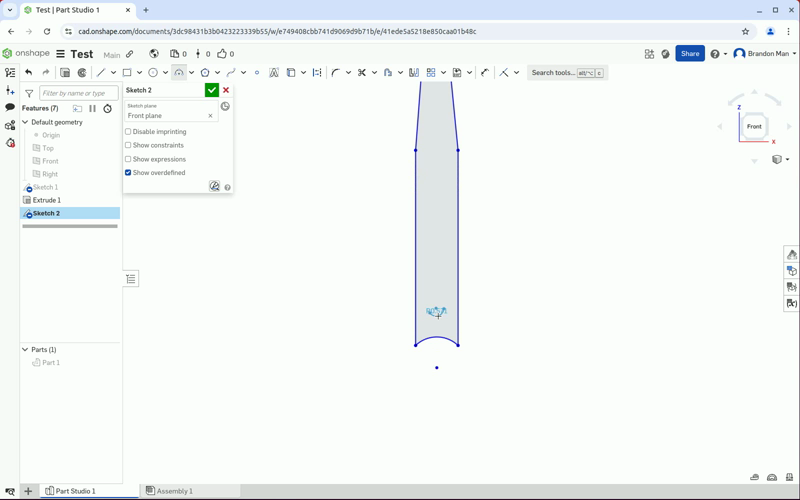
scroll(6)
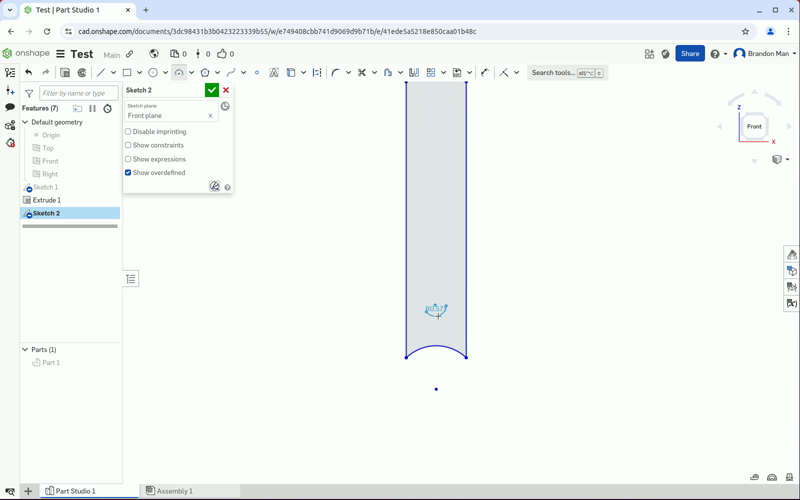
scroll(6)
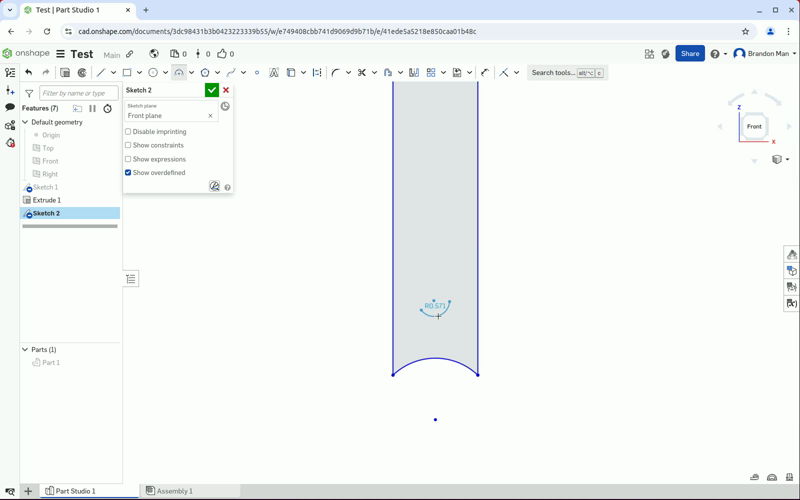
scroll(6)
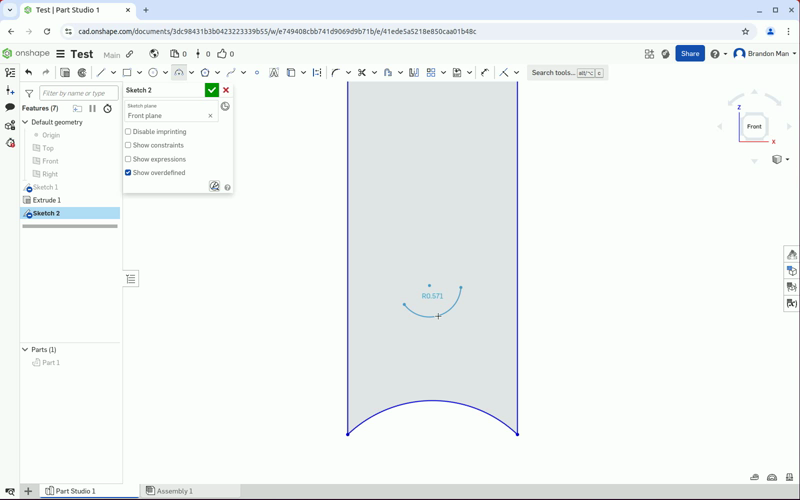
click(438, 315)
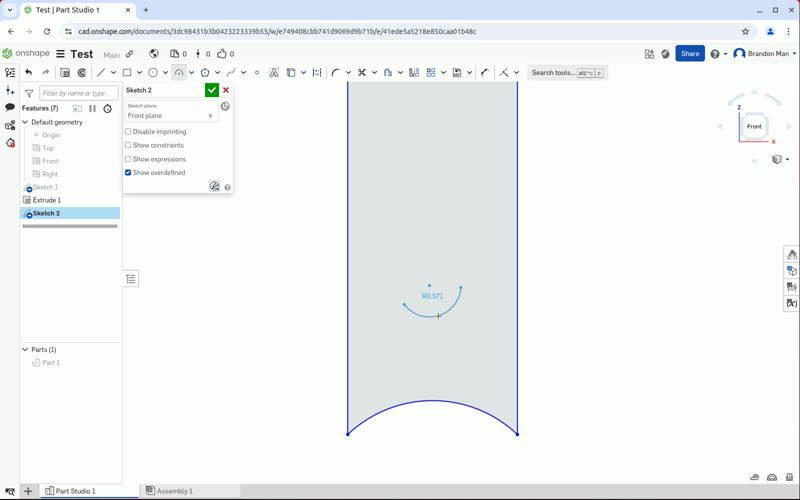
scroll(-6)
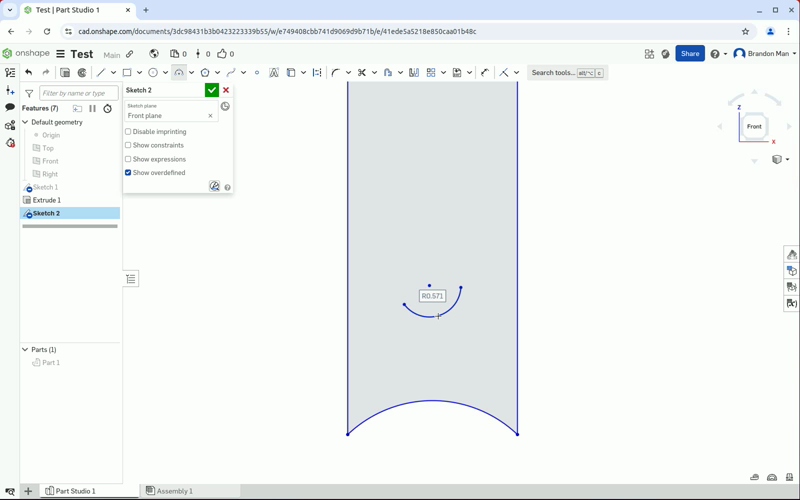
scroll(-6)
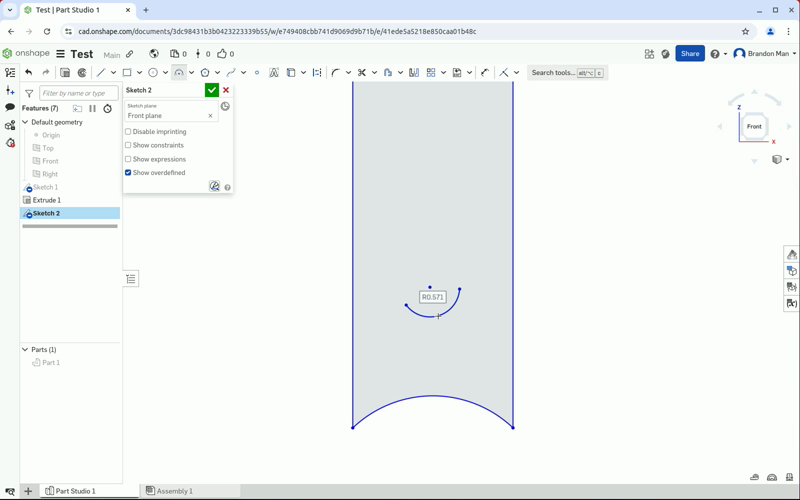
scroll(-6)
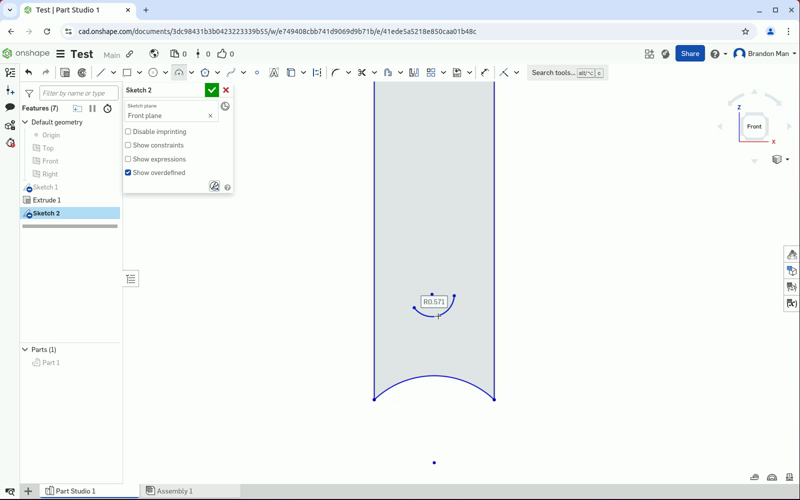
scroll(-6)
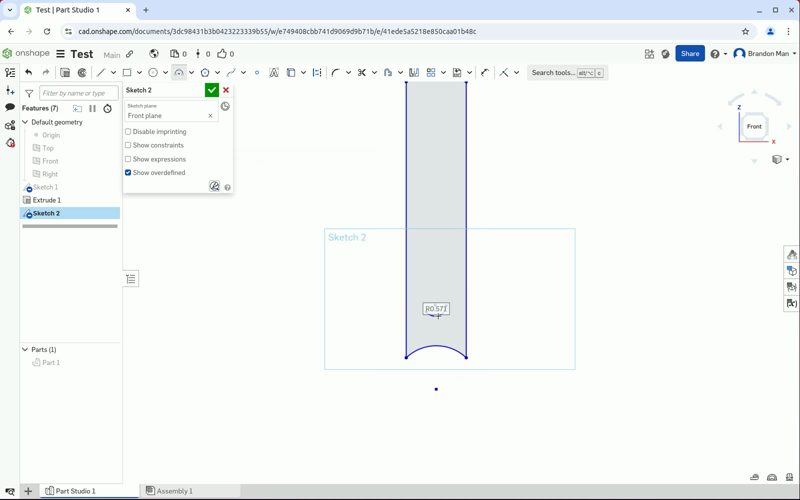
scroll(-6)
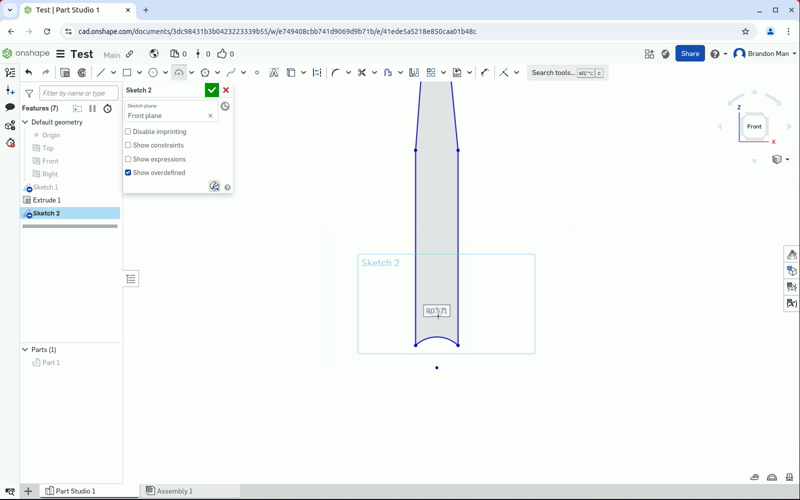
scroll(-6)
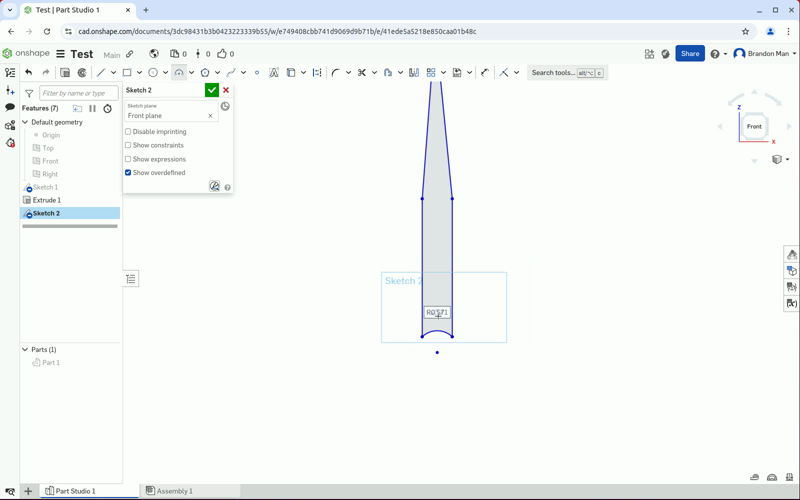
scroll(-6)
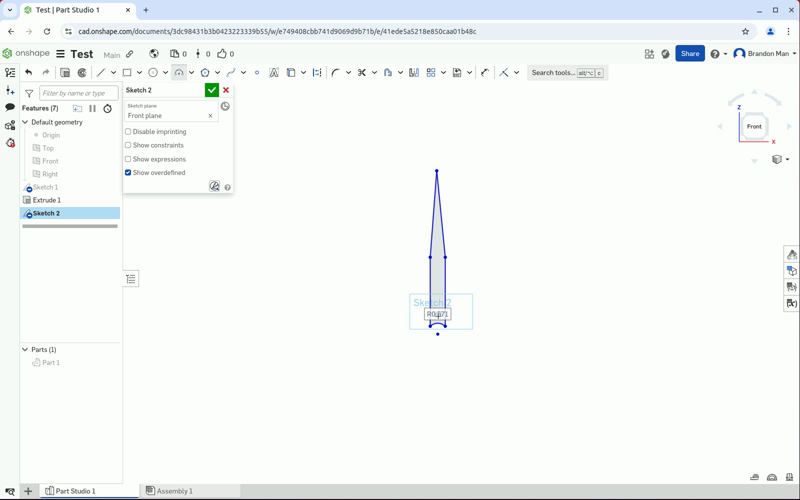
key_up(shift)
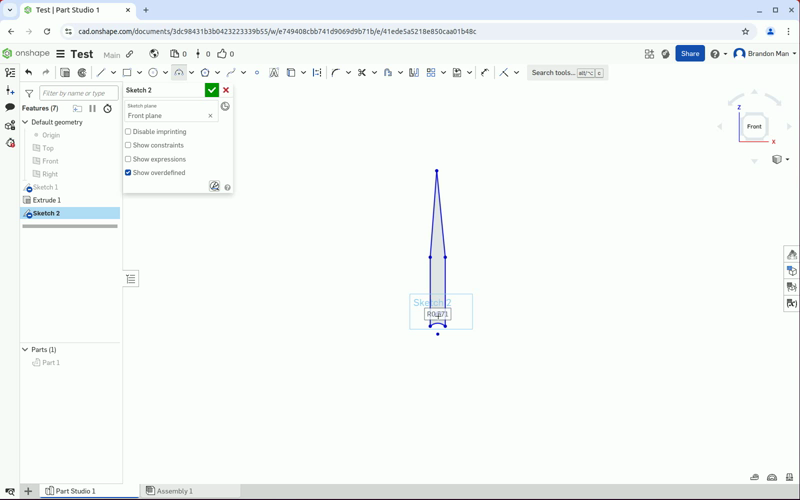
key(esc)
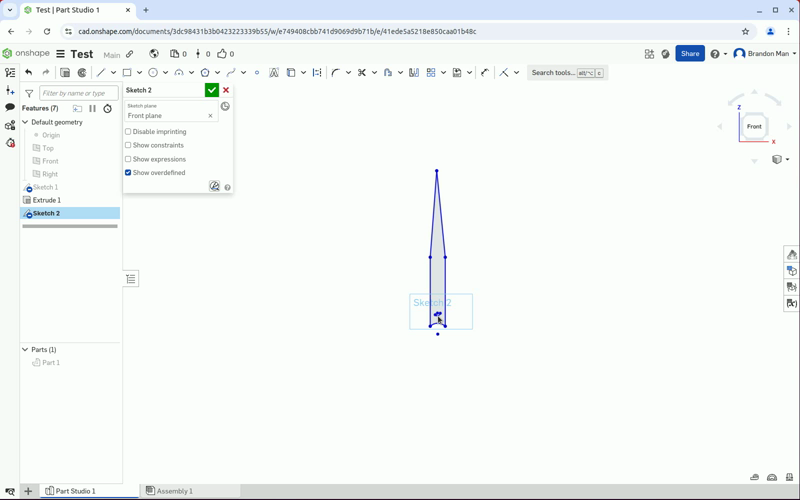
key(l)
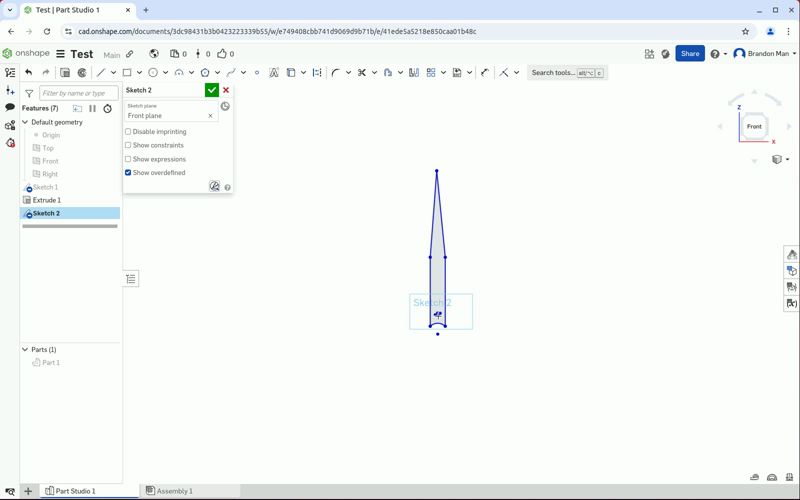
mouse_move(440, 313)
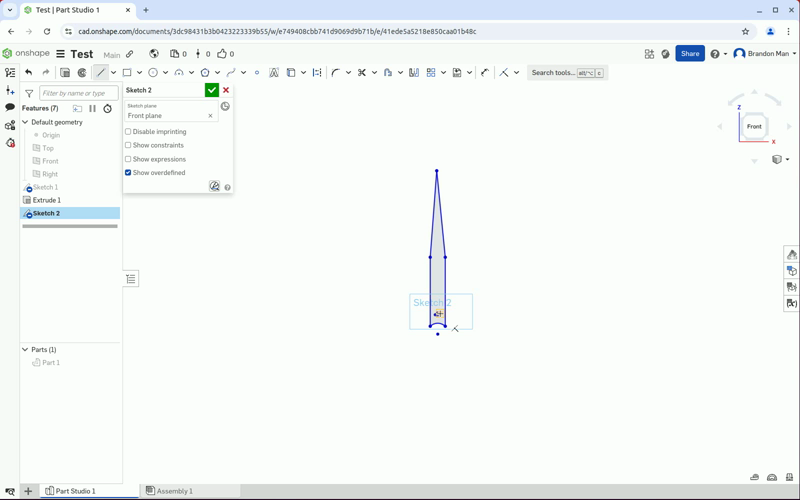
scroll(6)
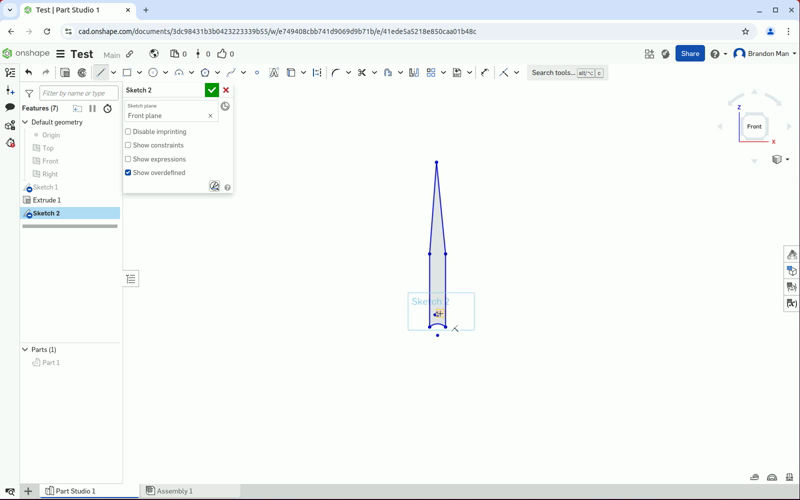
scroll(6)
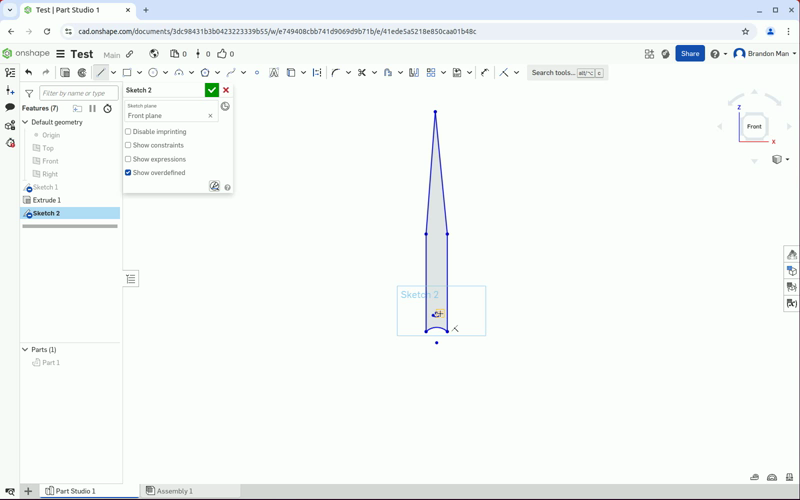
scroll(6)
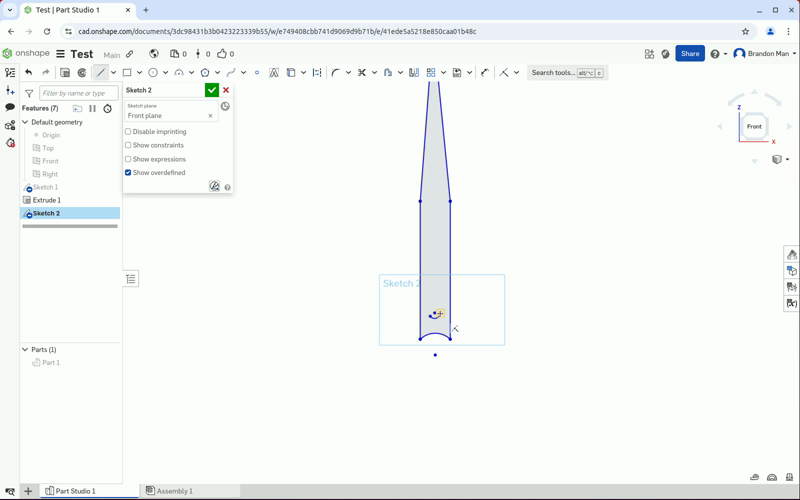
scroll(6)
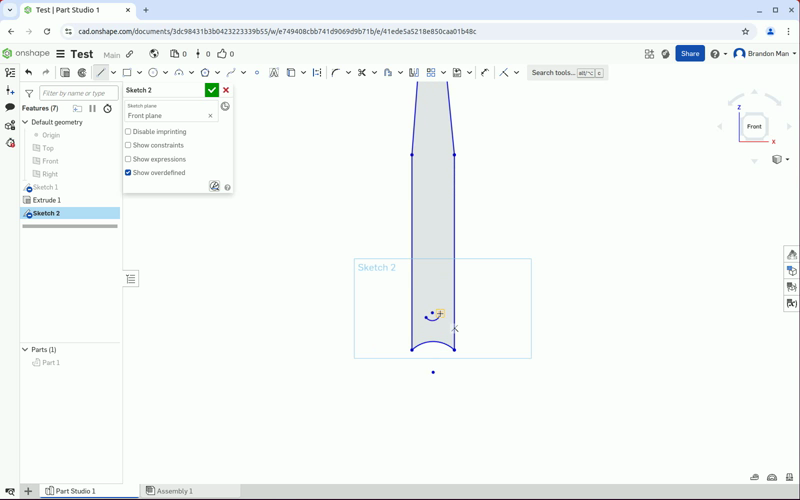
scroll(6)
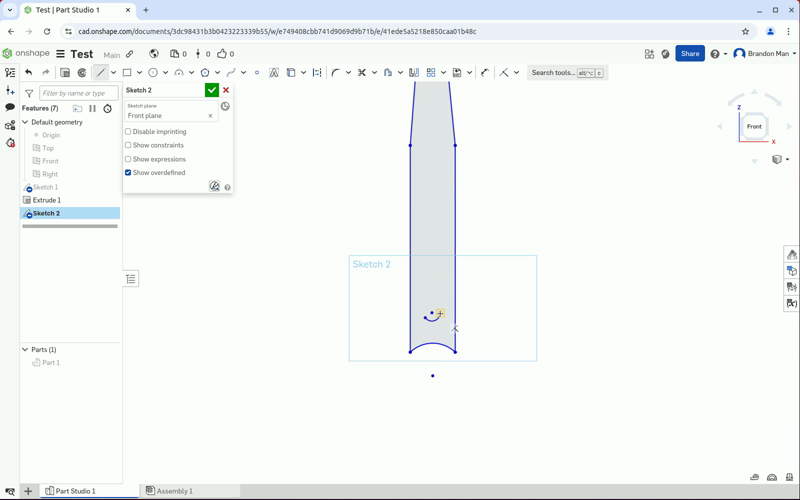
scroll(6)
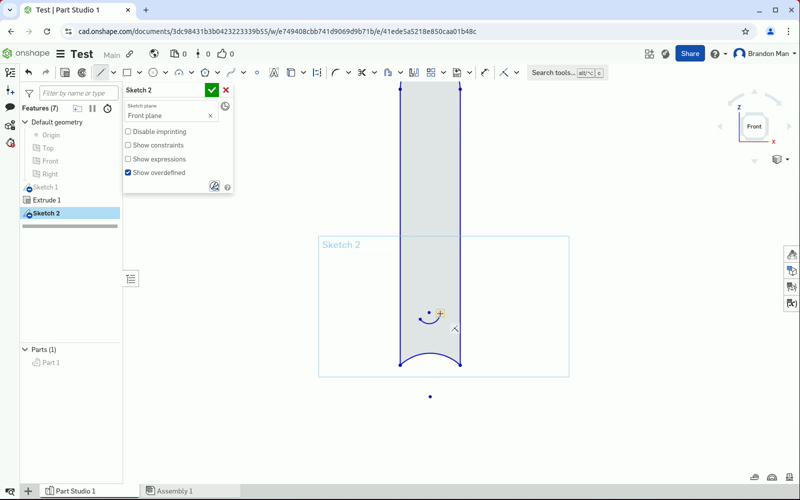
scroll(6)
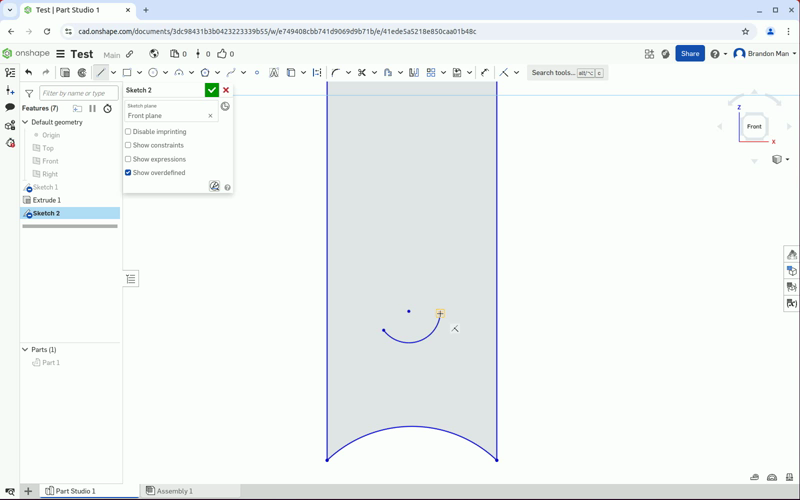
click(440, 313)
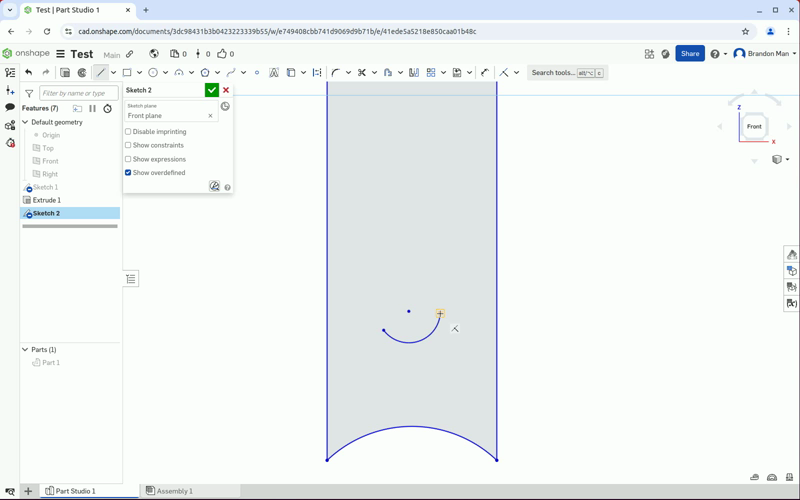
scroll(-6)
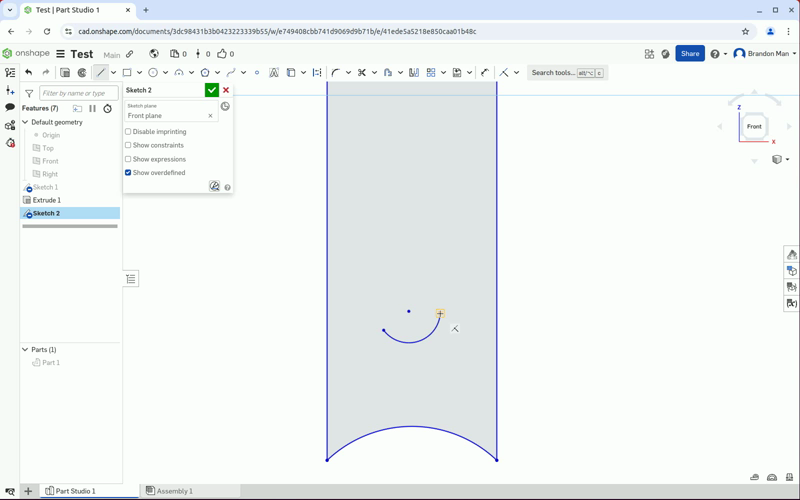
scroll(-6)
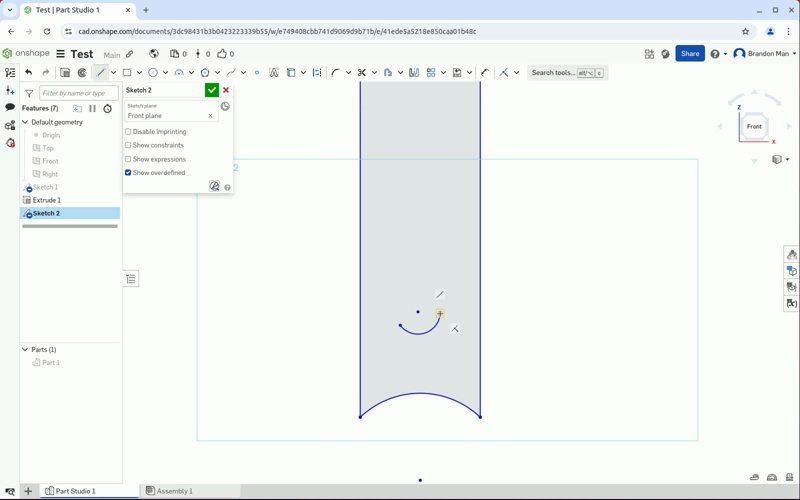
scroll(-6)
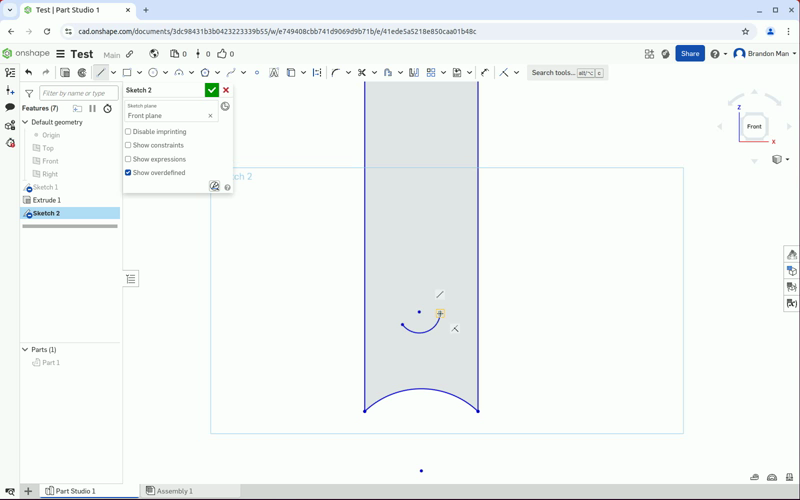
scroll(-6)
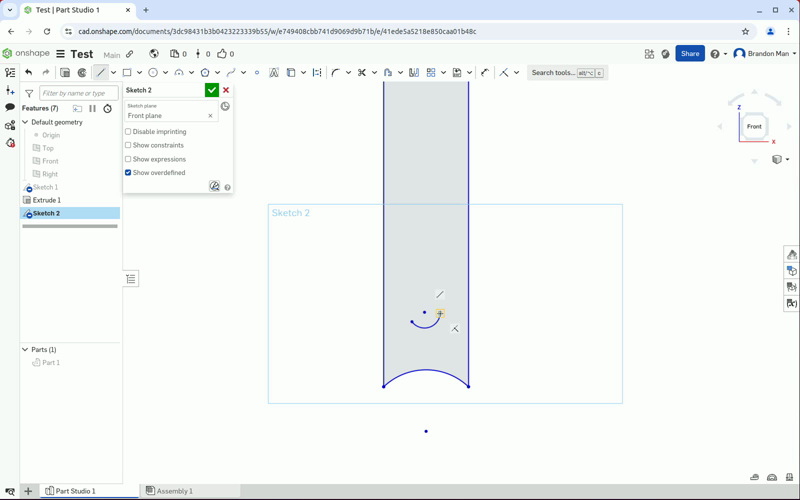
scroll(-6)
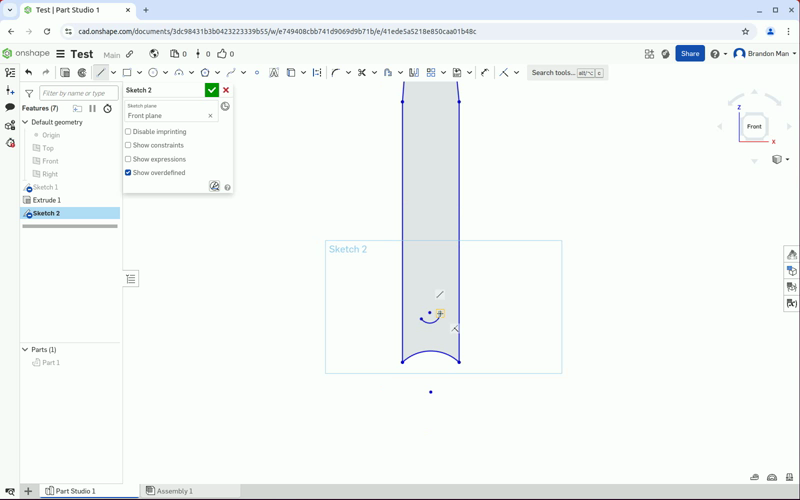
scroll(-6)
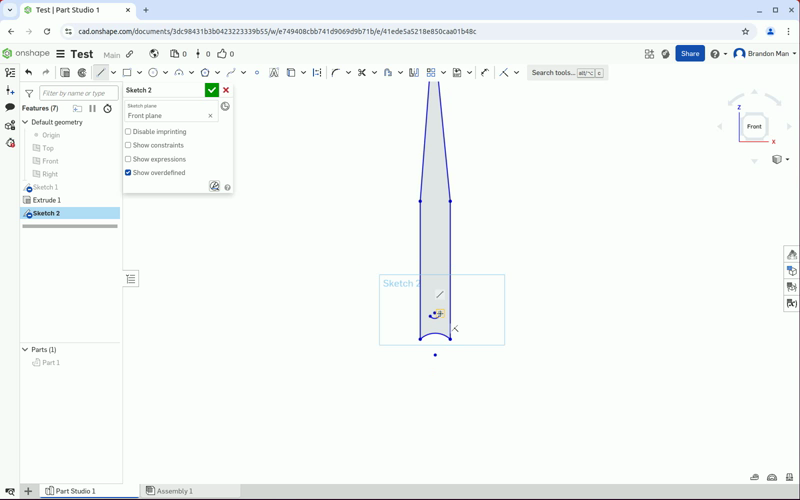
scroll(-6)
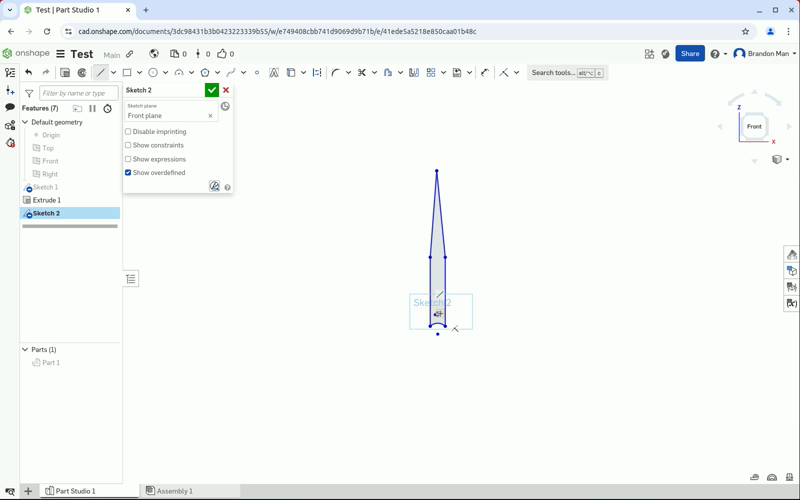
key_down(shift)
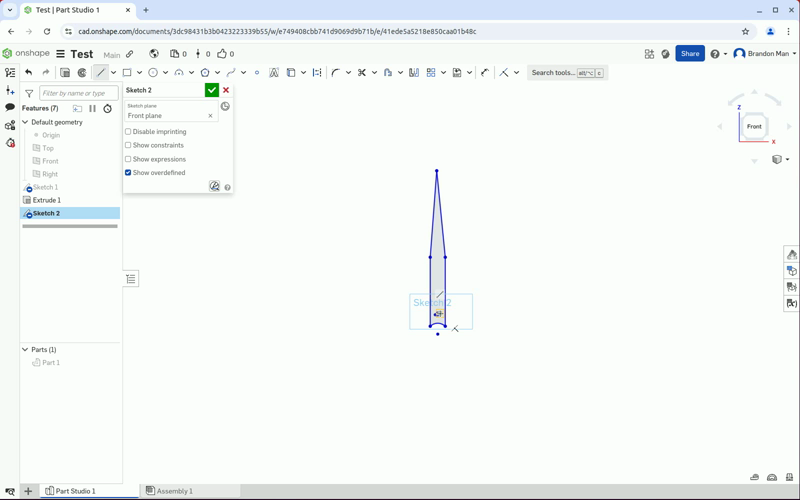
mouse_move(470, 313)
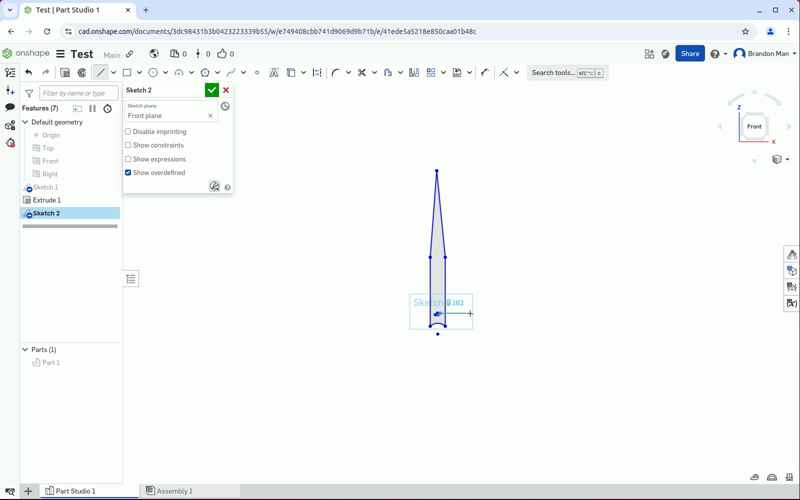
mouse_move(440, 269)
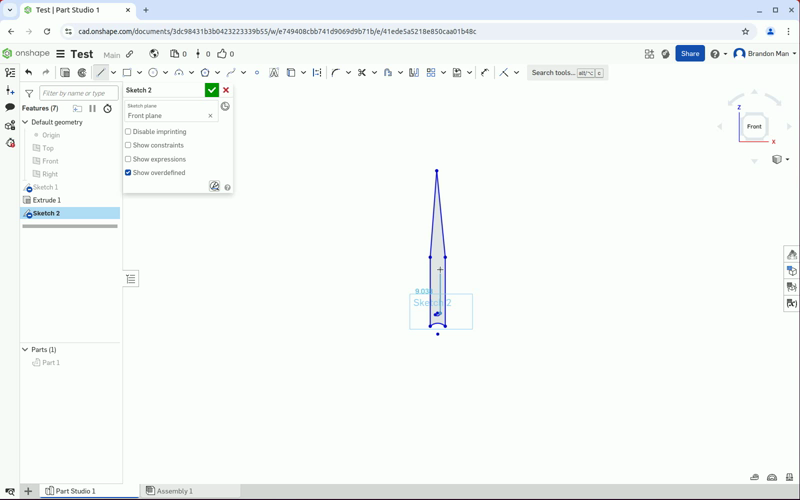
click(440, 269)
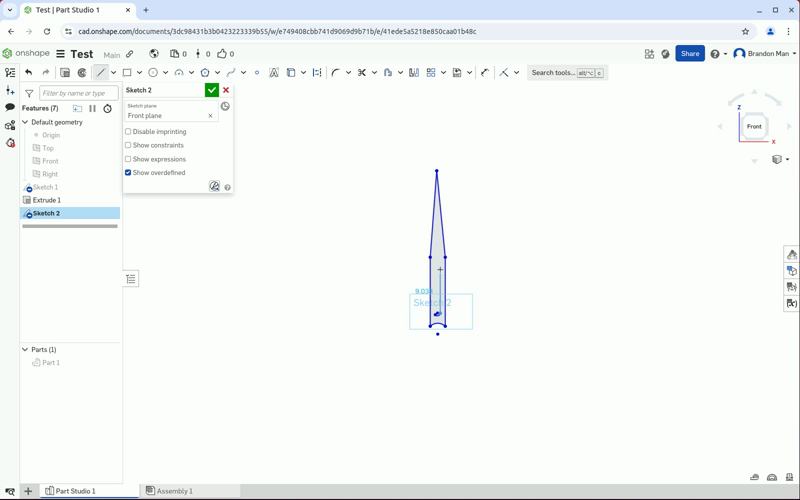
key_up(shift)
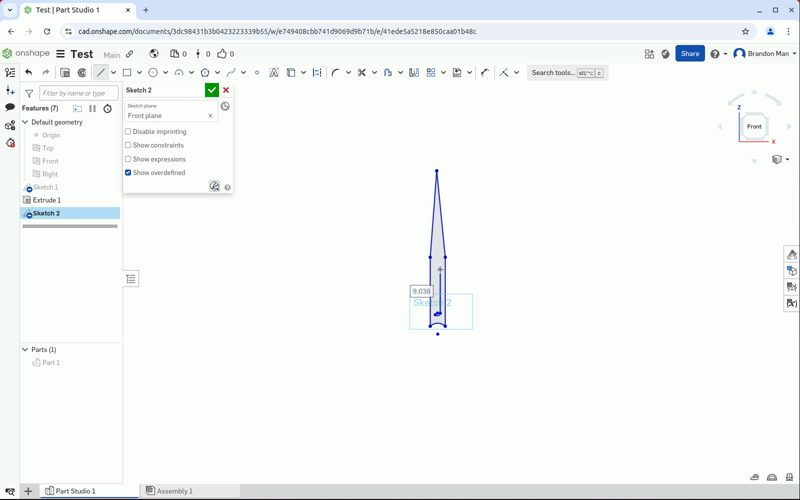
key(esc)
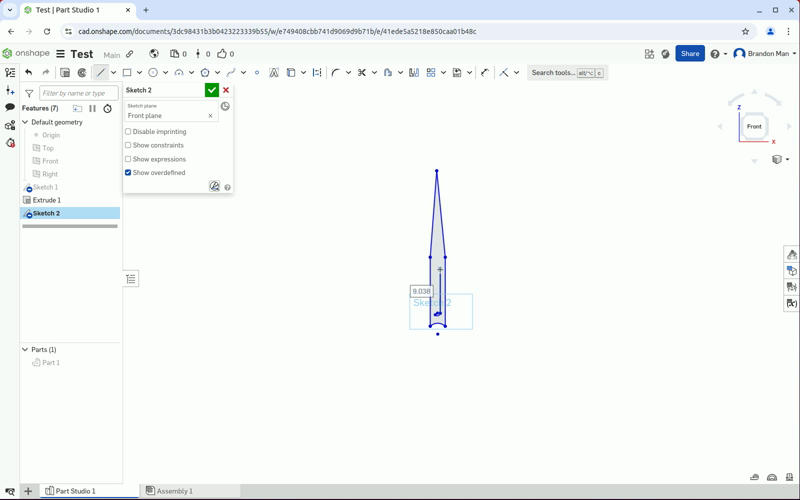
key(a)
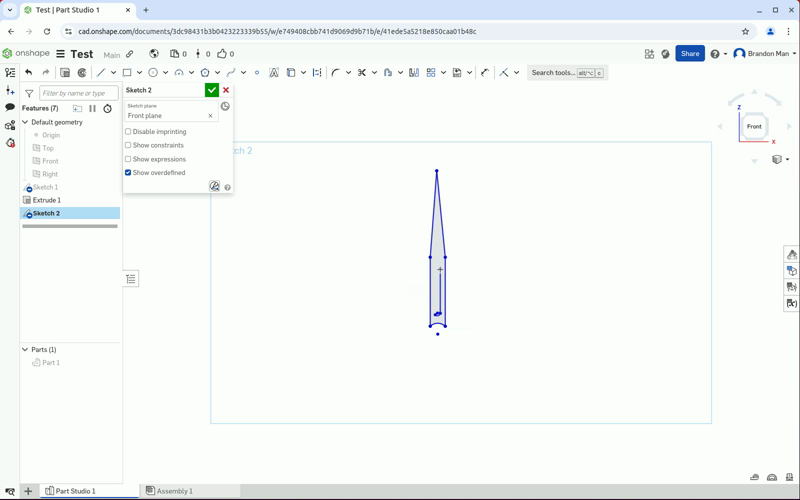
mouse_move(440, 269)
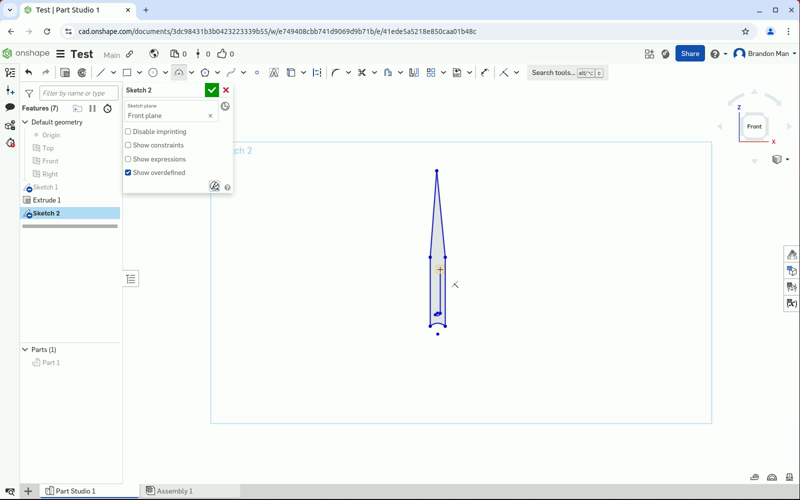
click(440, 269)
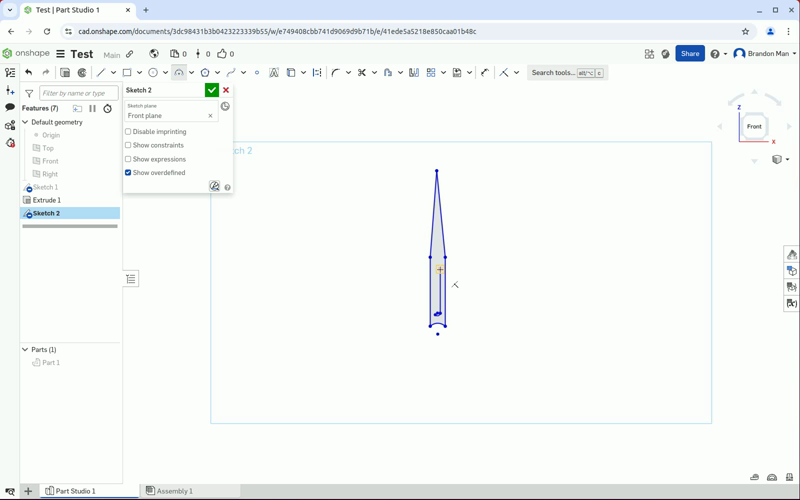
key_down(shift)
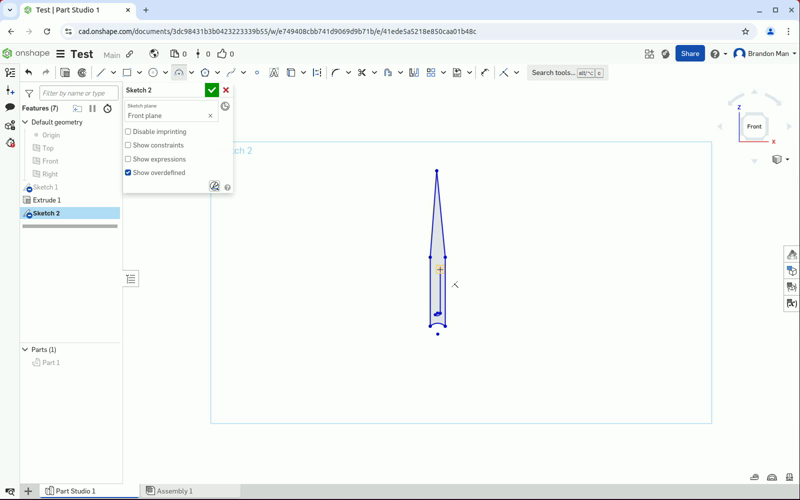
mouse_move(435, 269)
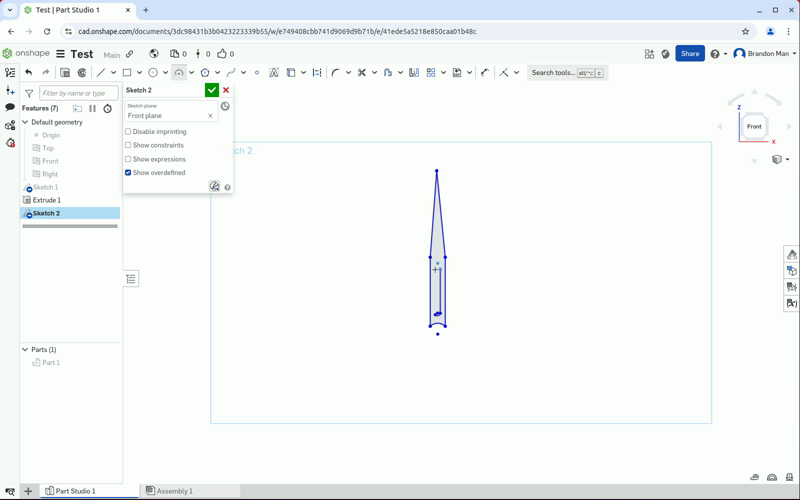
scroll(6)
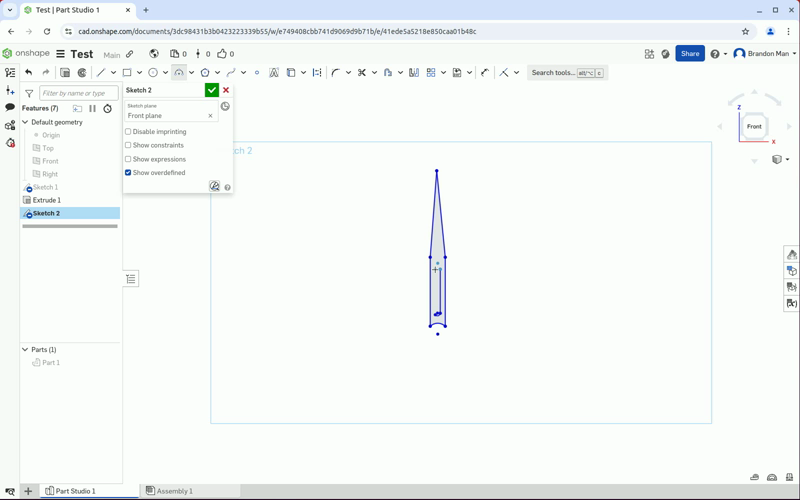
scroll(6)
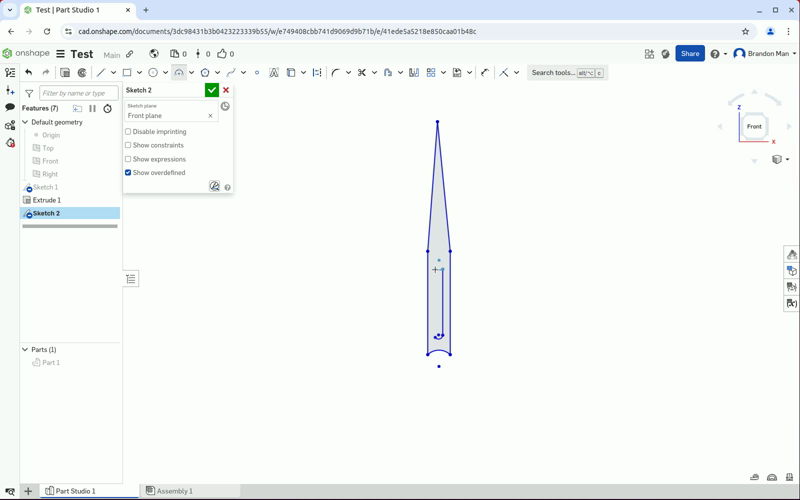
scroll(6)
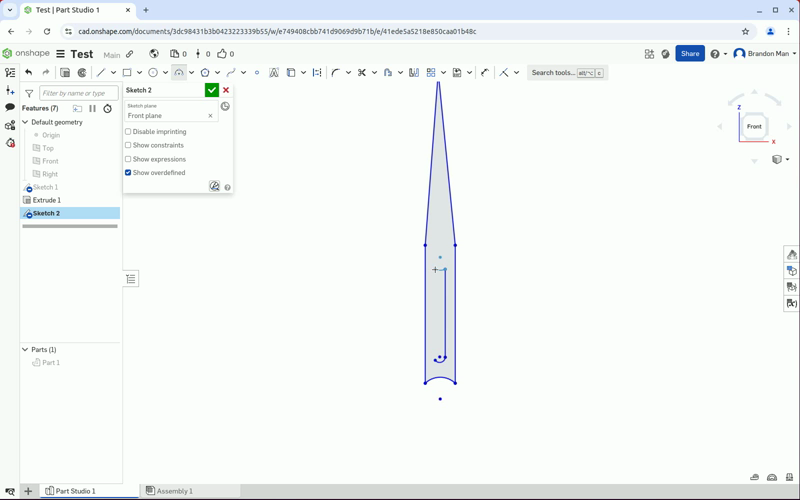
scroll(6)
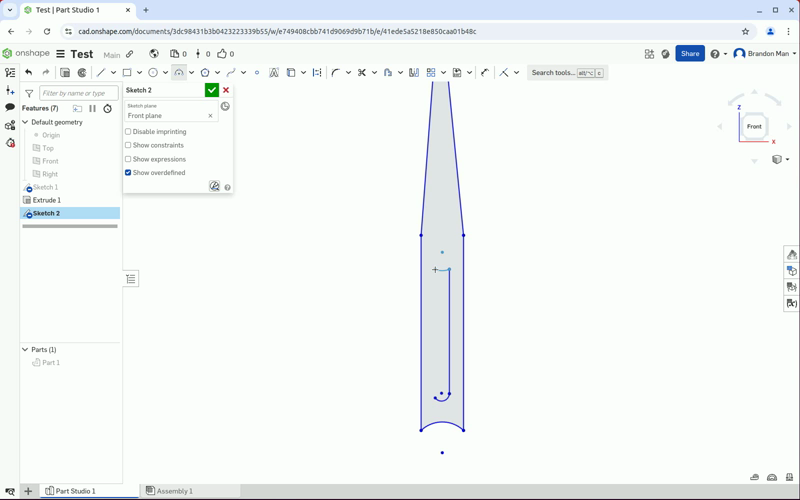
scroll(6)
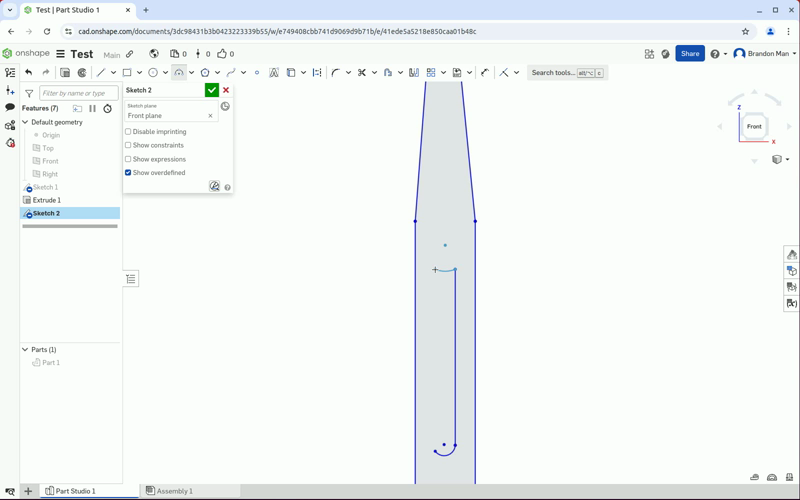
scroll(6)
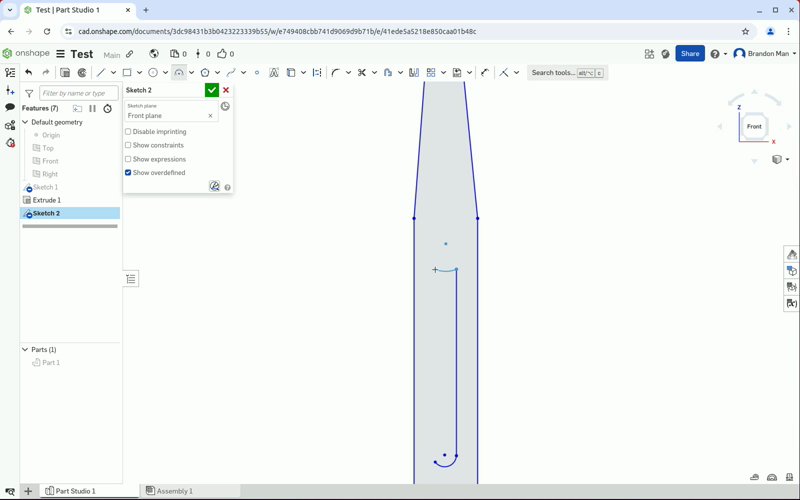
scroll(6)
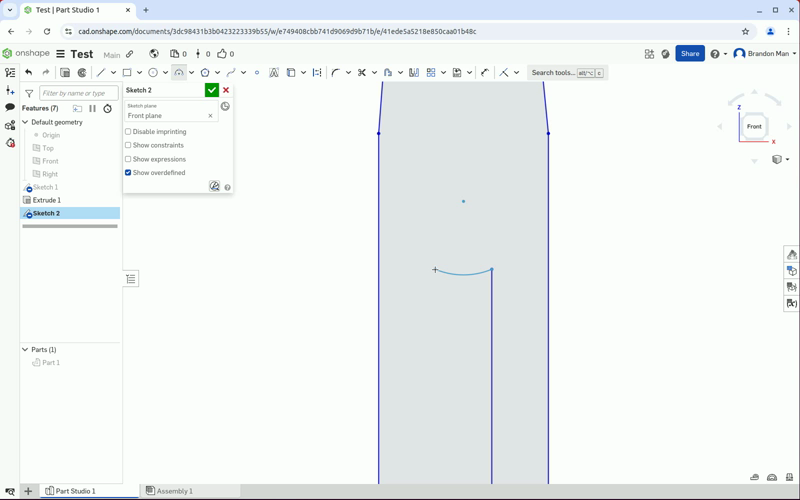
click(435, 269)
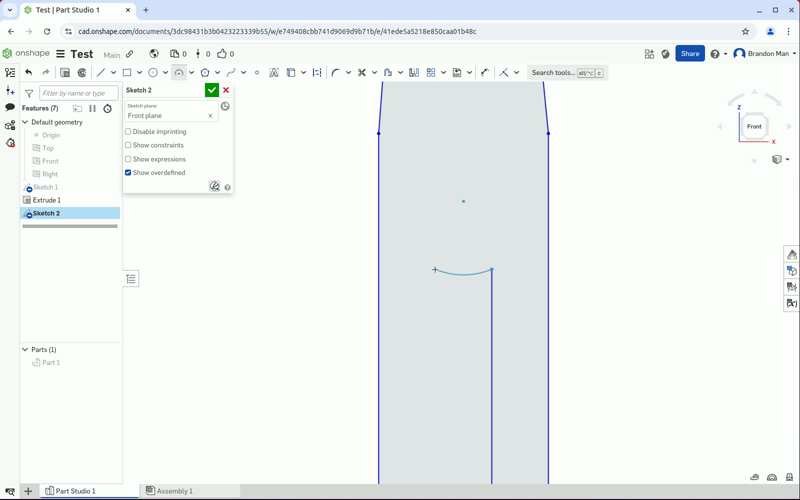
scroll(-6)
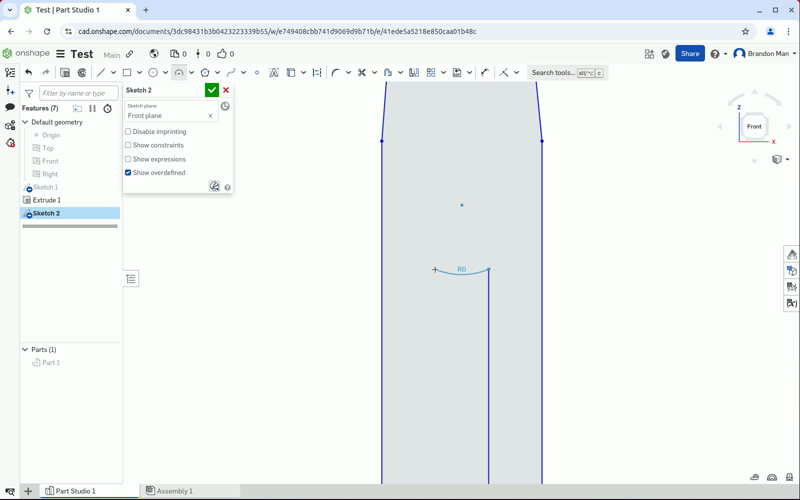
scroll(-6)
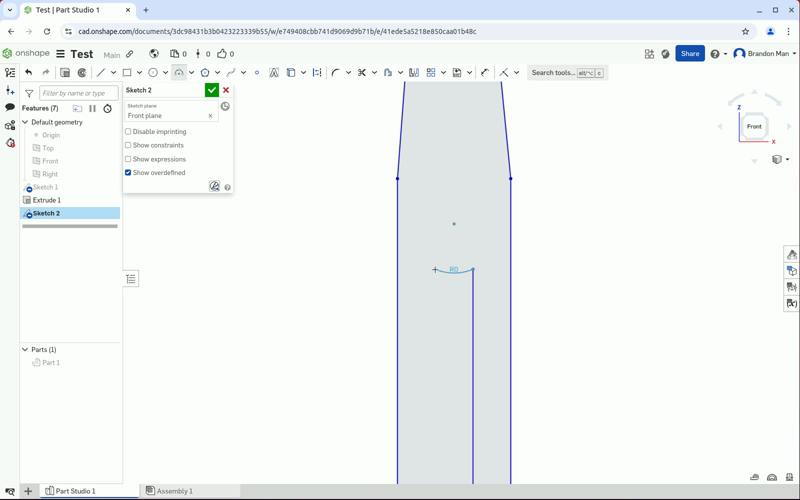
scroll(-6)
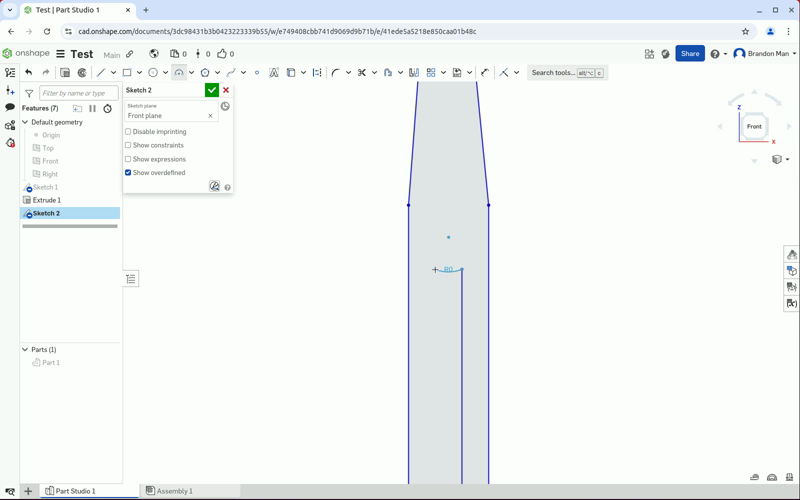
scroll(-6)
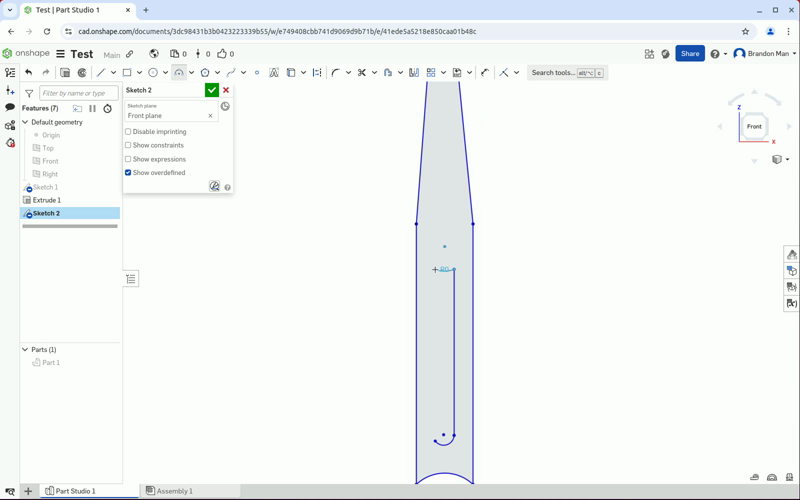
scroll(-6)
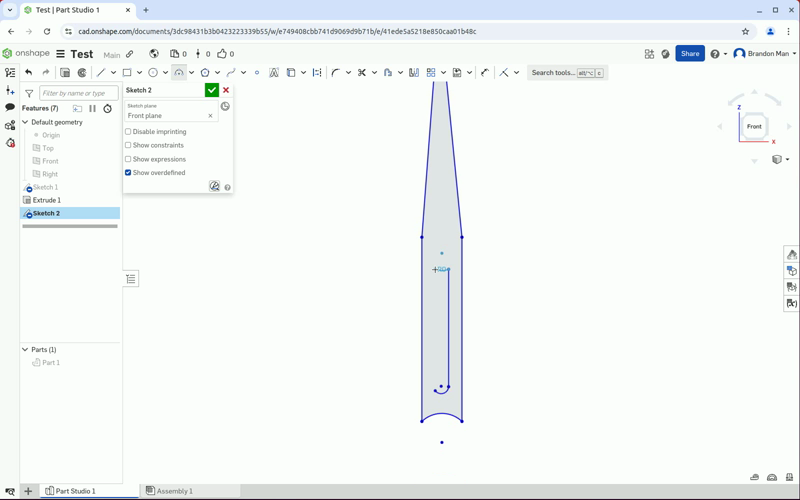
scroll(-6)
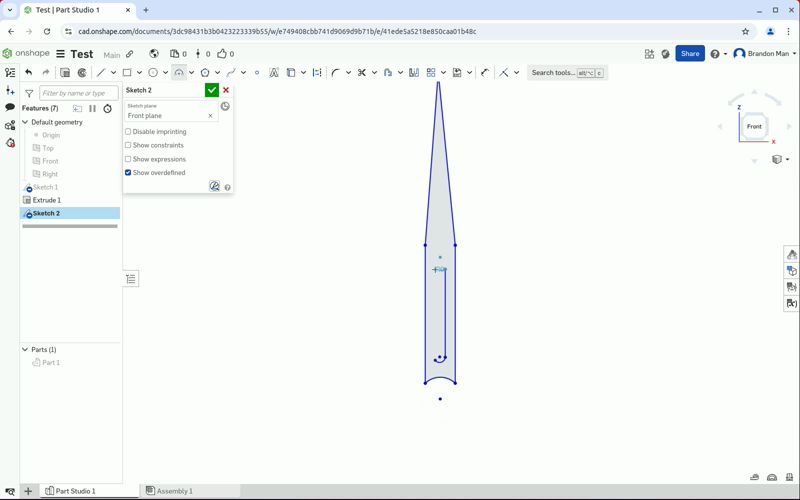
scroll(-6)
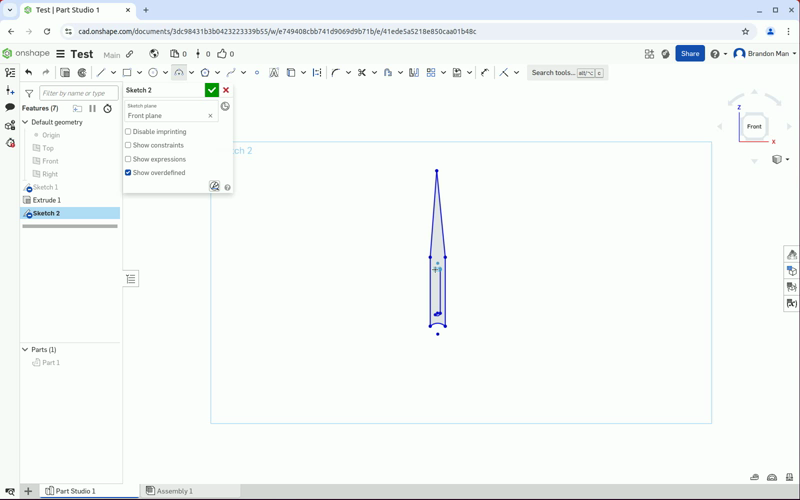
mouse_move(437, 266)
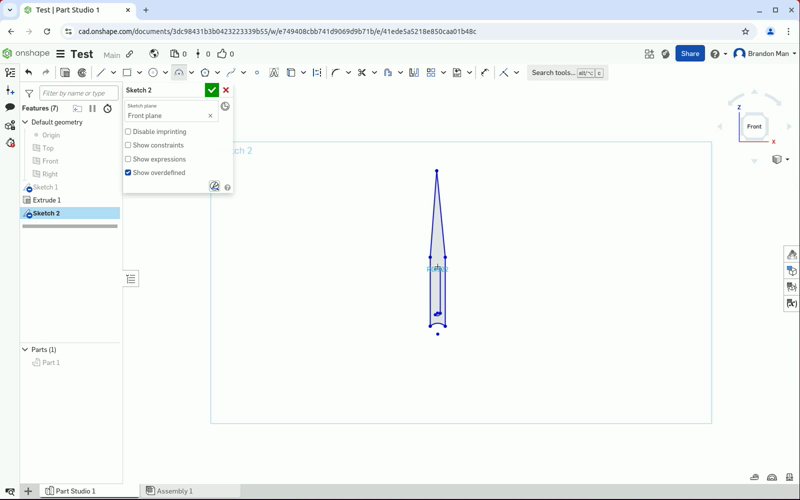
scroll(6)
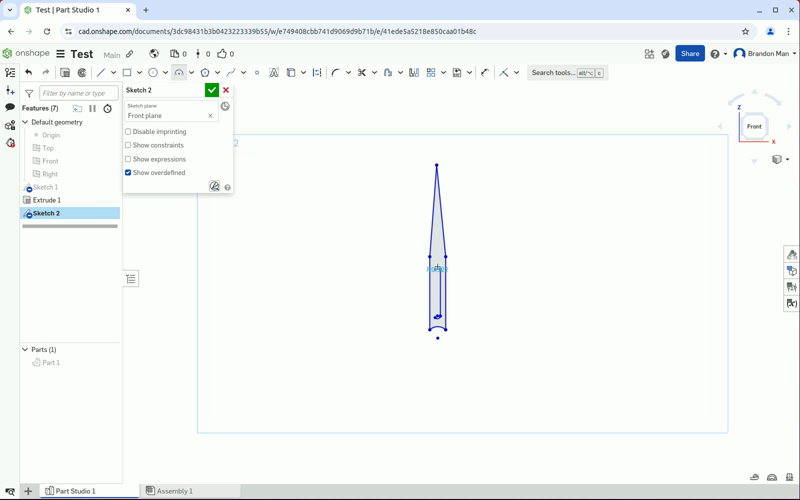
scroll(6)
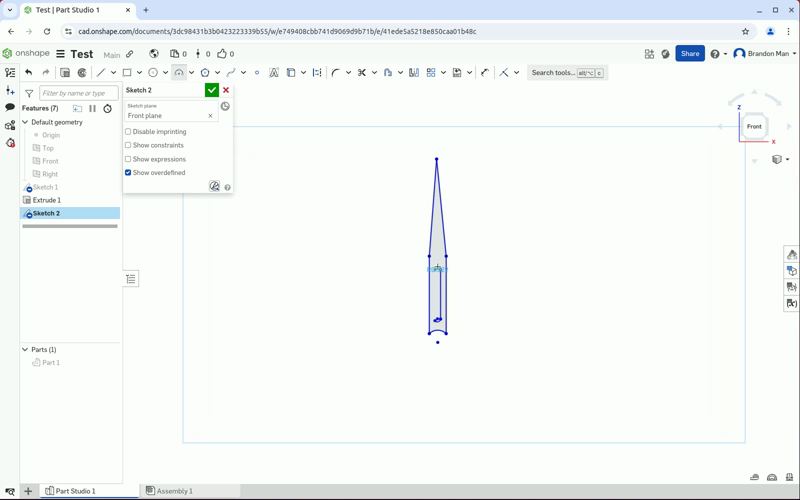
scroll(6)
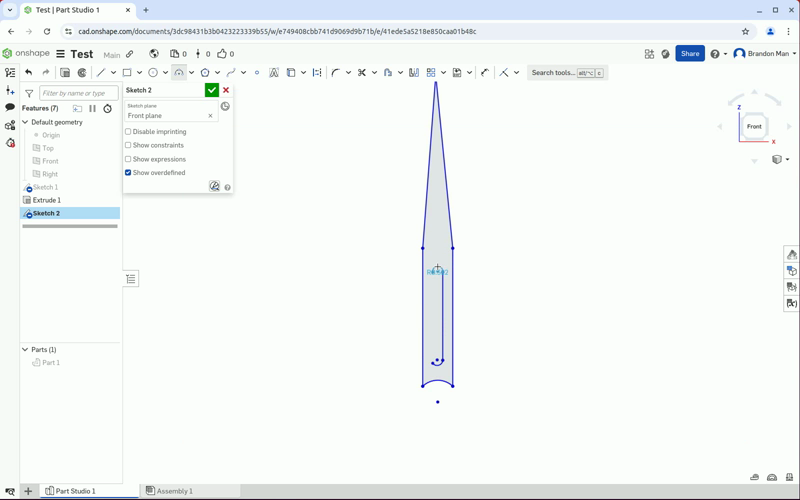
scroll(6)
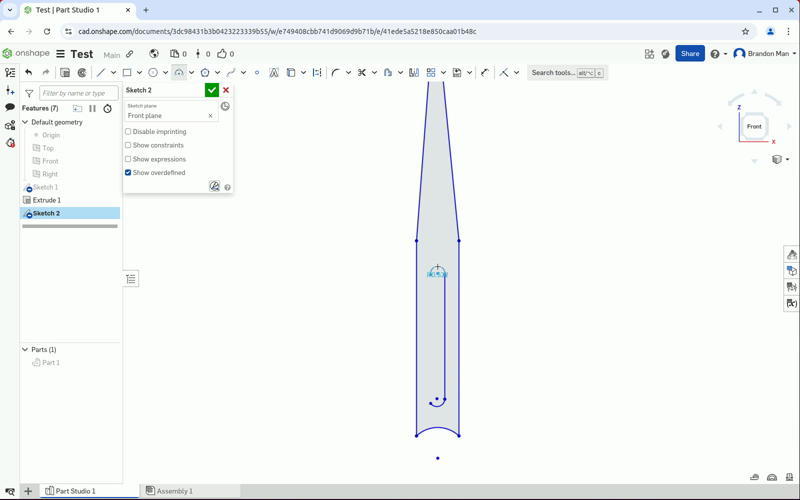
scroll(6)
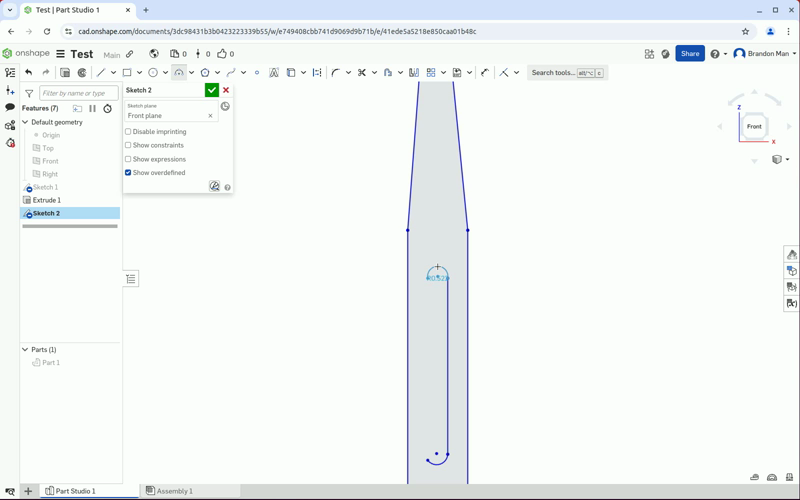
scroll(6)
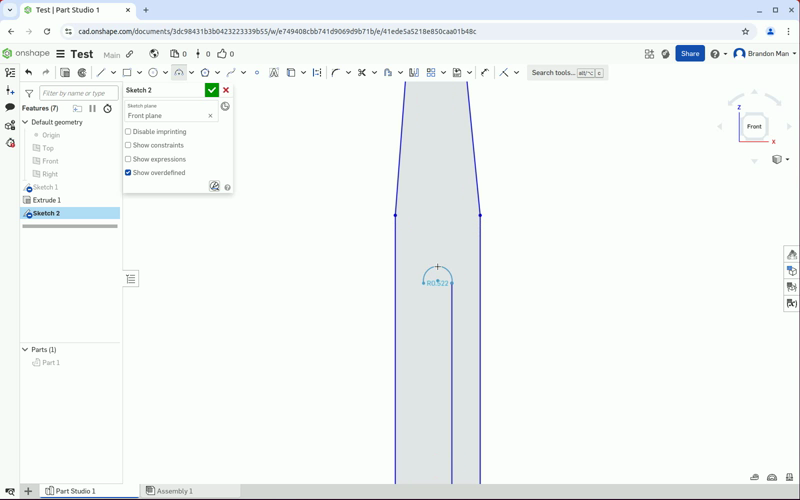
scroll(6)
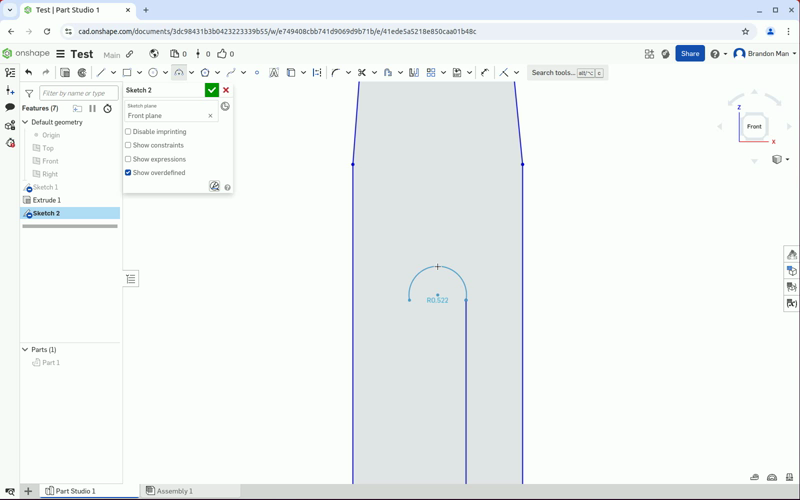
click(437, 266)
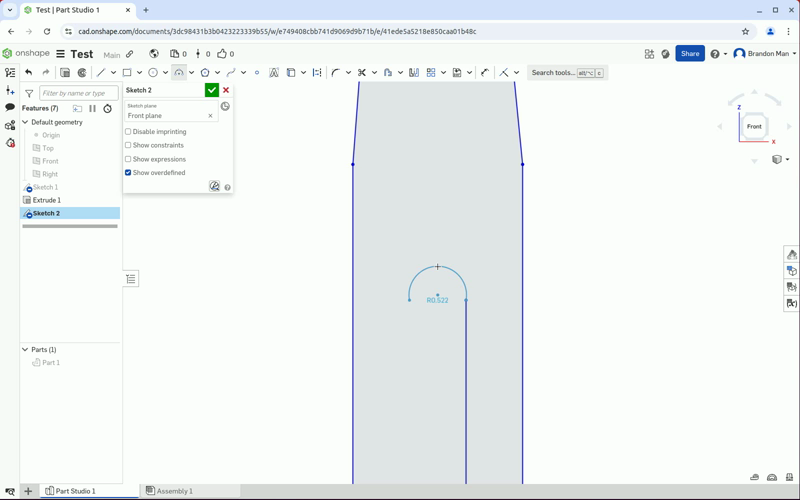
scroll(-6)
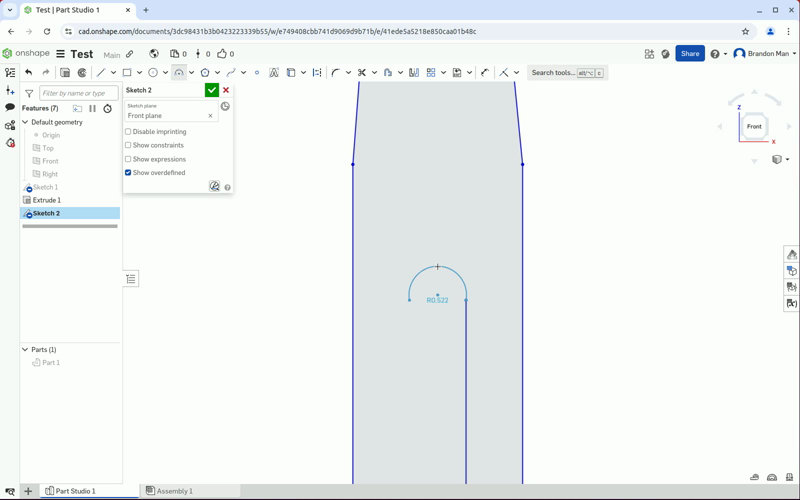
scroll(-6)
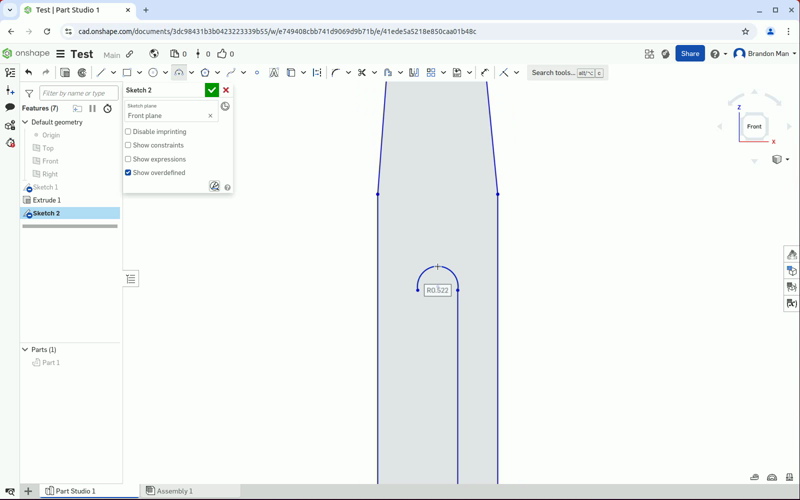
scroll(-6)
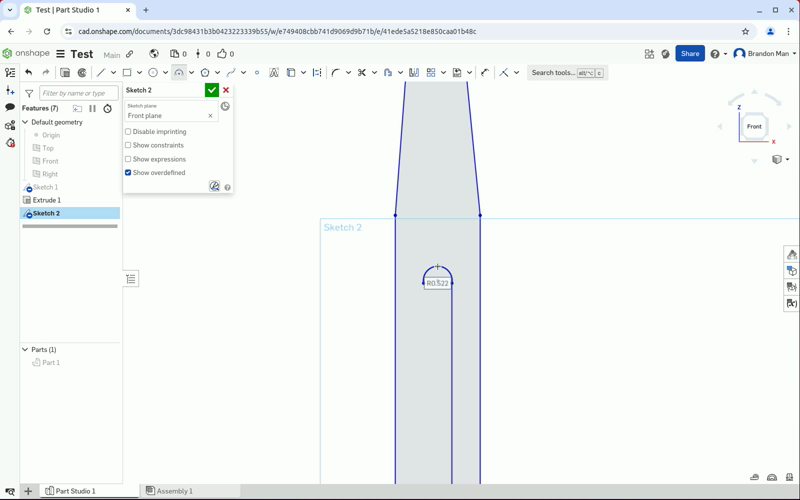
scroll(-6)
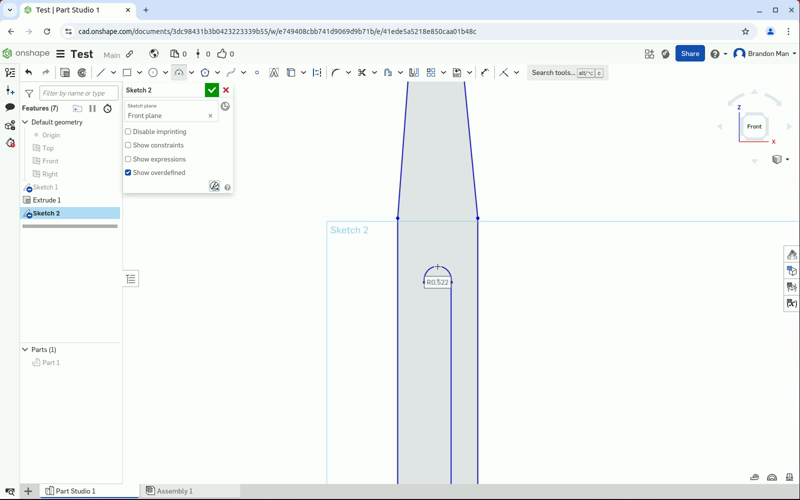
scroll(-6)
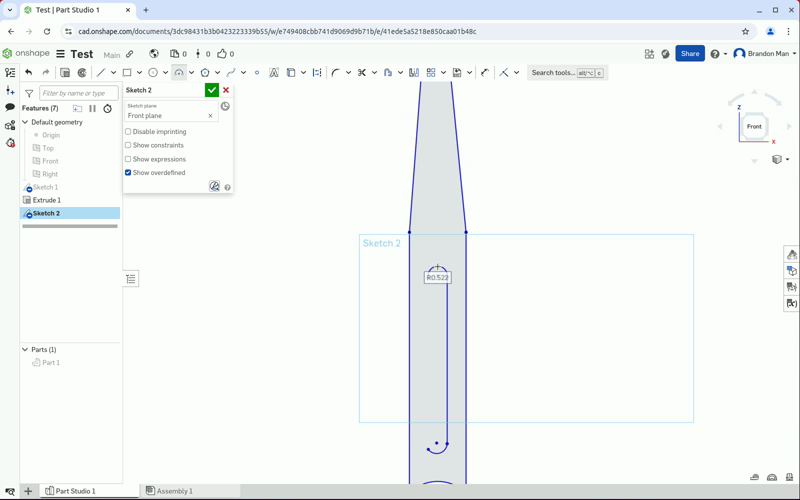
scroll(-6)
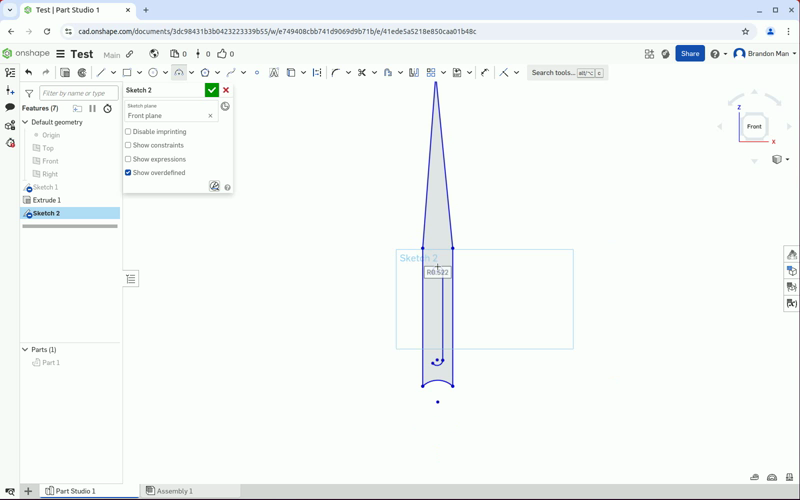
scroll(-6)
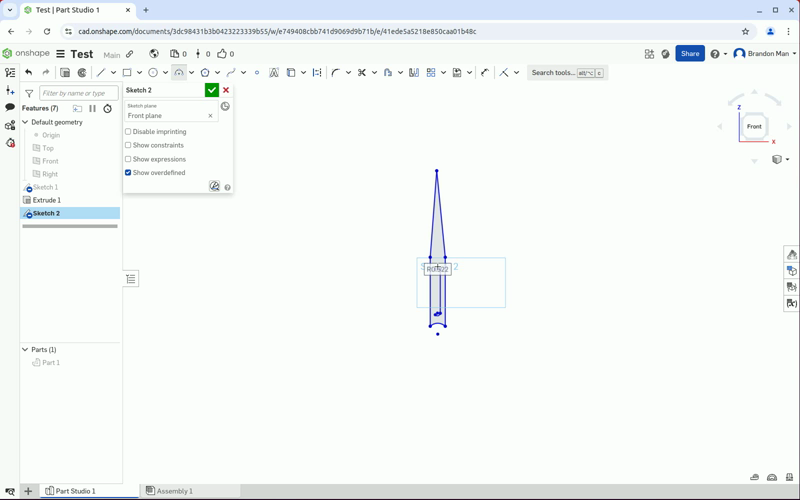
key_up(shift)
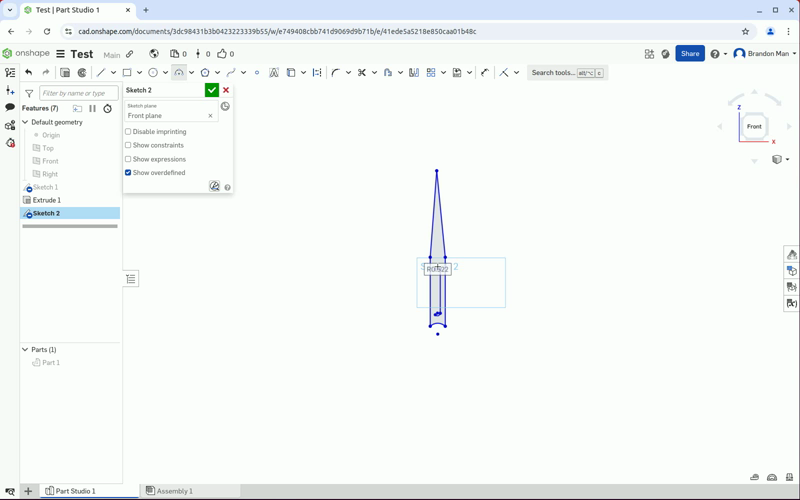
key(esc)
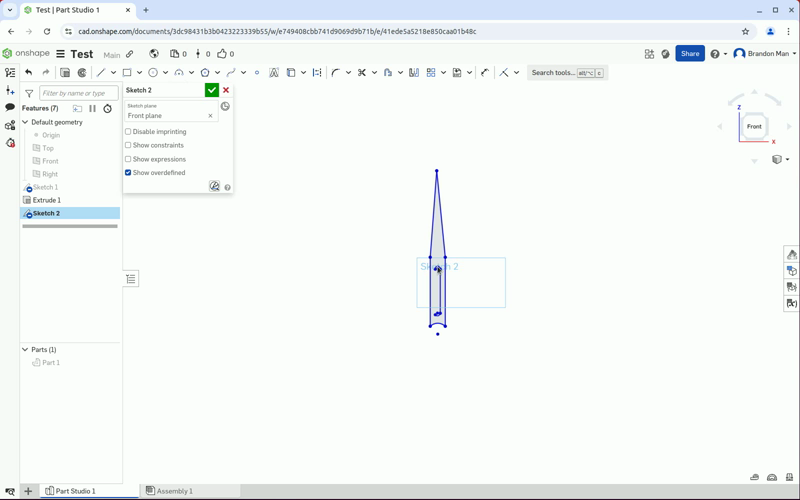
key(l)
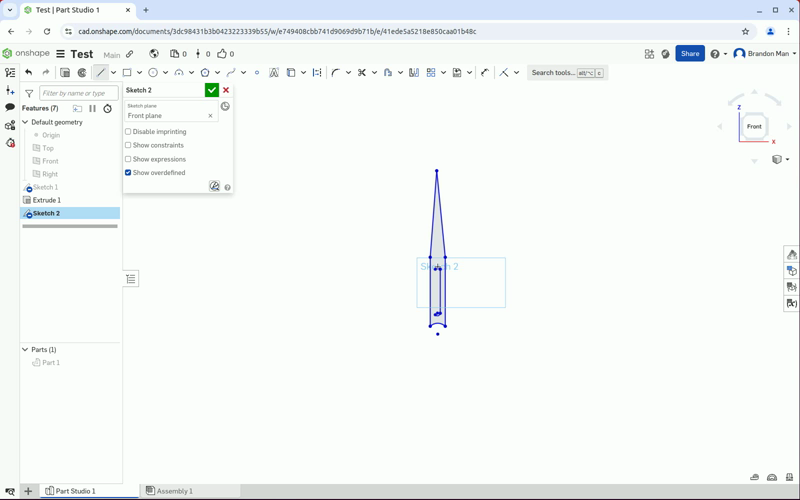
mouse_move(435, 269)
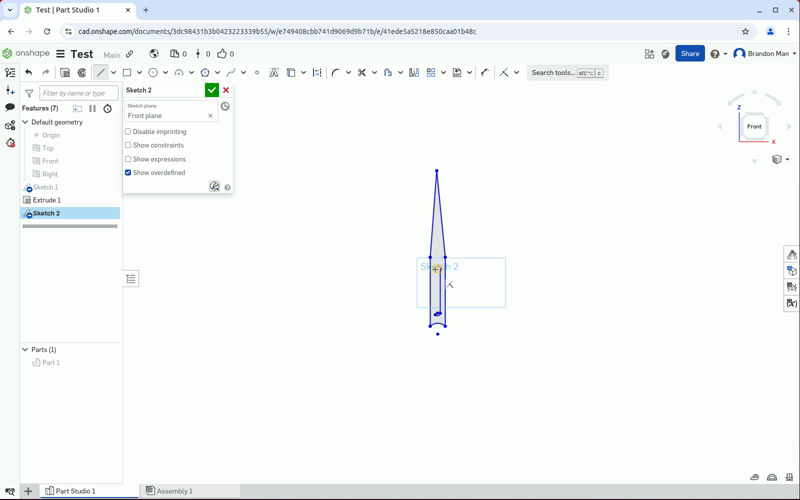
scroll(6)
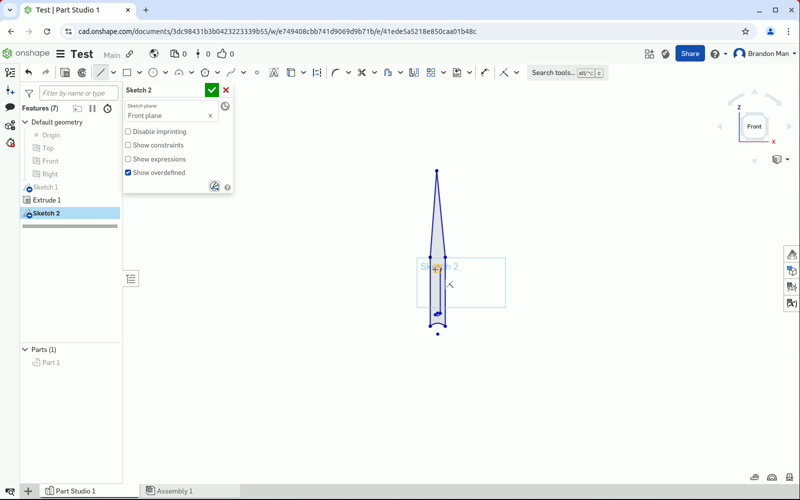
scroll(6)
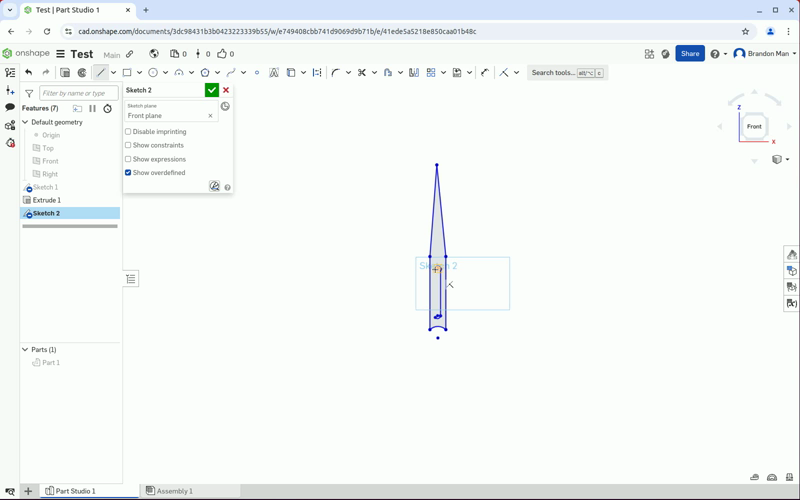
scroll(6)
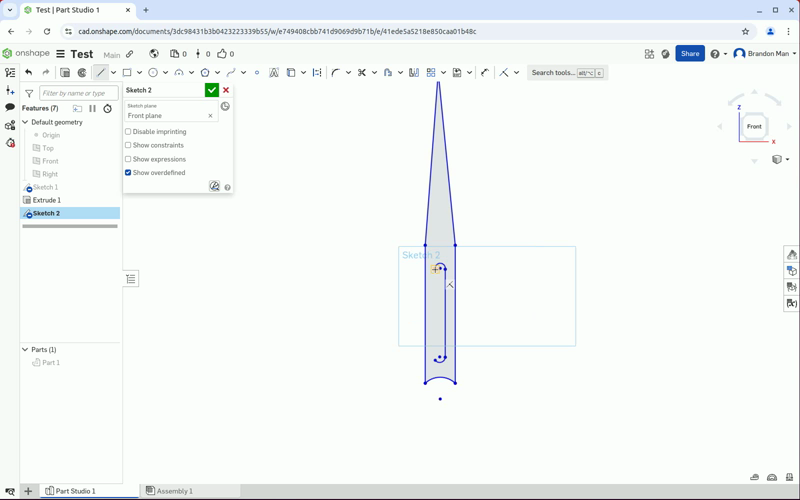
scroll(6)
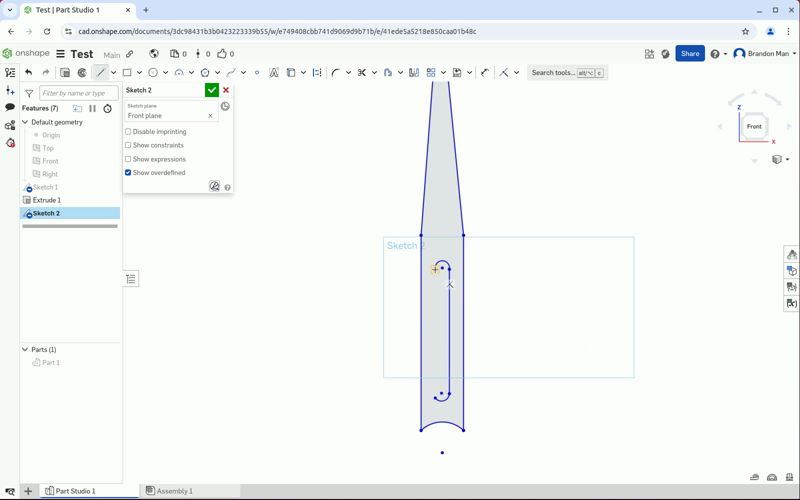
scroll(6)
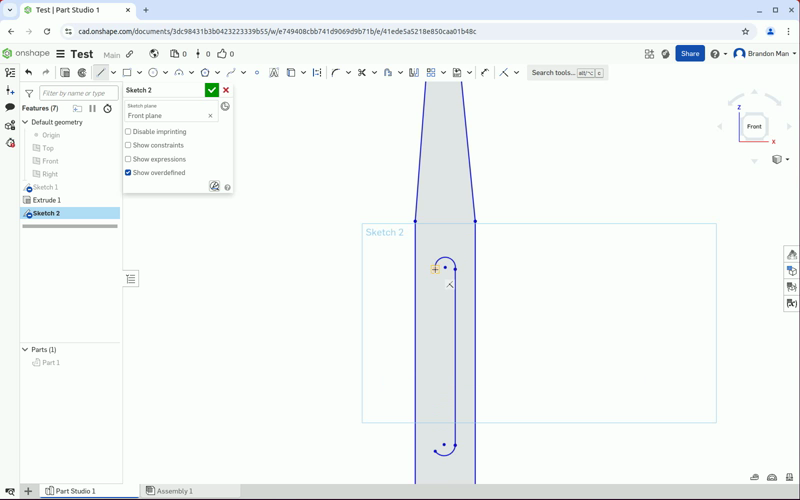
scroll(6)
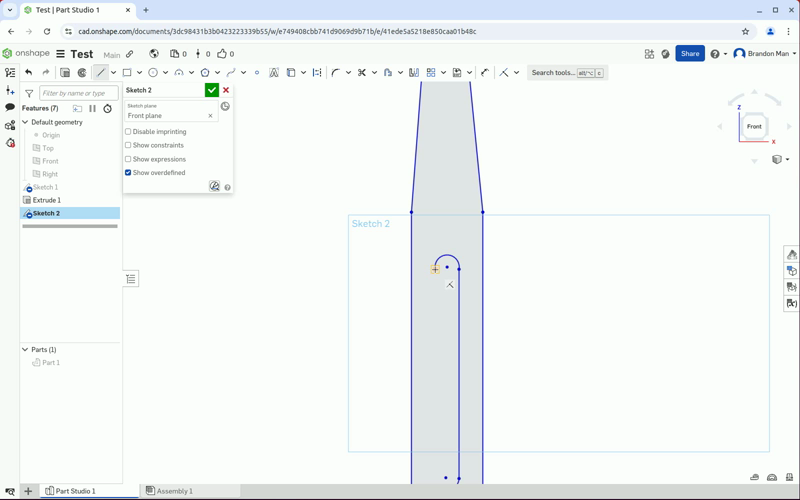
scroll(6)
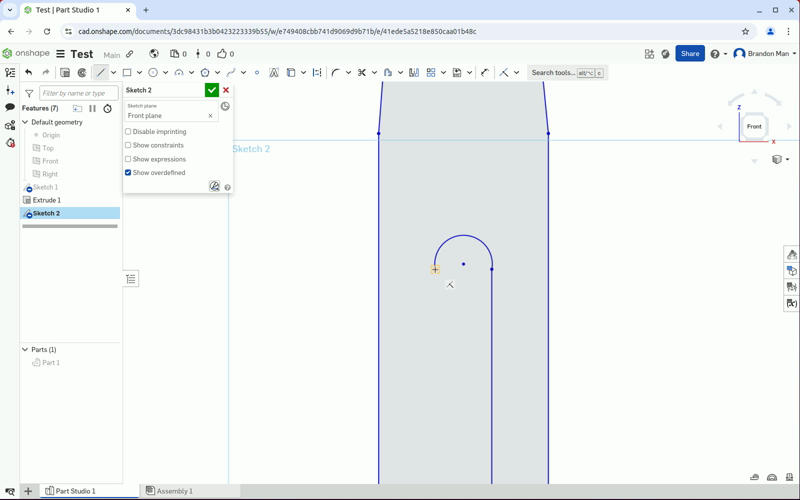
click(435, 269)
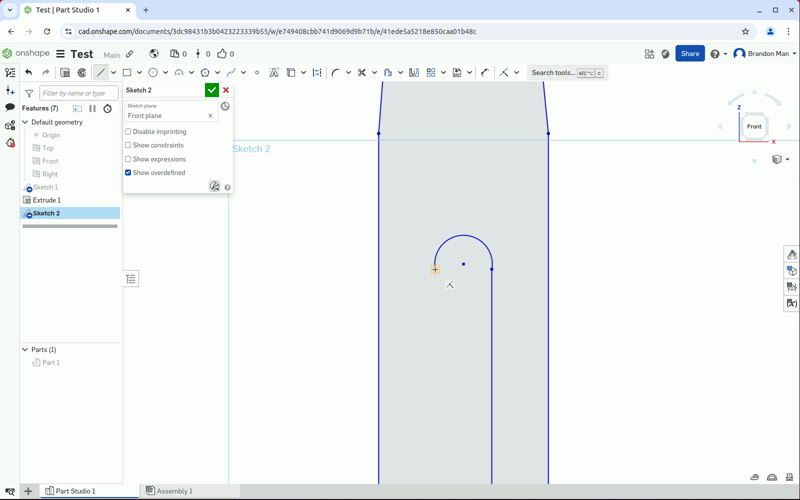
scroll(-6)
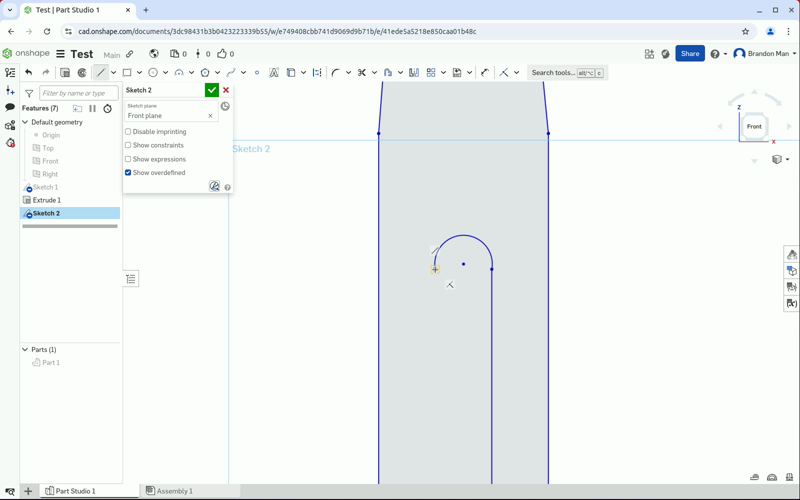
scroll(-6)
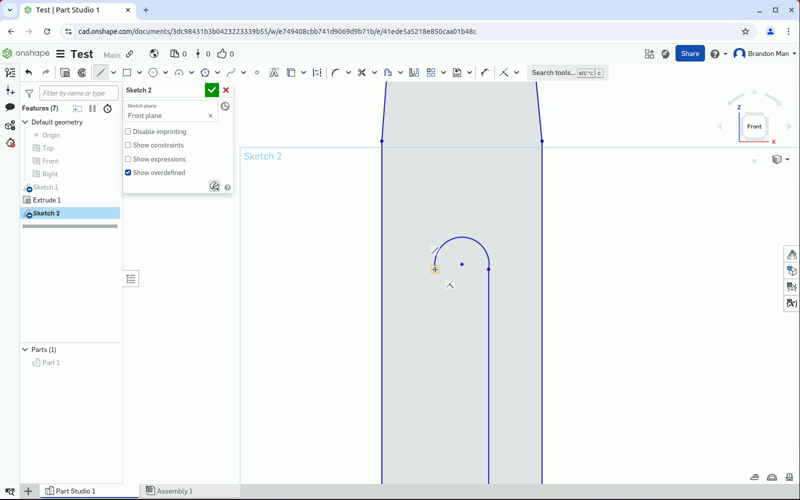
scroll(-6)
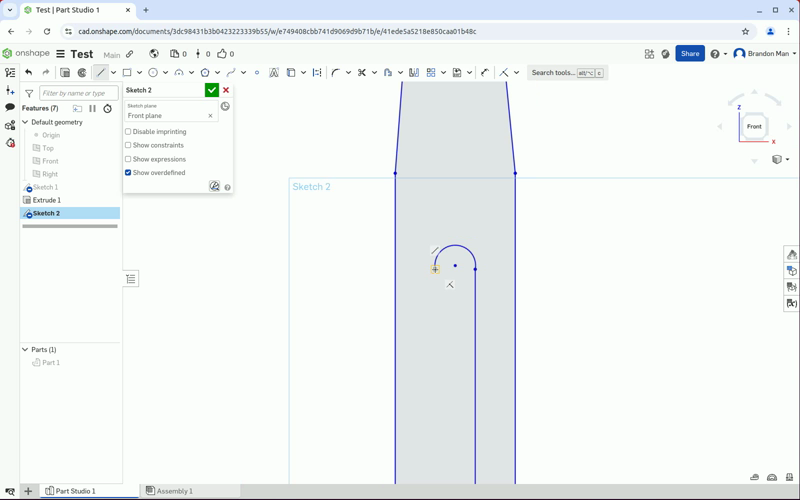
scroll(-6)
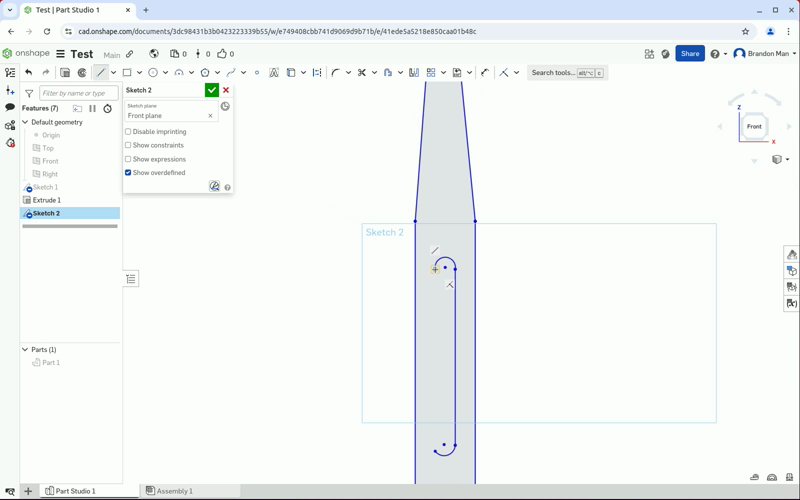
scroll(-6)
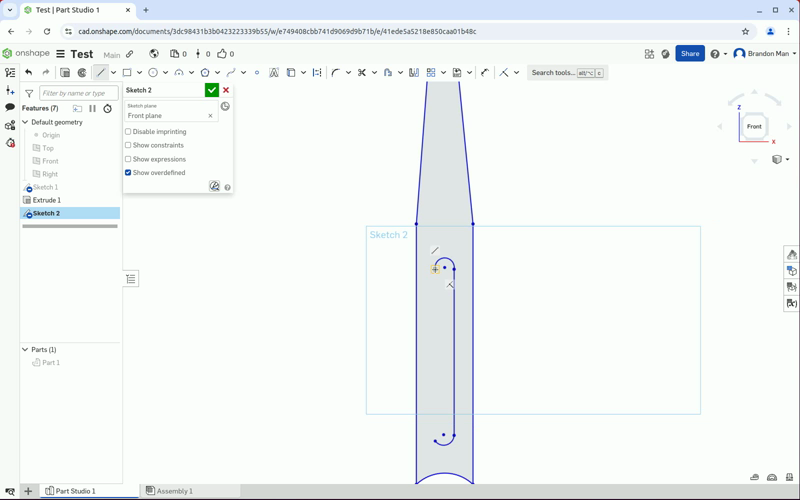
scroll(-6)
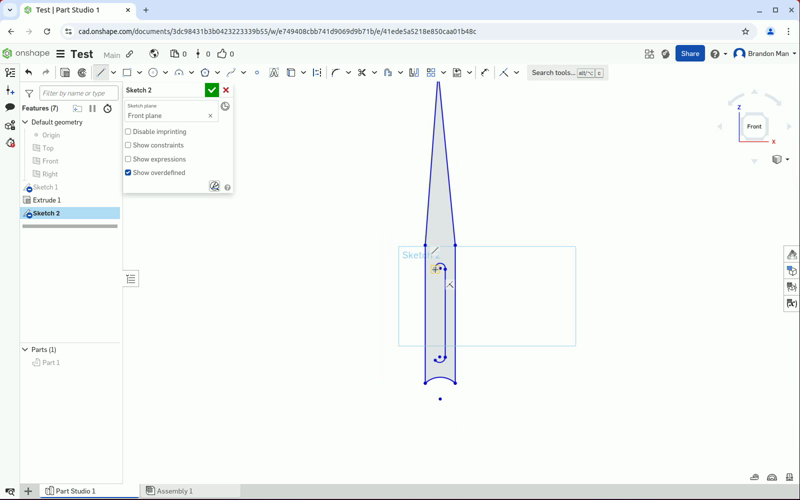
scroll(-6)
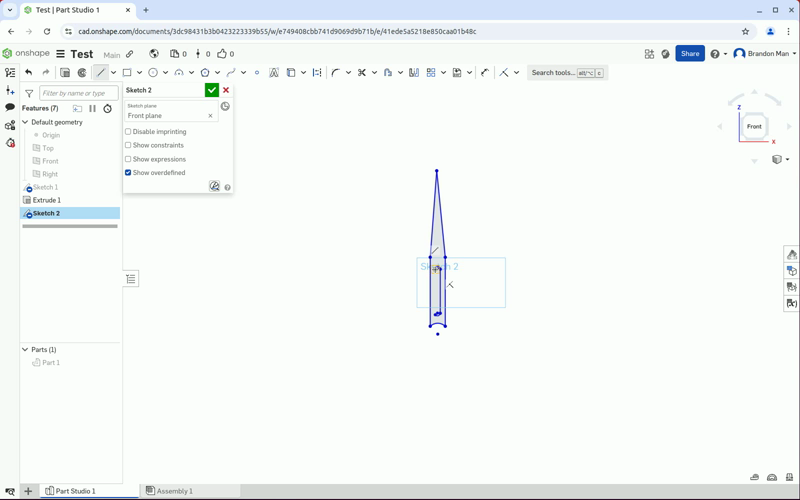
mouse_move(465, 269)
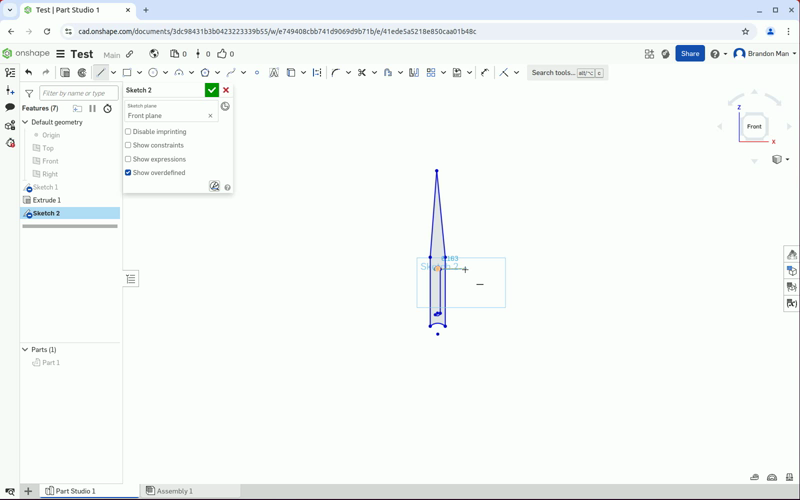
key_down(shift)
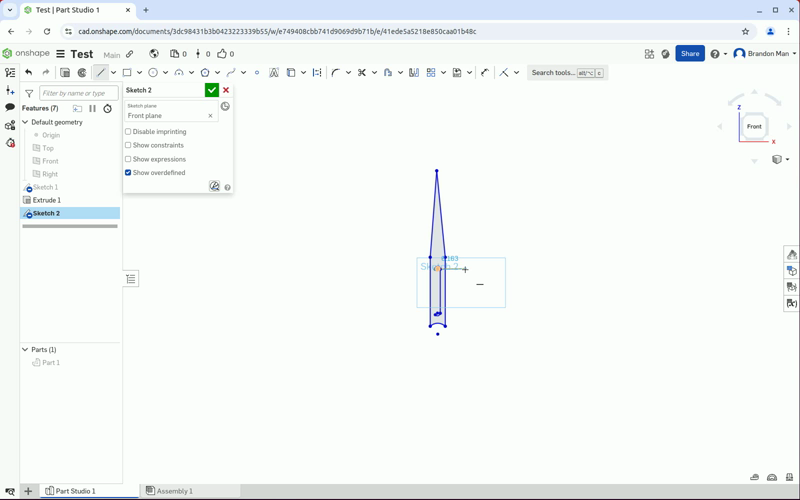
mouse_move(435, 314)
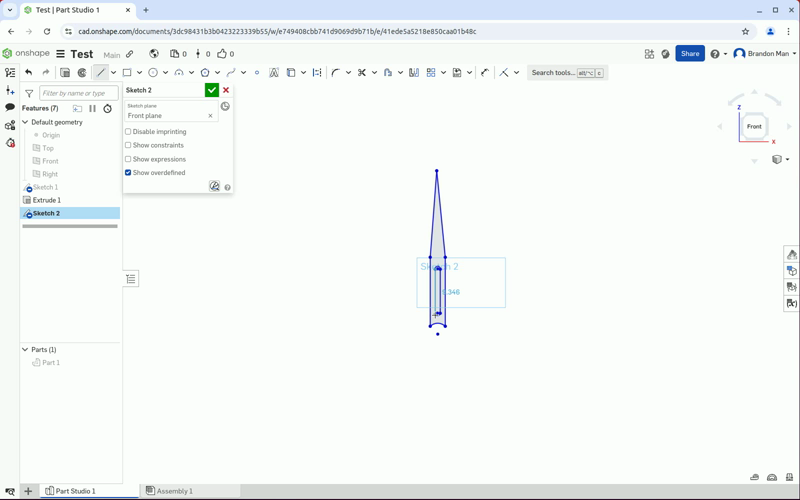
scroll(6)
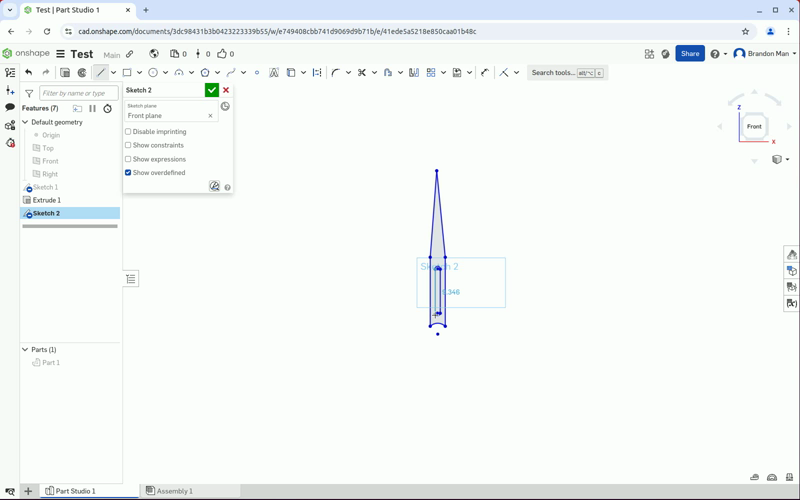
scroll(6)
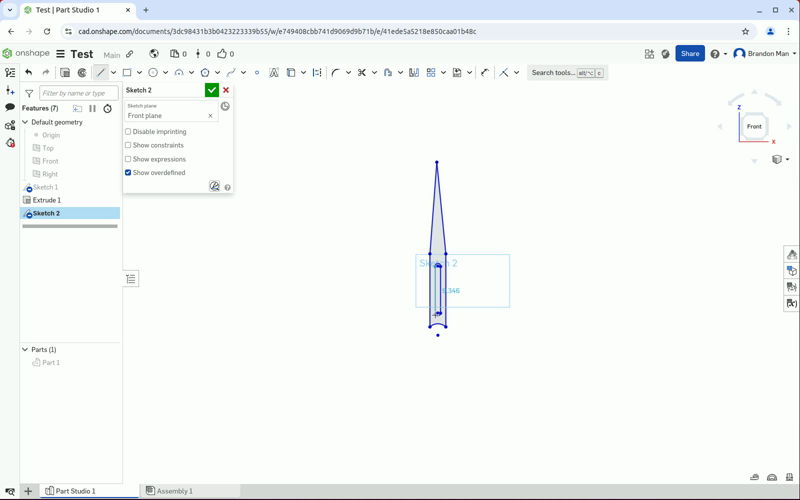
scroll(6)
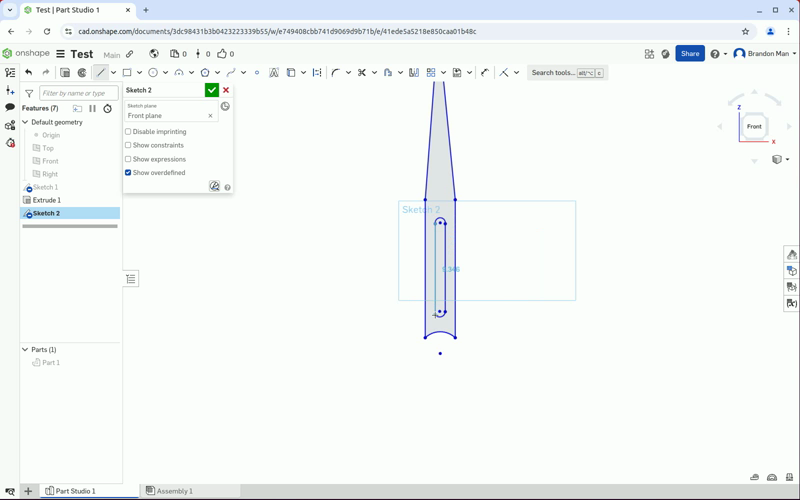
scroll(6)
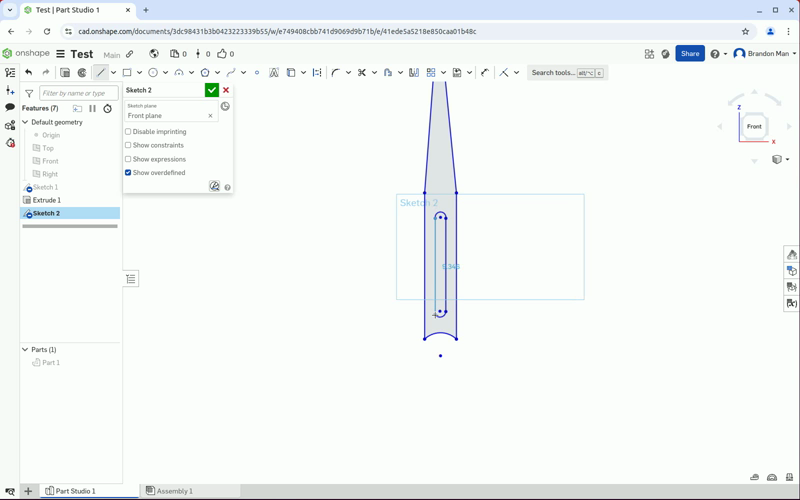
scroll(6)
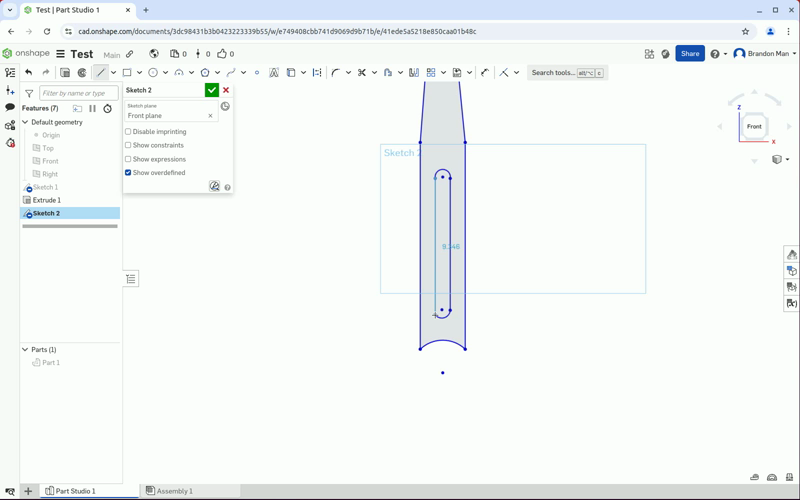
scroll(6)
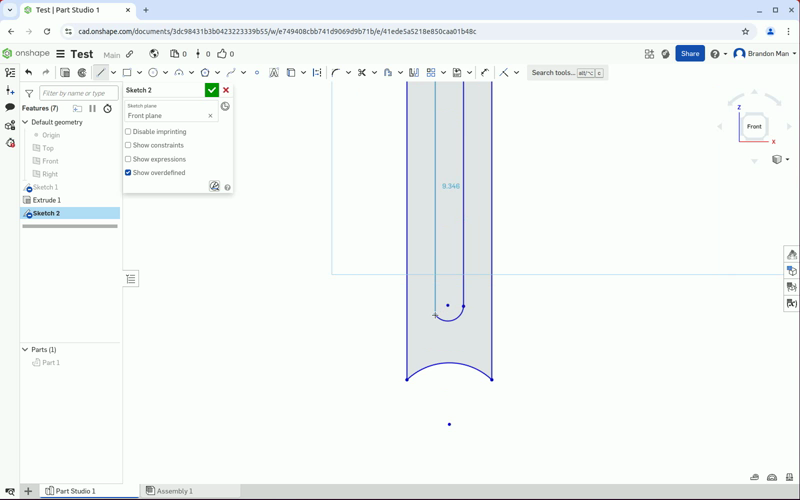
scroll(6)
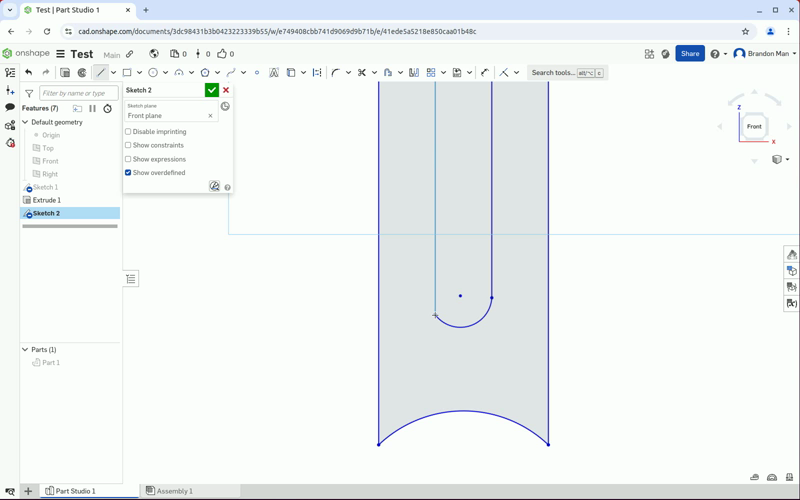
key_up(shift)
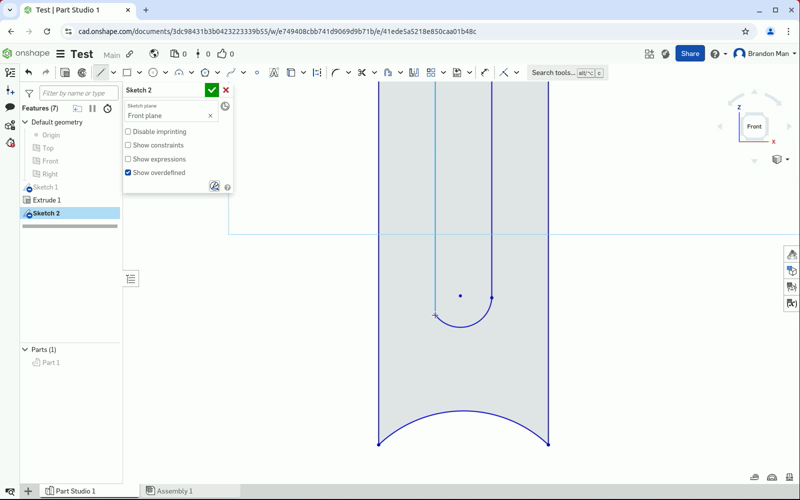
click(435, 314)
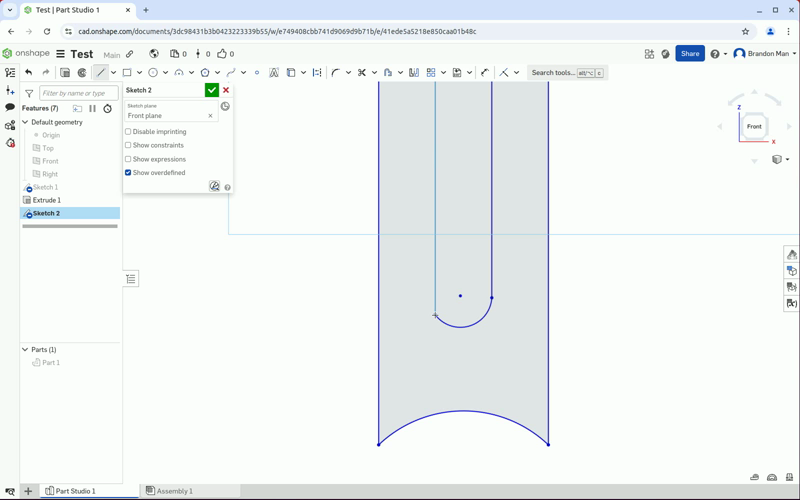
scroll(-6)
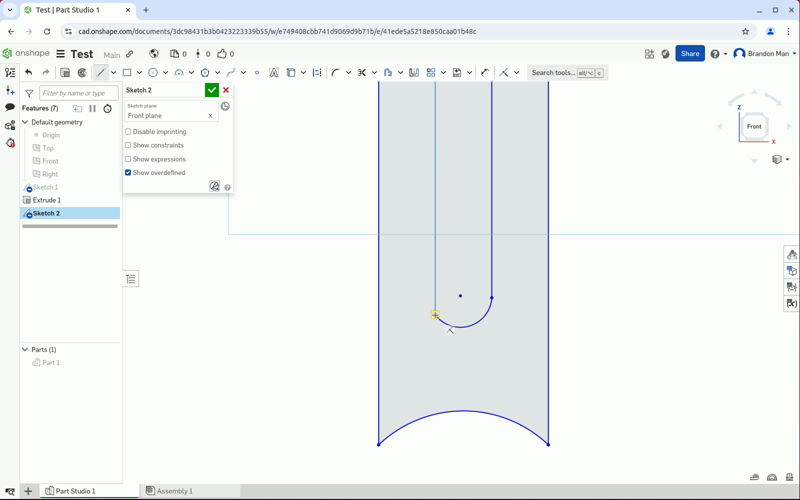
scroll(-6)
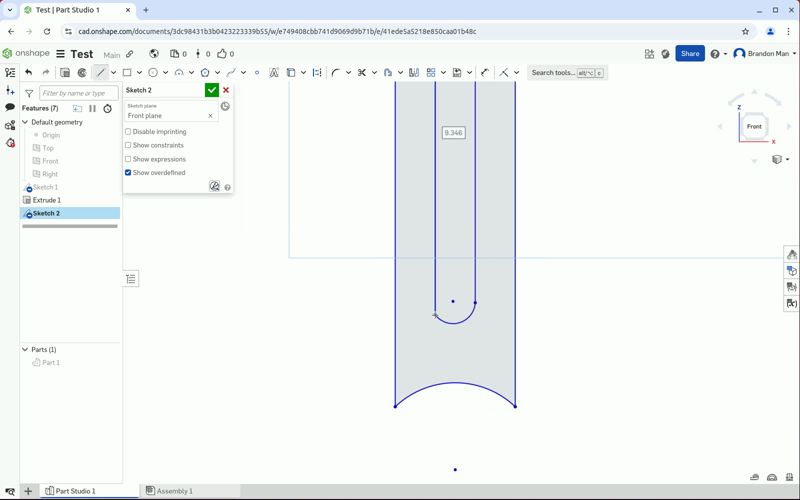
scroll(-6)
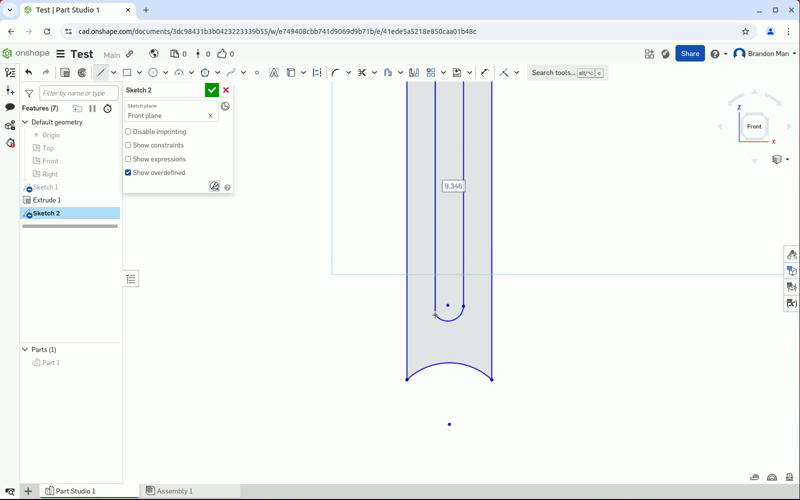
scroll(-6)
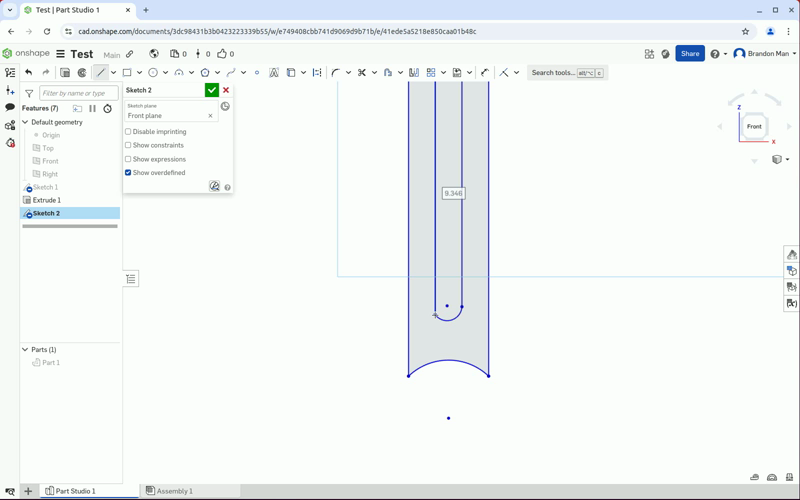
scroll(-6)
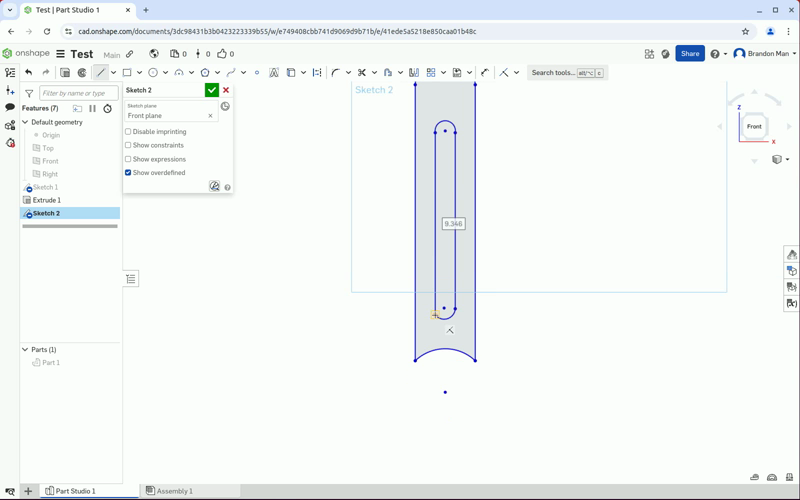
scroll(-6)
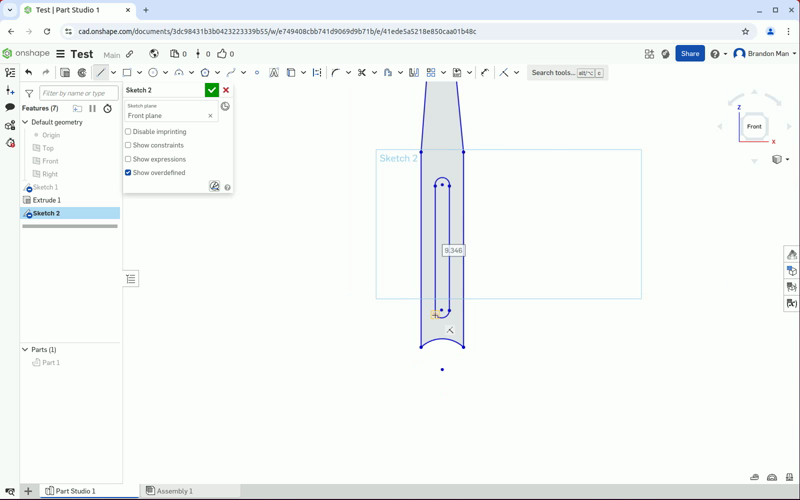
scroll(-6)
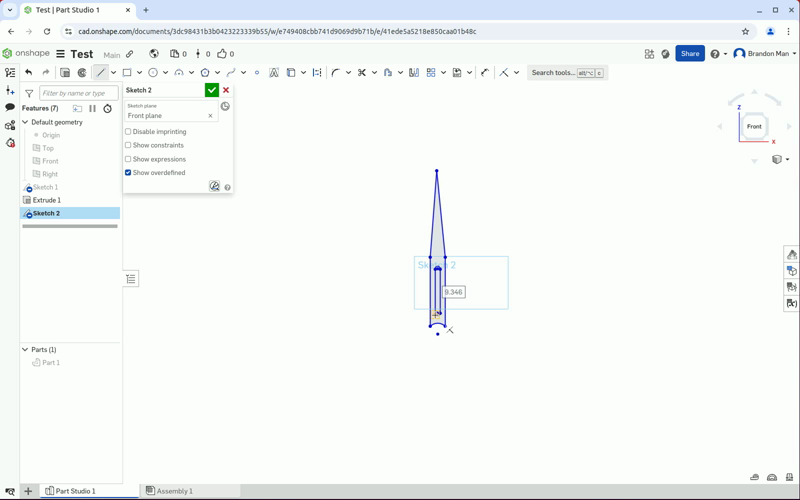
key(esc)
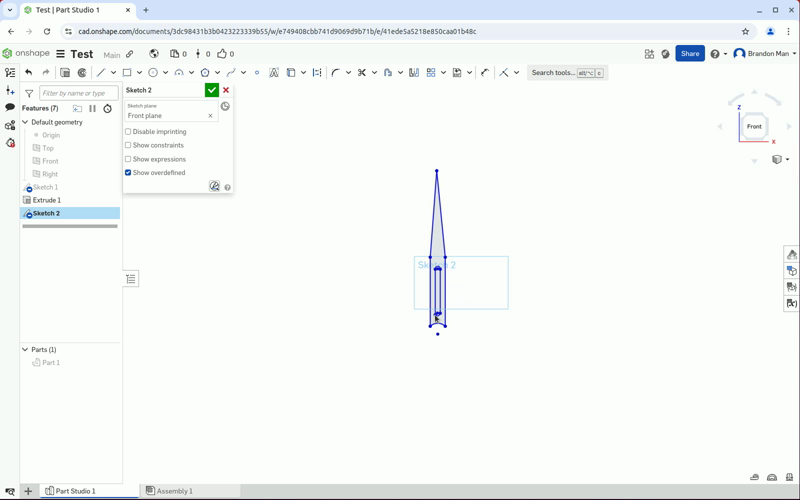
mouse_move(436, 196)
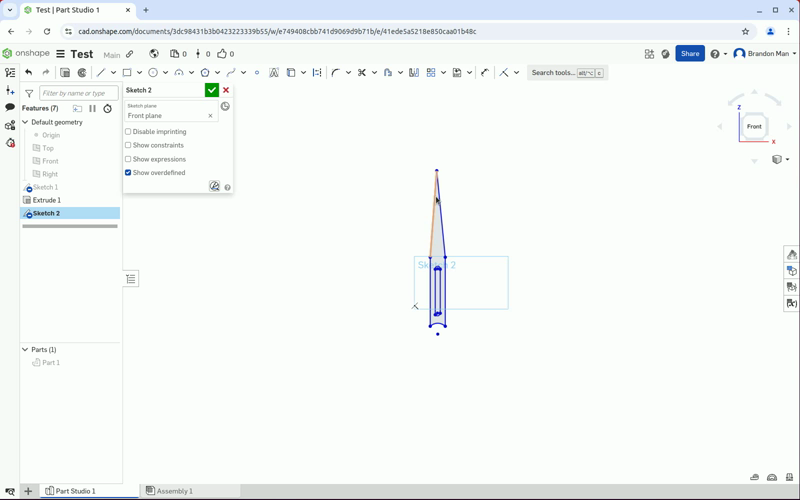
scroll(6)
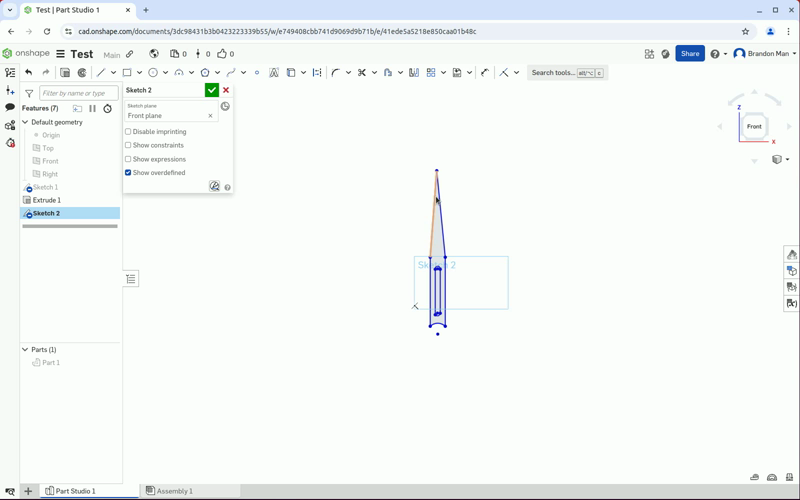
scroll(6)
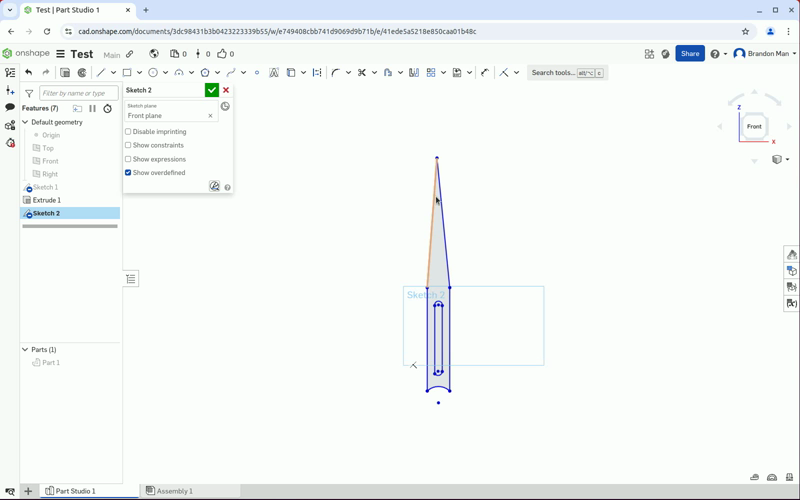
scroll(6)
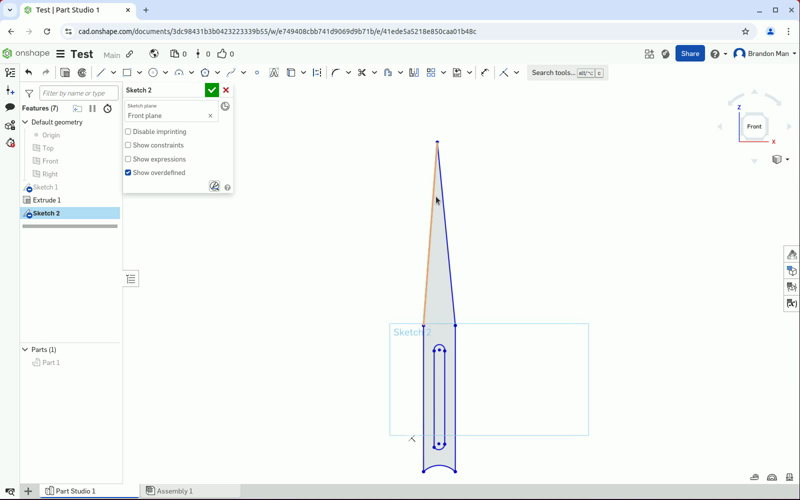
scroll(6)
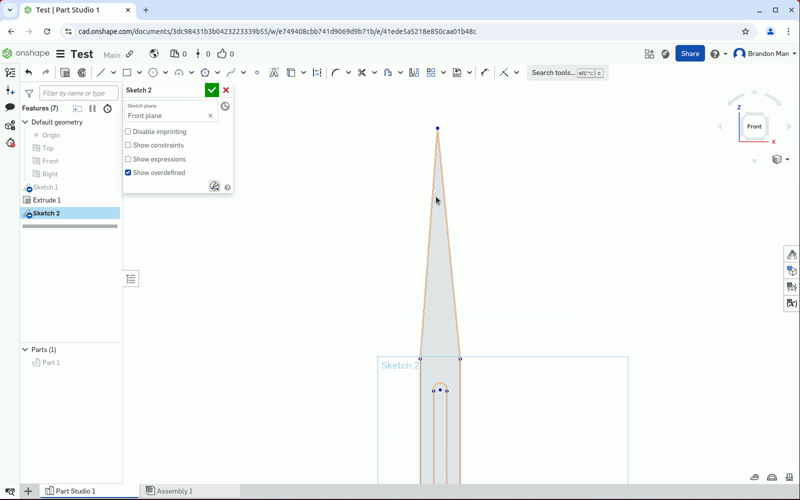
scroll(6)
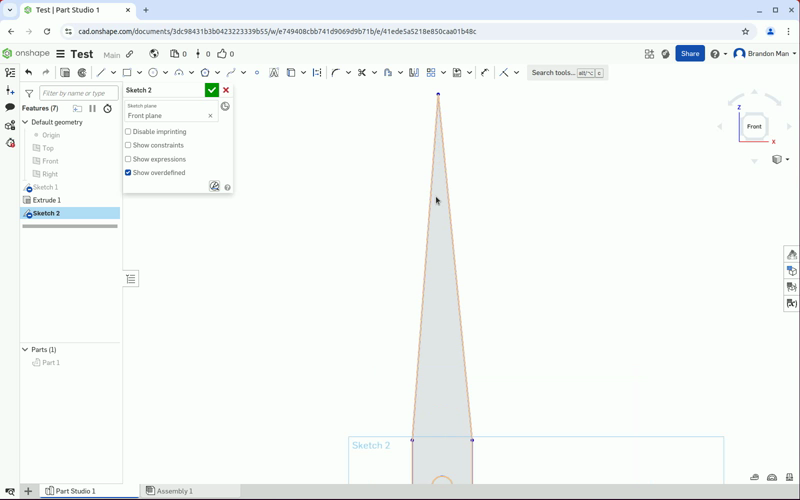
scroll(6)
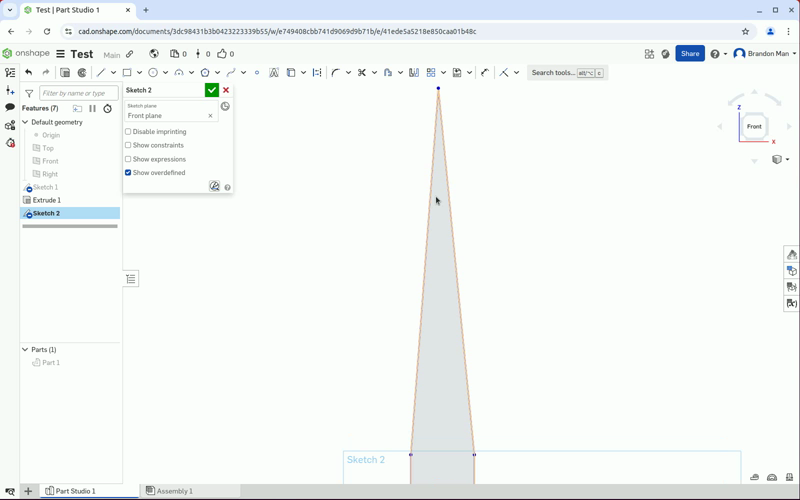
scroll(6)
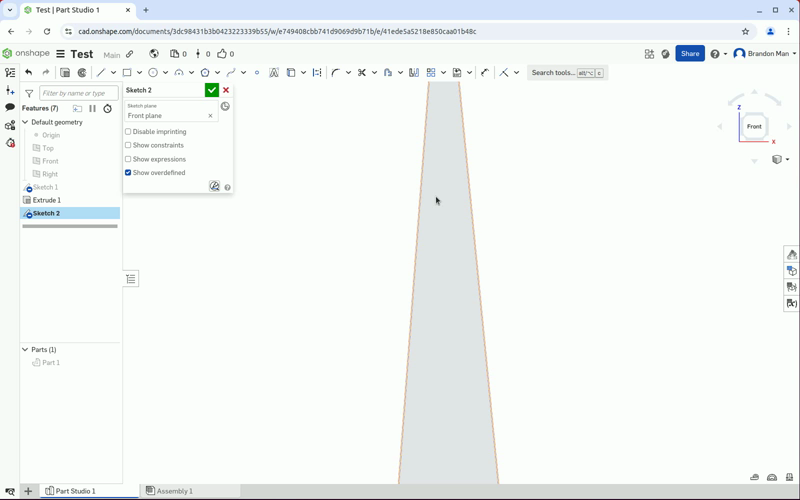
click(436, 196)
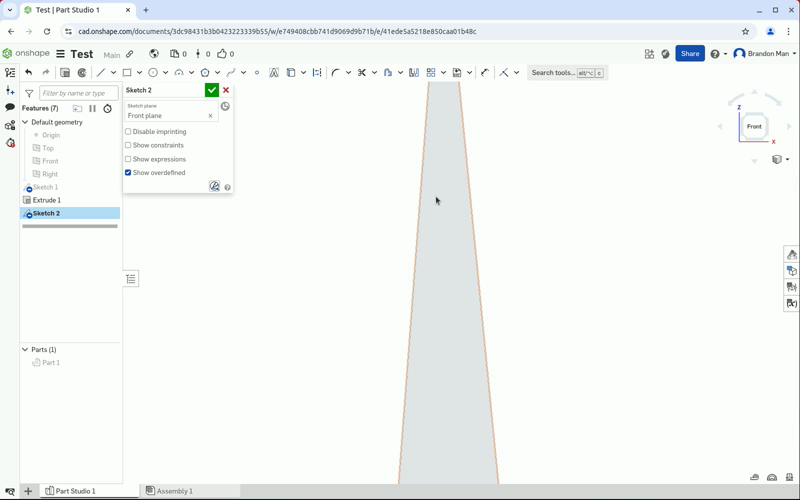
scroll(-6)
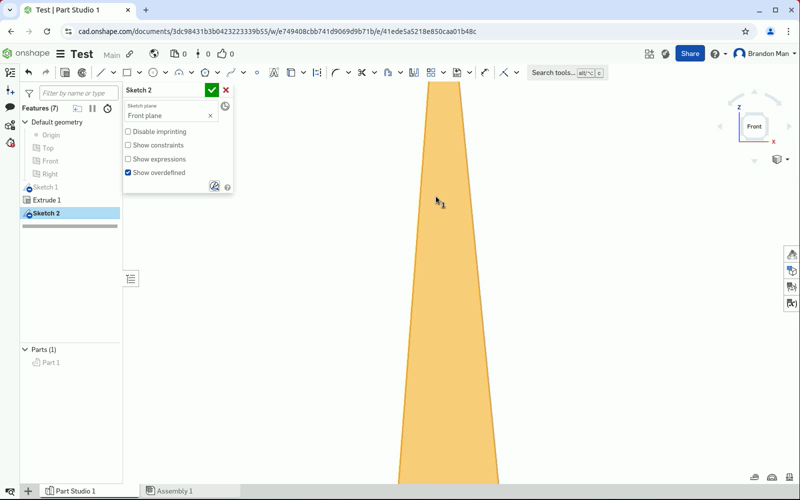
scroll(-6)
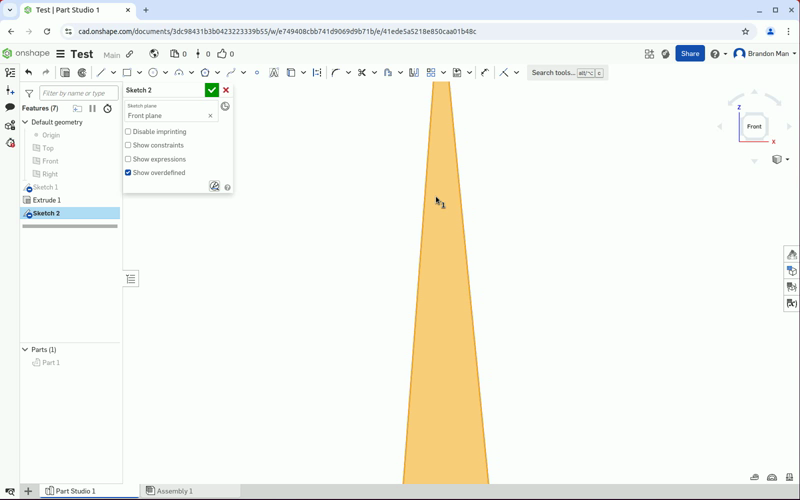
scroll(-6)
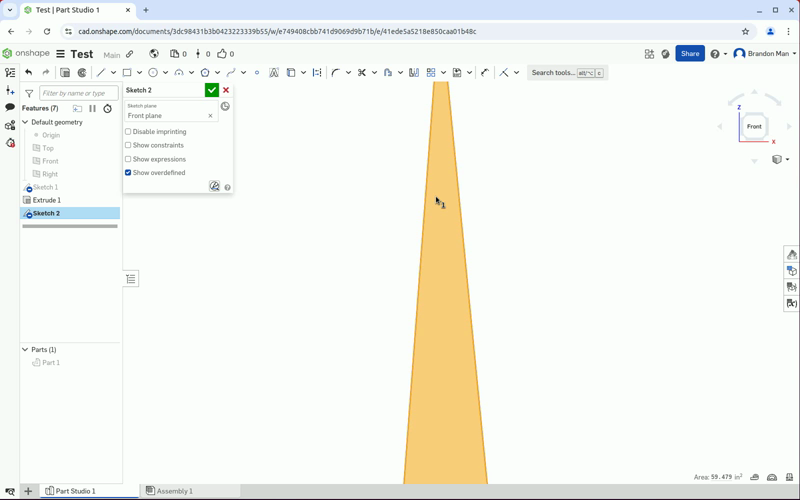
scroll(-6)
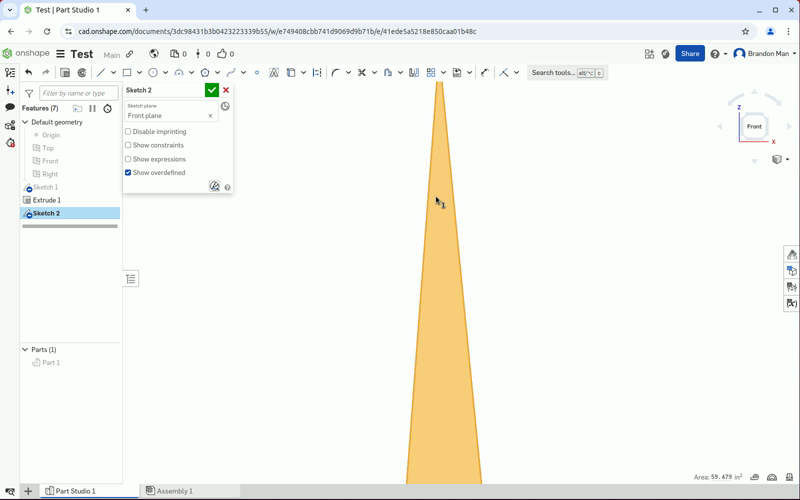
scroll(-6)
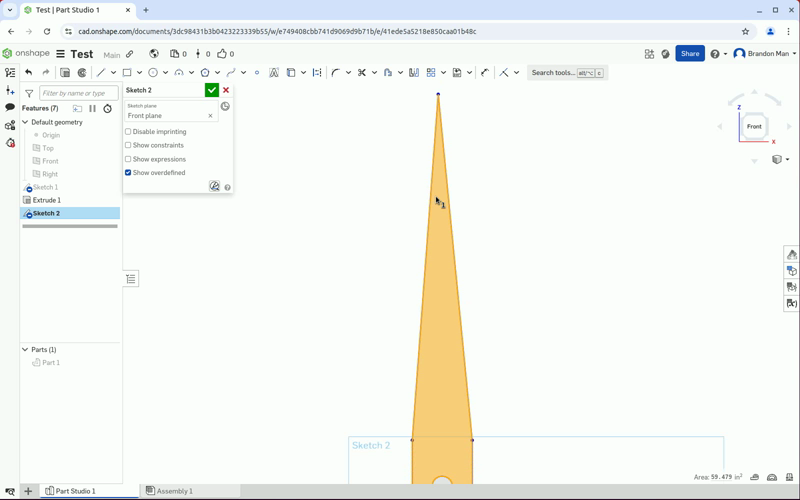
scroll(-6)
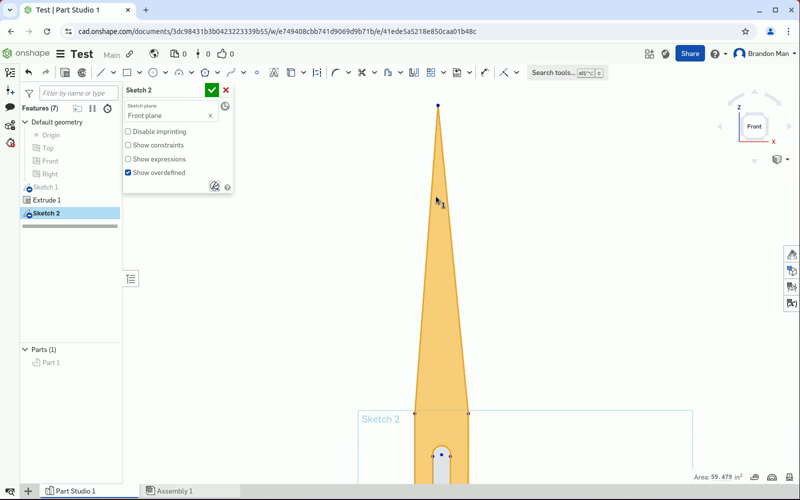
scroll(-6)
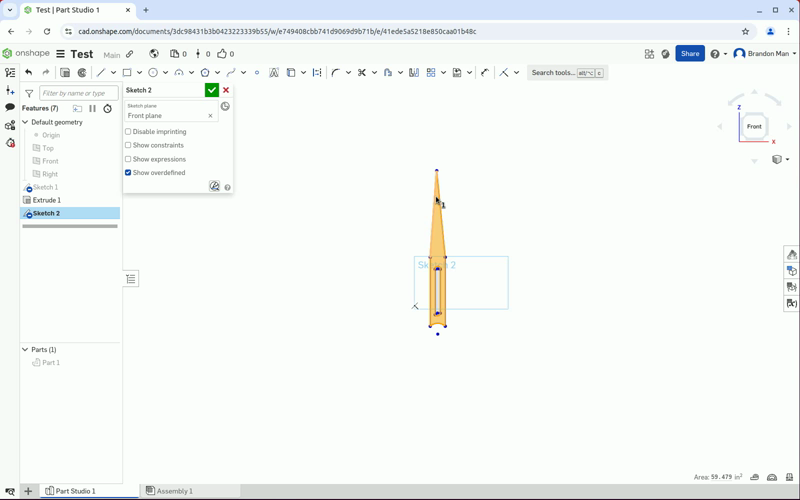
mouse_move(73, 352)
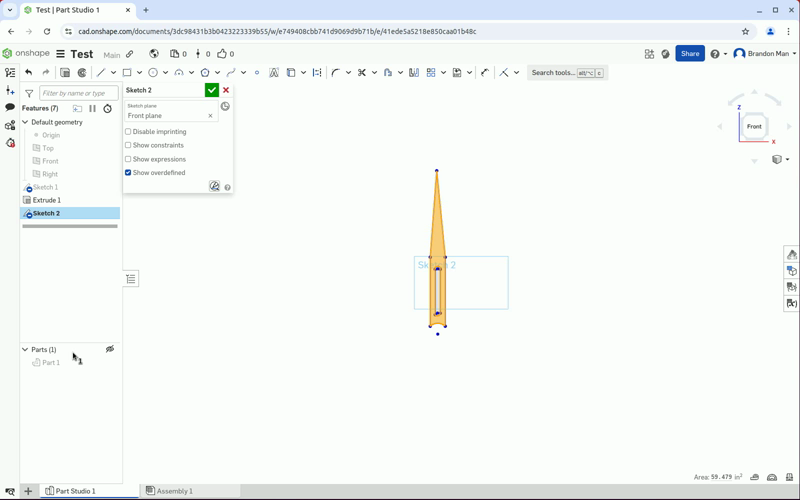
key(shift+y)
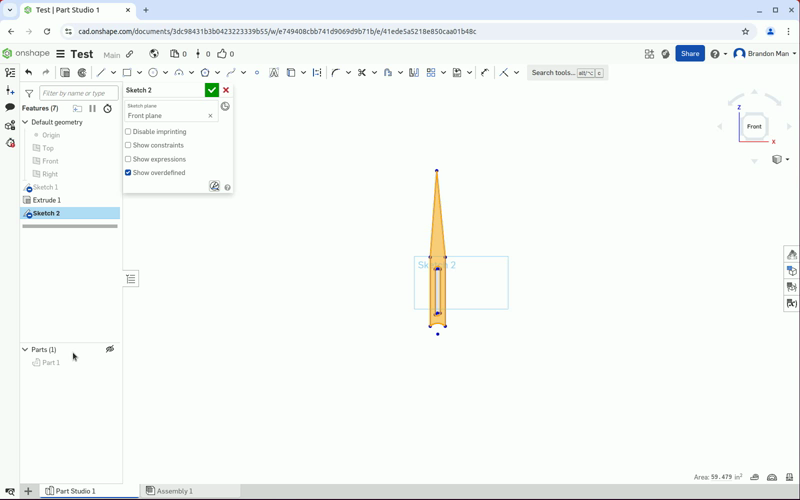
key(shift+e)
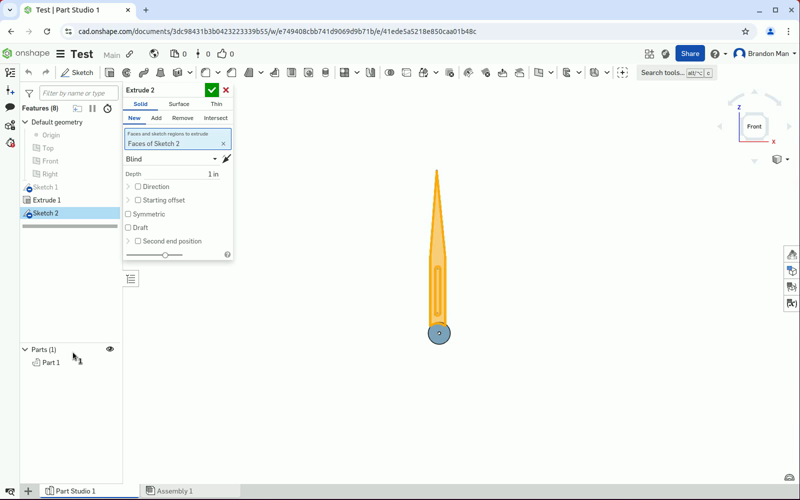
mouse_move(143, 106)
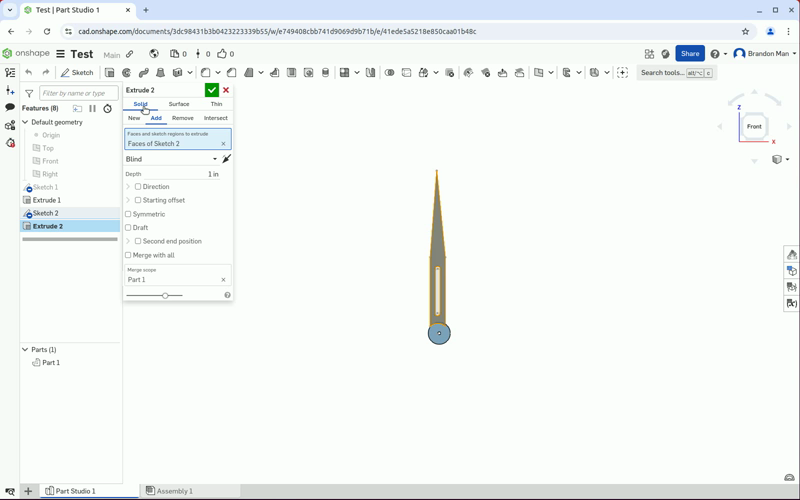
click(143, 106)
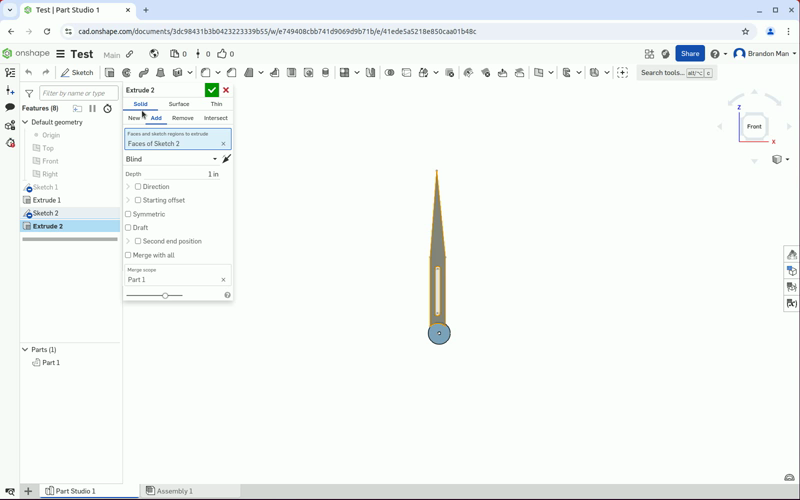
mouse_move(137, 120)
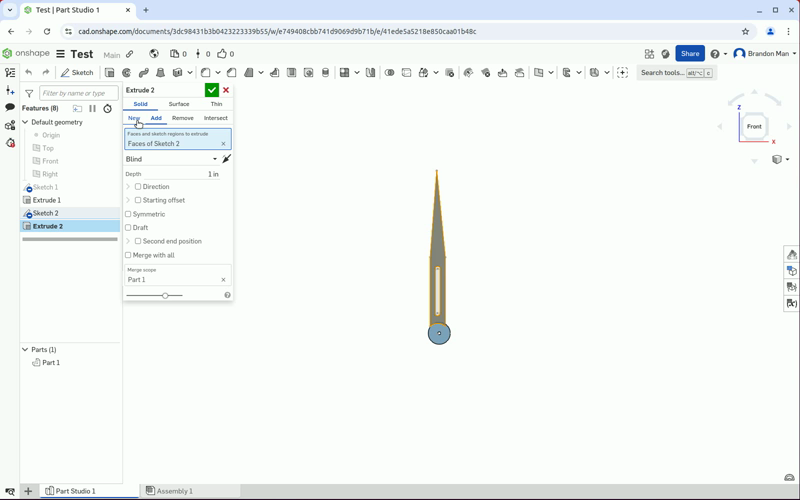
click(137, 120)
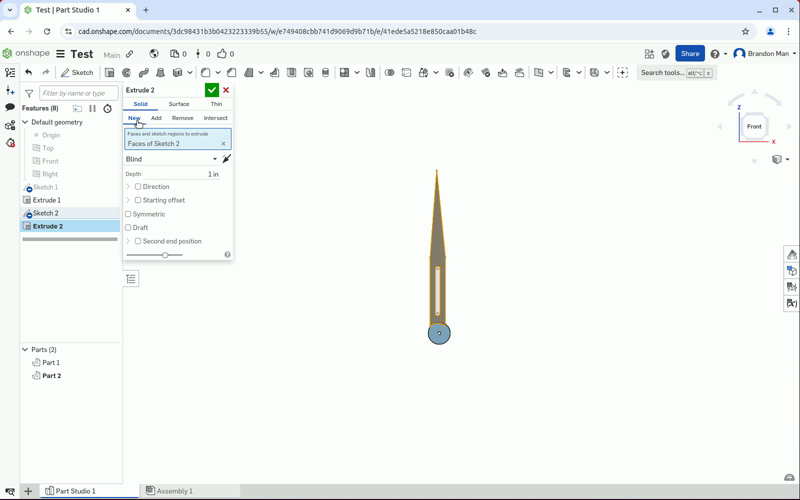
key(tab, 4)
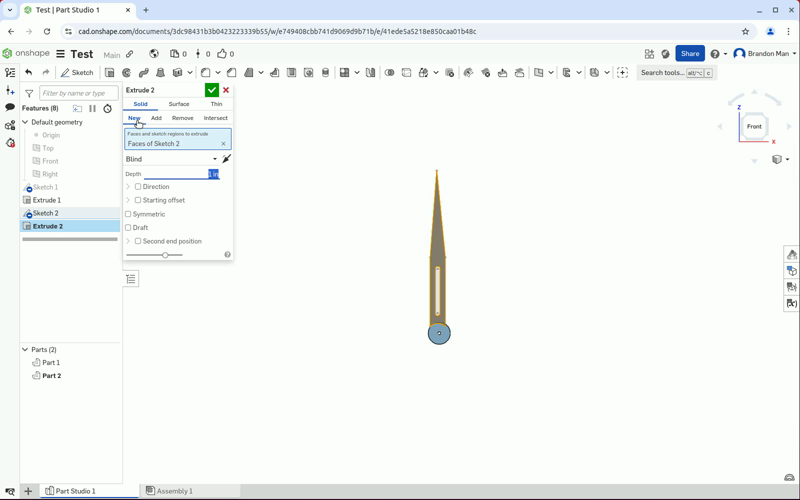
text(0.482)
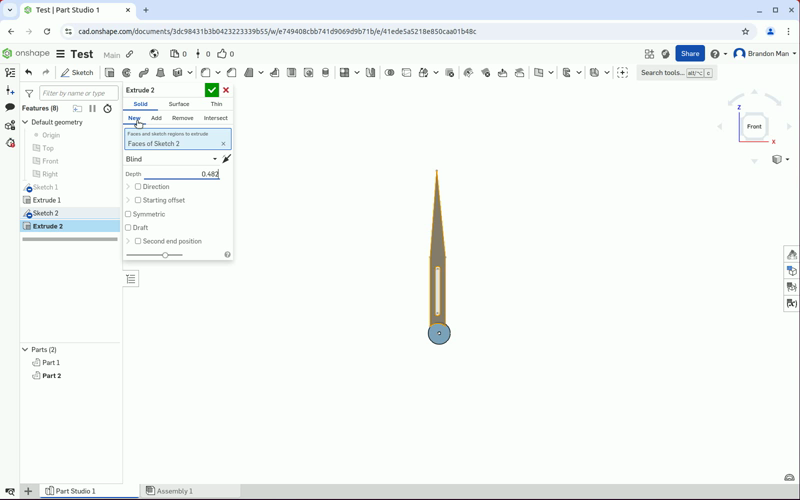
key(tab, 3)
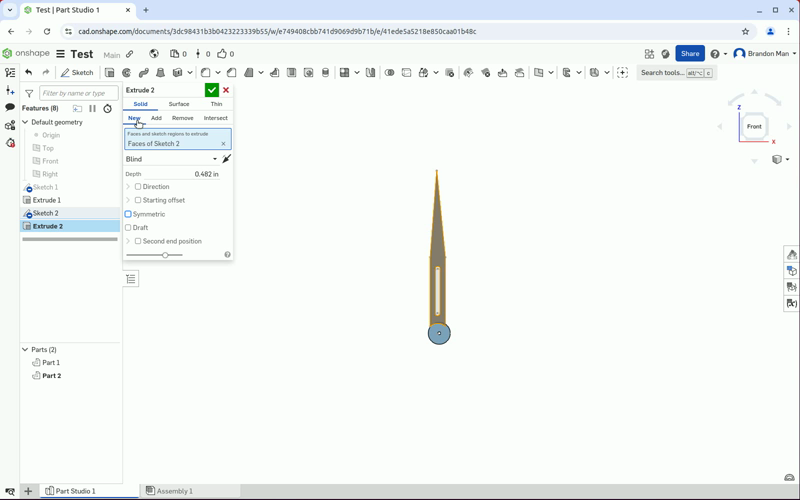
key(space)
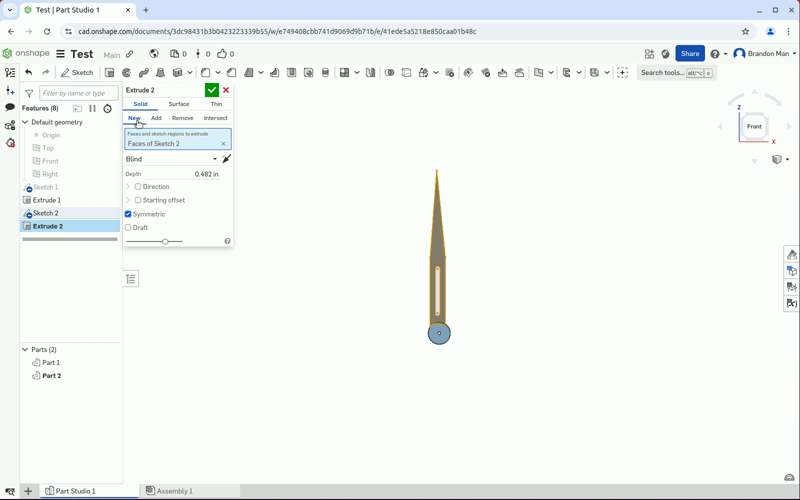
key(enter)
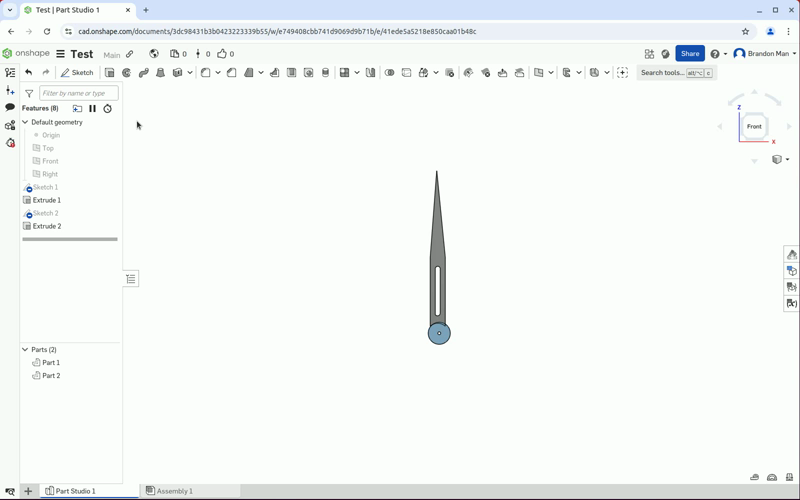
key(shift+h)
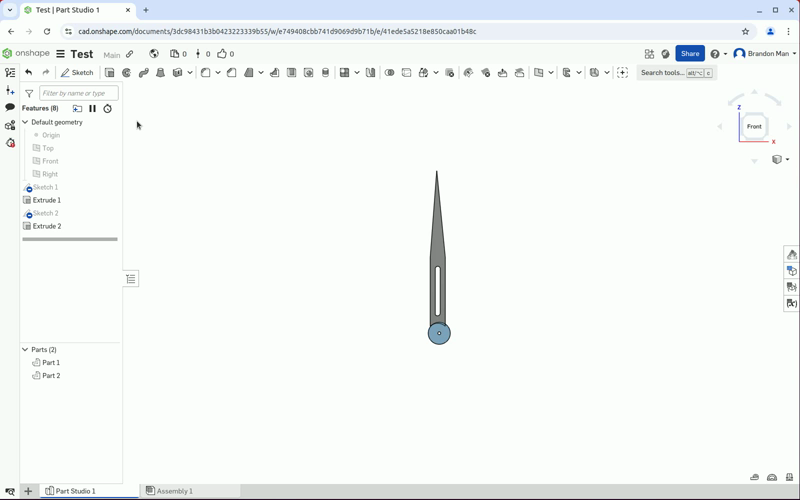
key(shift+h)
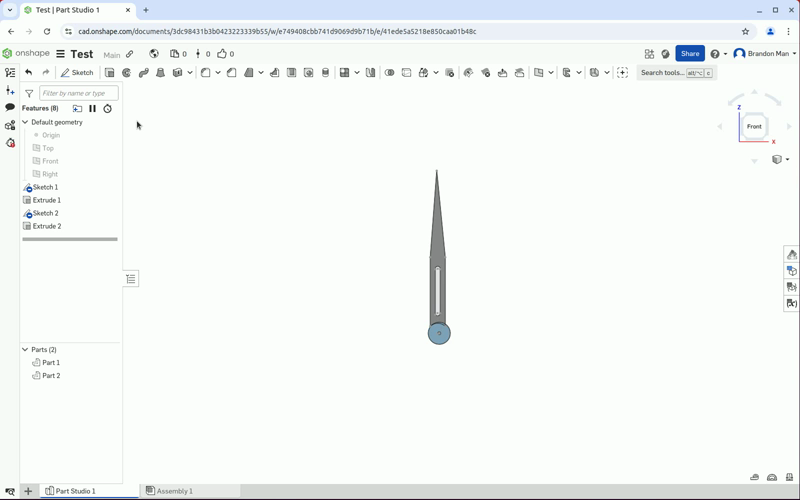
key(shift+7)
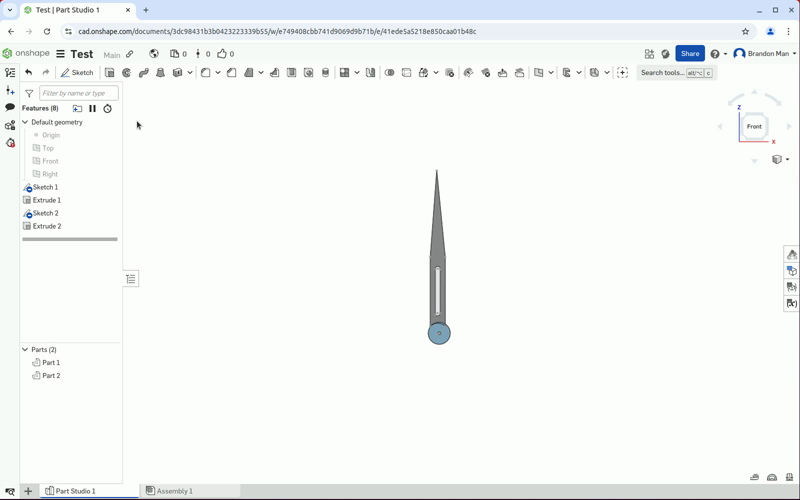
key(left, 2)
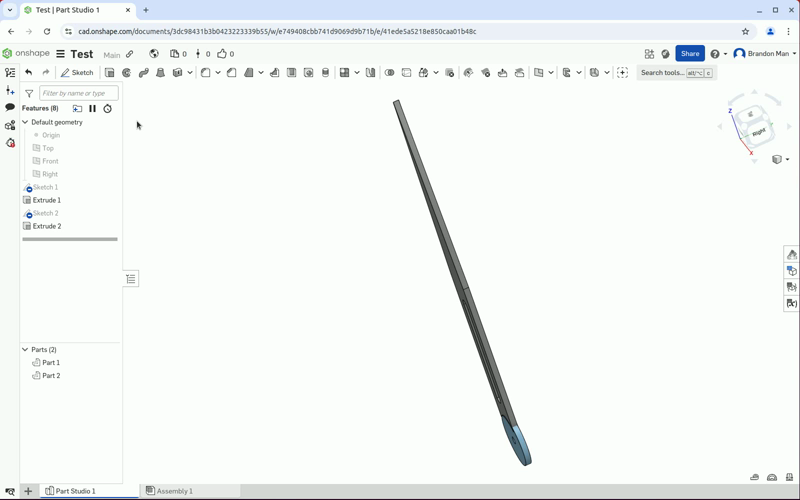
key(down, 2)
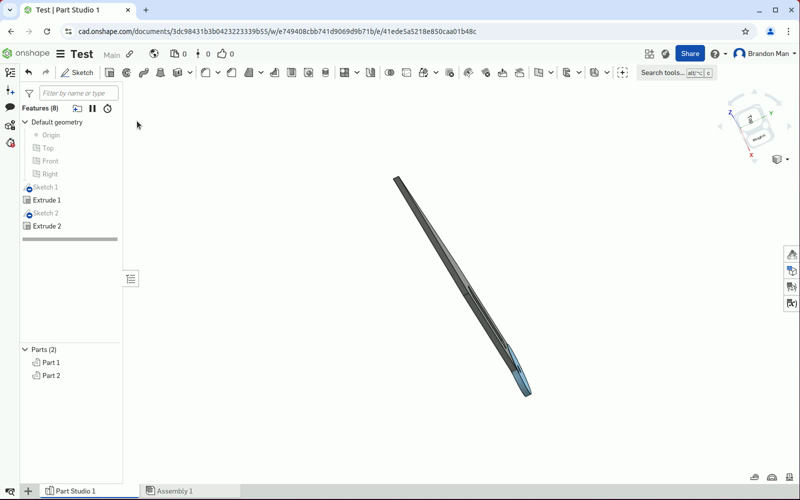
key(up, 2)
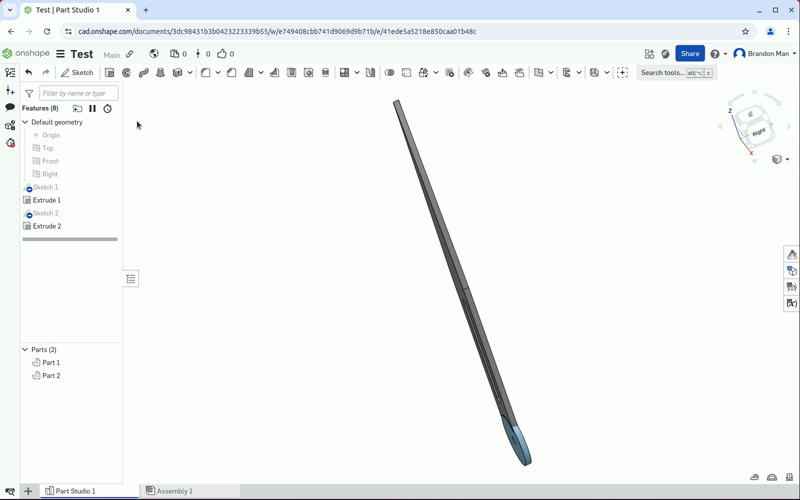
key(right, 2)
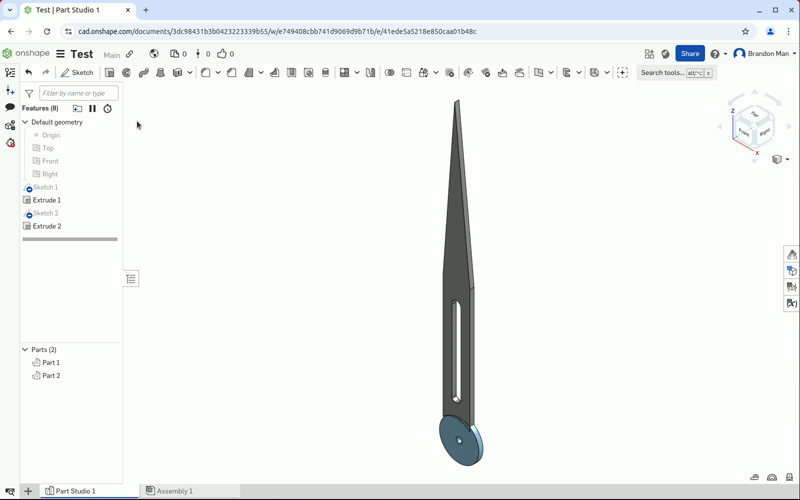
mouse_move(73, 189)
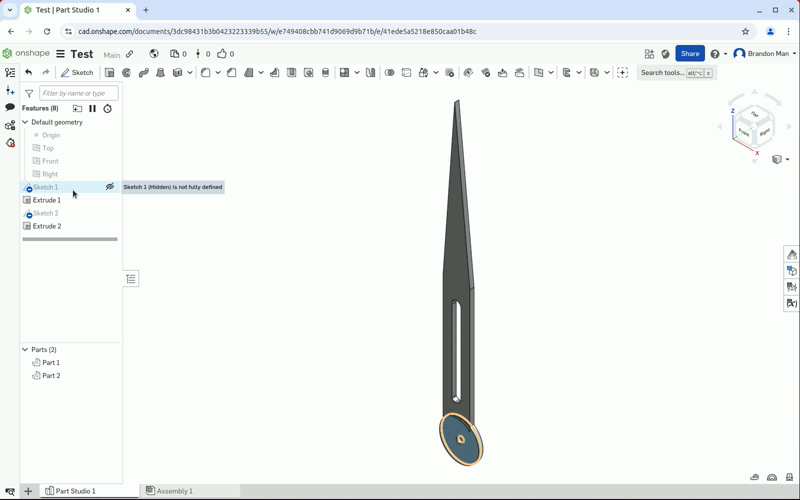
click(73, 189)